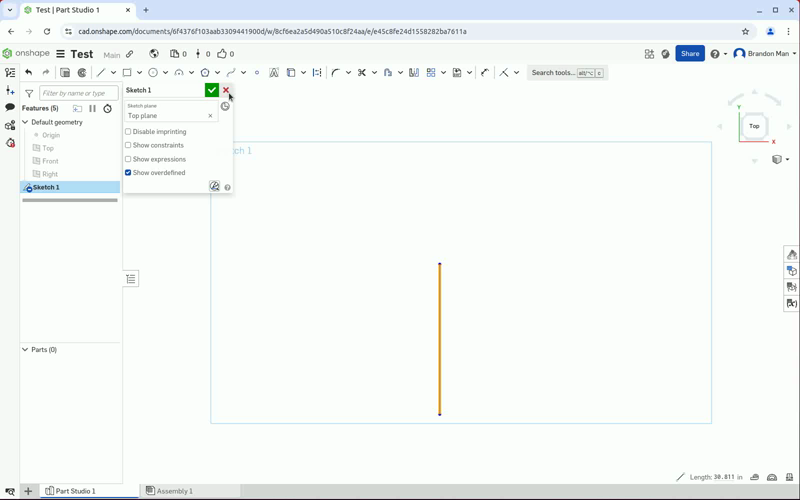
key(shift+h)
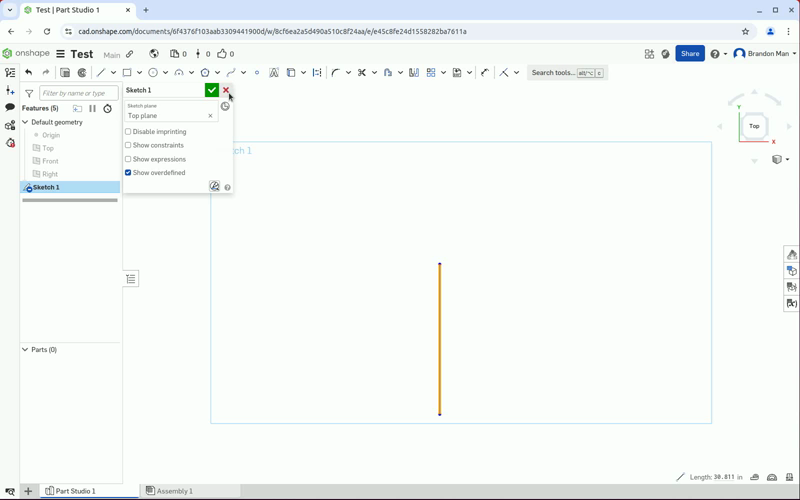
key(shift+s)
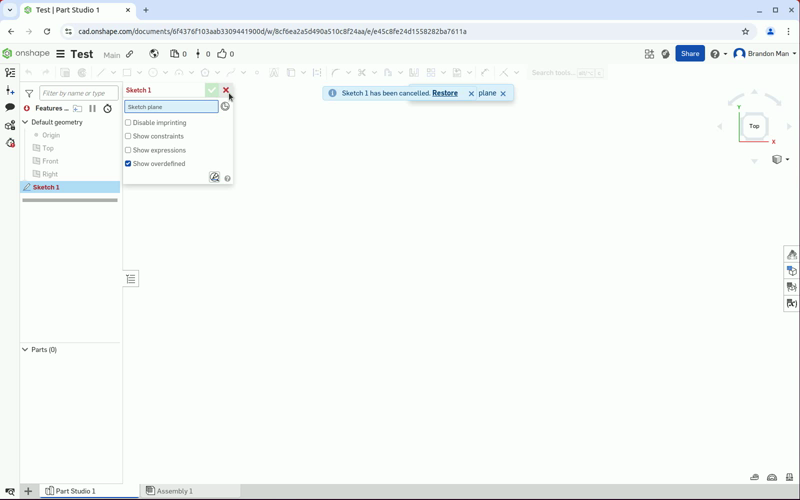
mouse_move(73, 150)
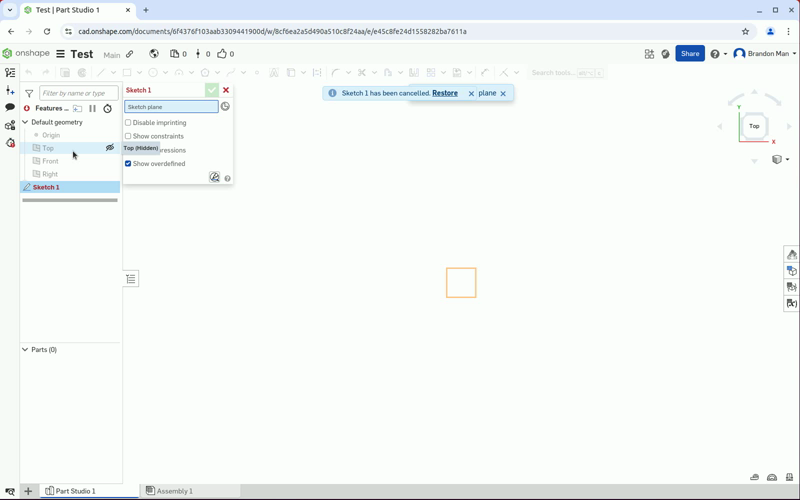
click(73, 150)
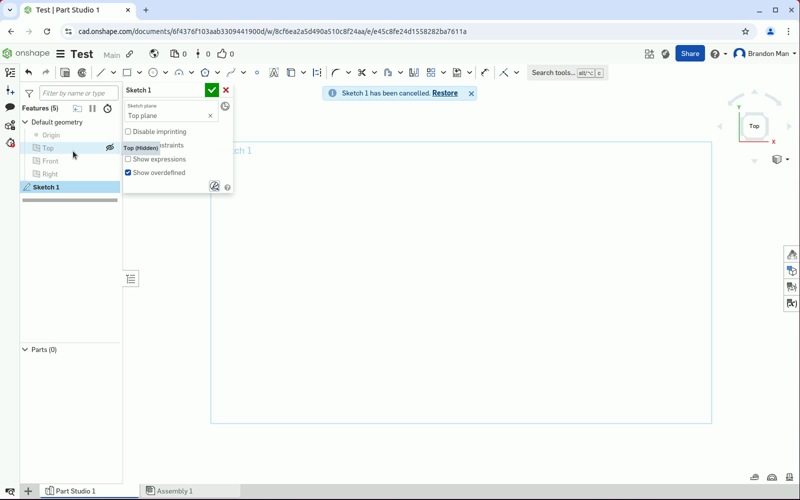
mouse_move(73, 352)
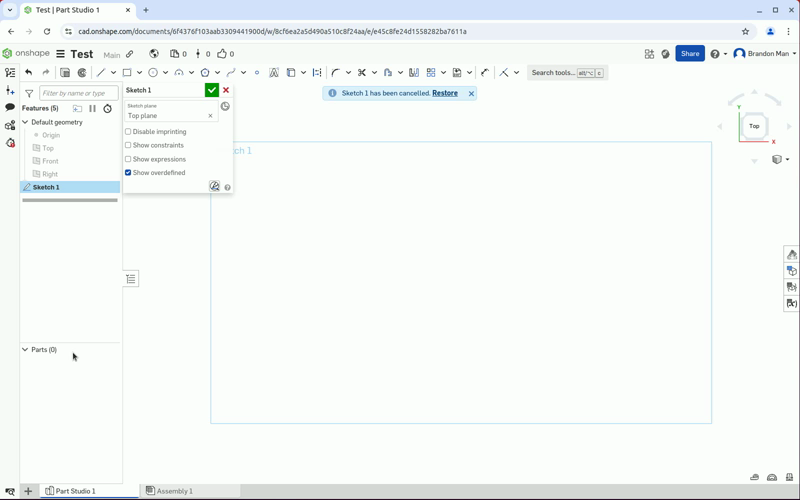
key(y)
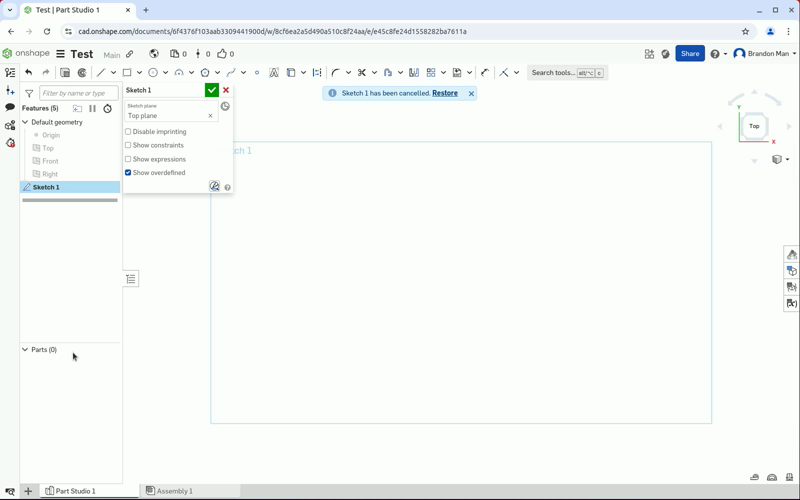
key(l)
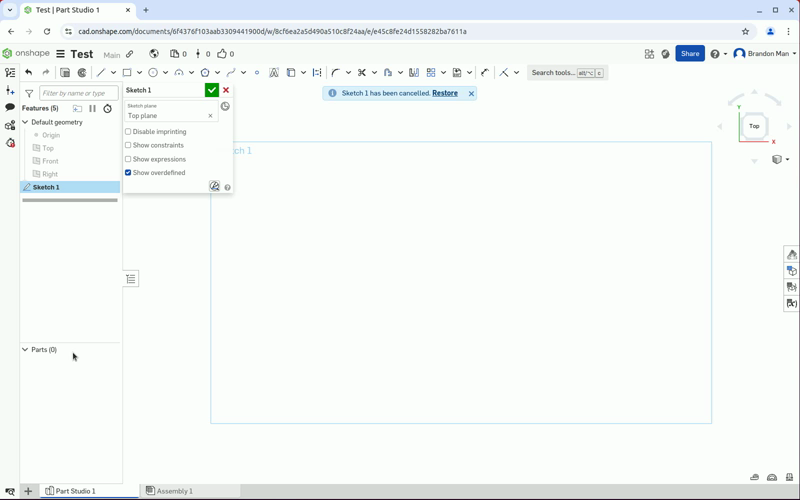
key_down(shift)
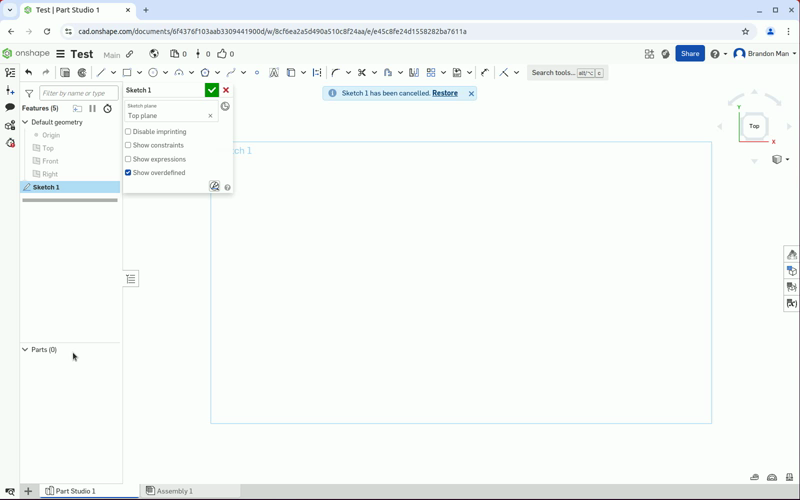
mouse_move(460, 282)
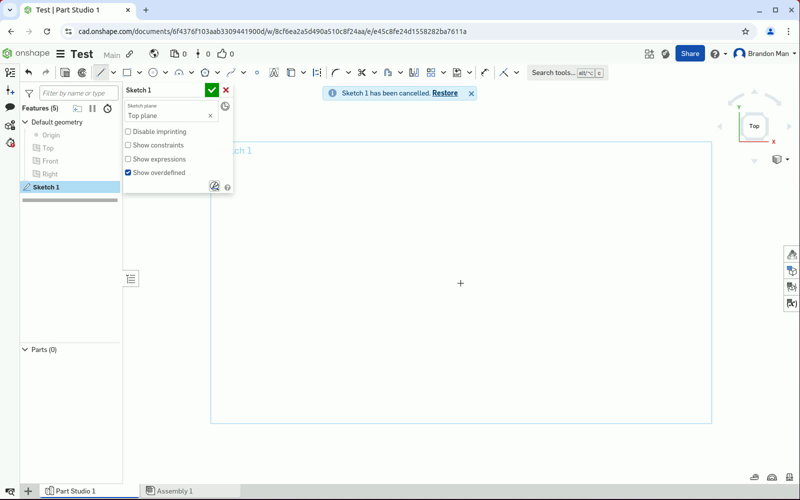
click(460, 282)
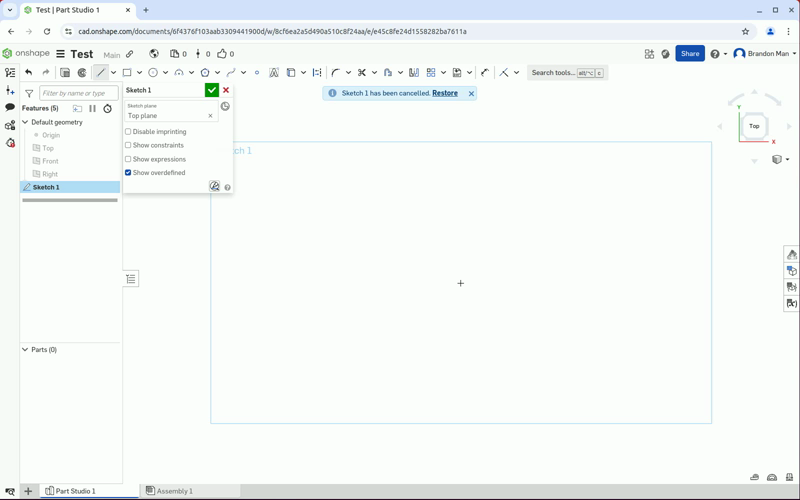
key_up(shift)
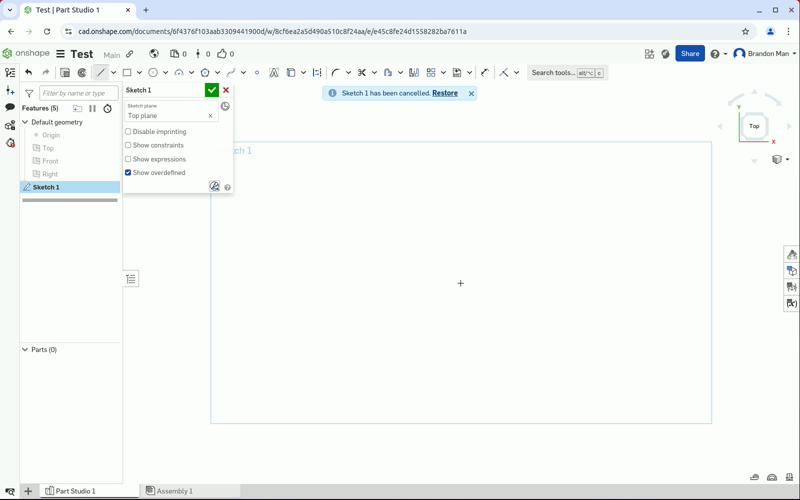
key_down(shift)
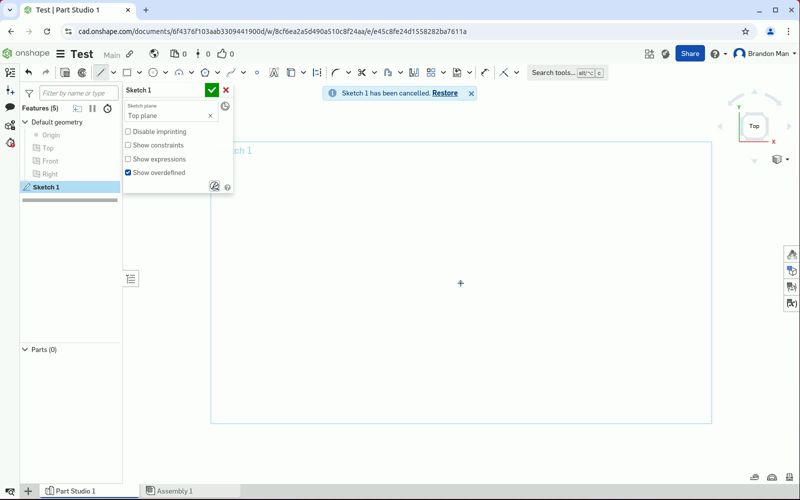
mouse_move(550, 282)
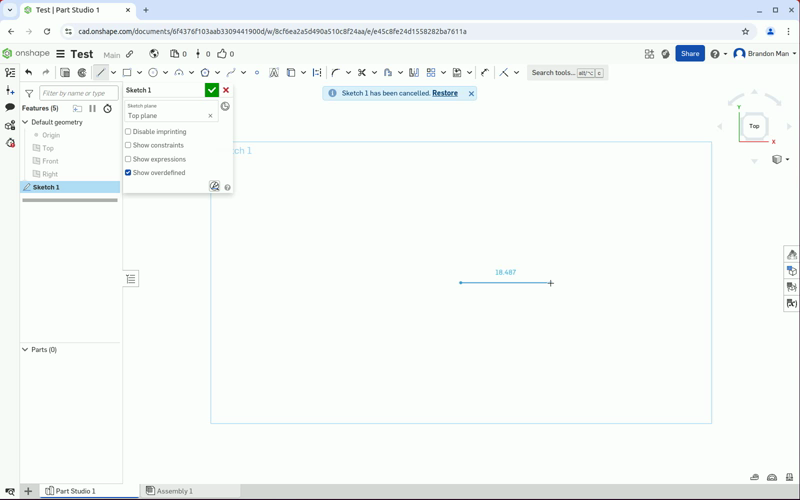
click(550, 282)
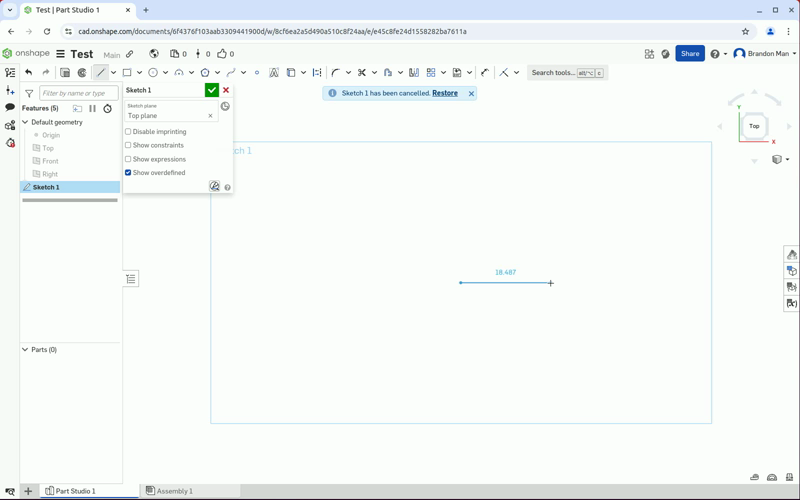
key_up(shift)
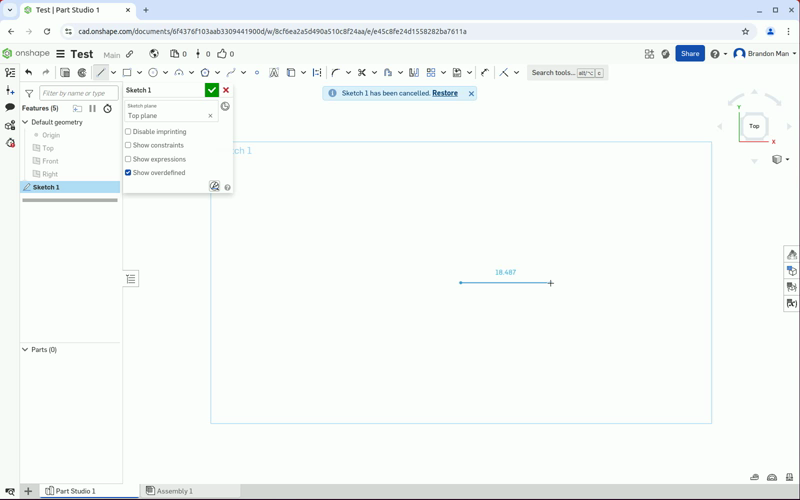
key(esc)
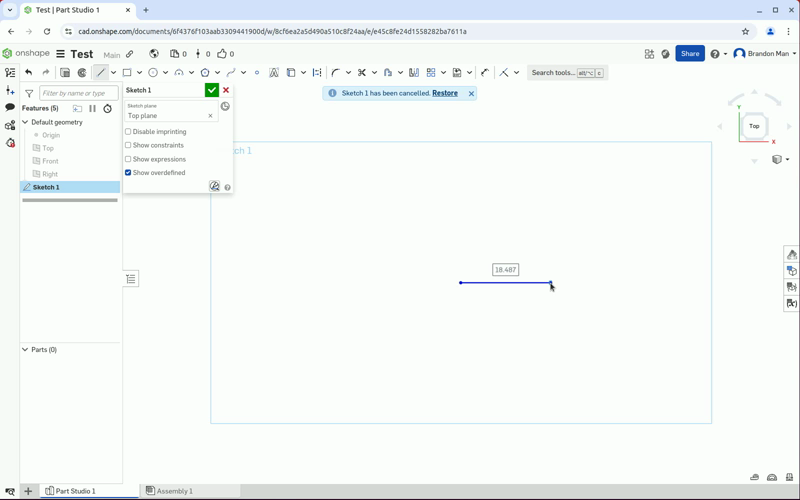
key(a)
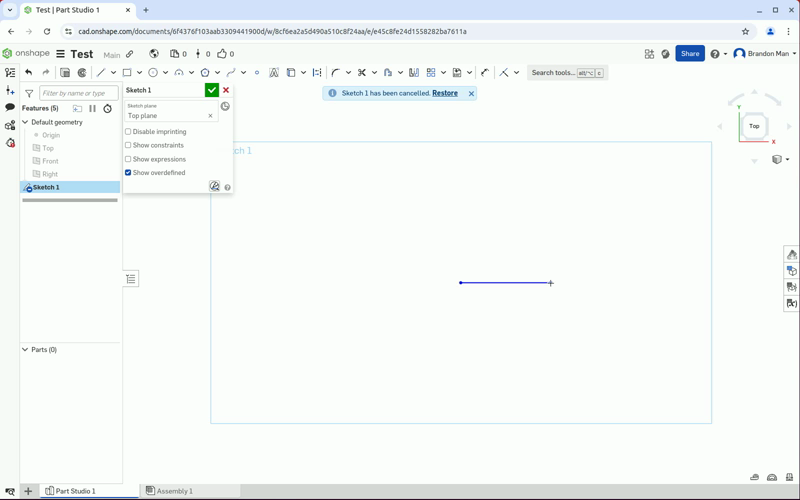
mouse_move(550, 282)
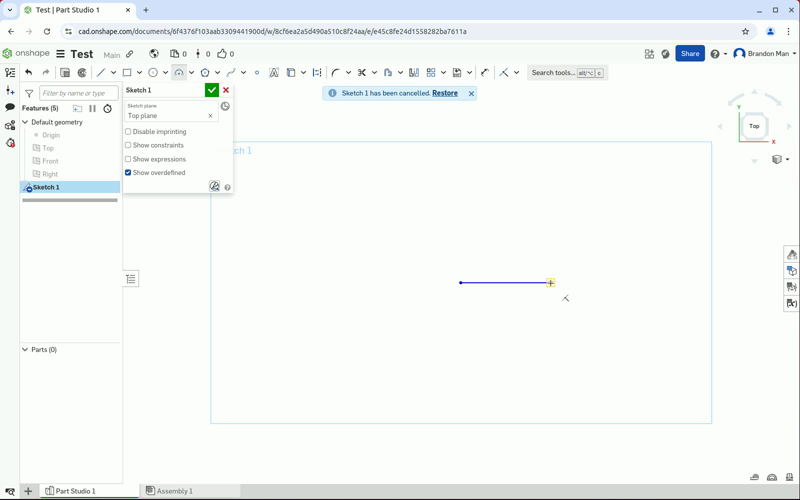
click(550, 282)
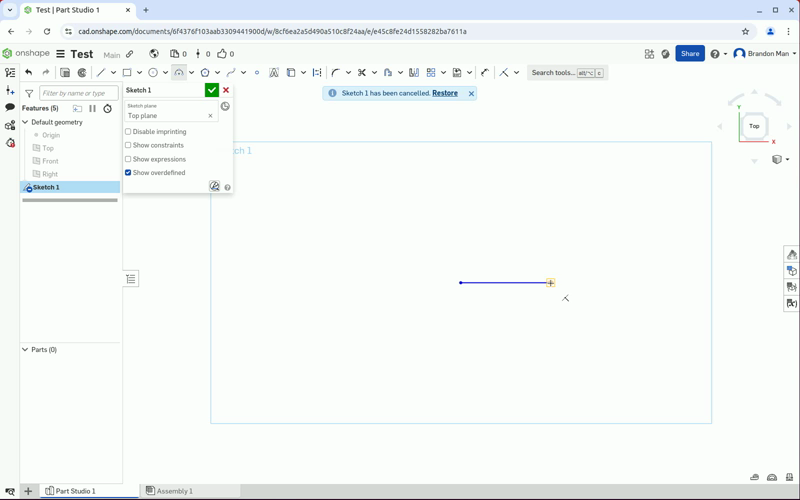
key_down(shift)
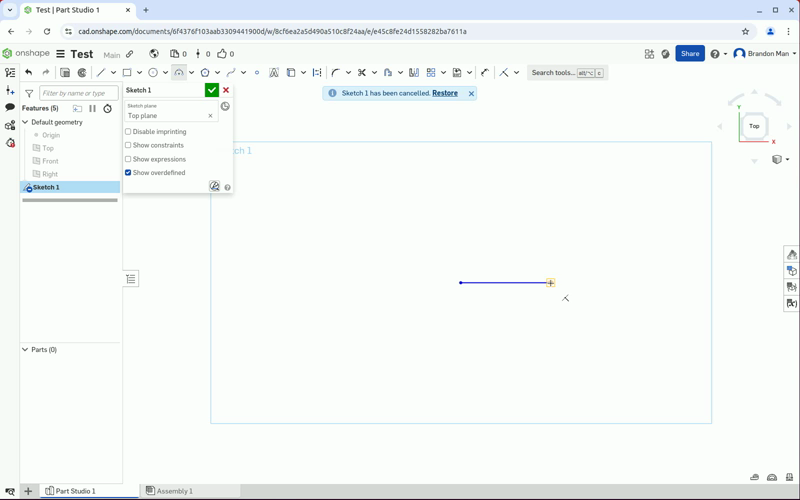
mouse_move(550, 237)
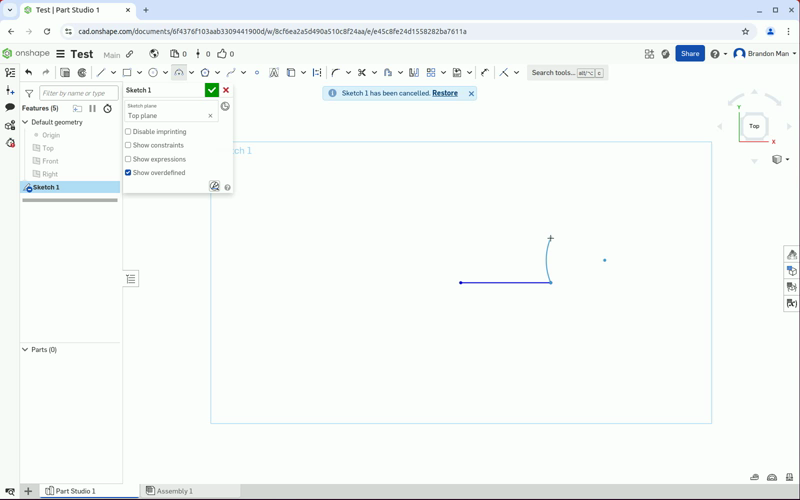
click(550, 237)
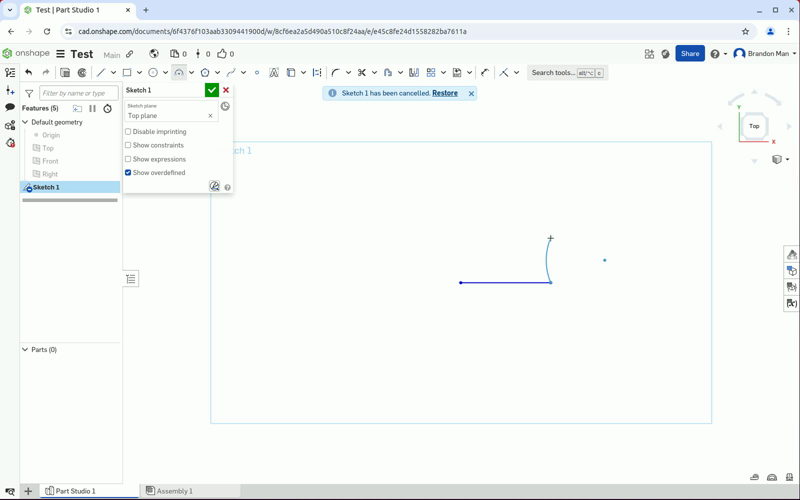
mouse_move(573, 260)
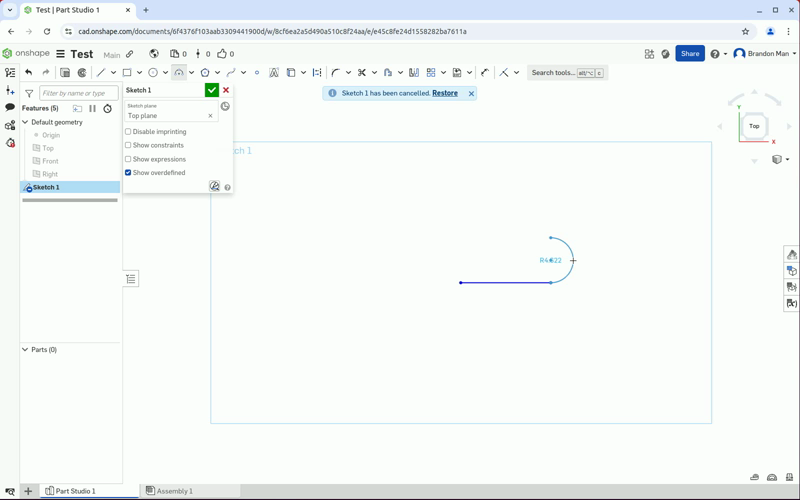
click(573, 260)
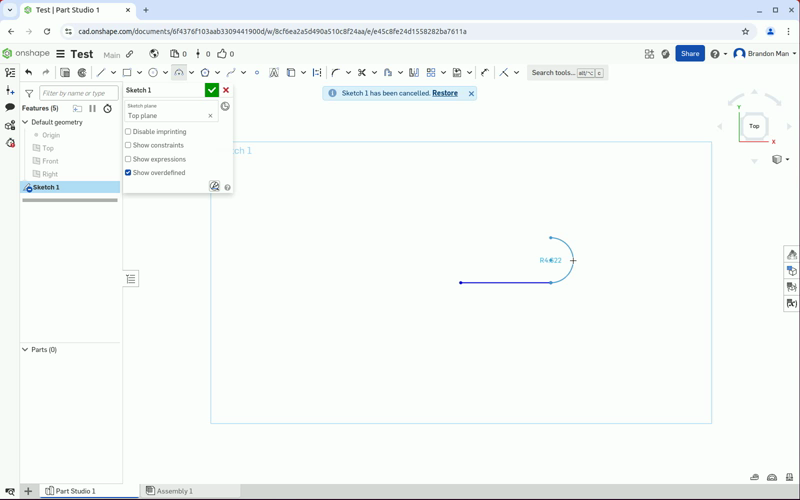
key_up(shift)
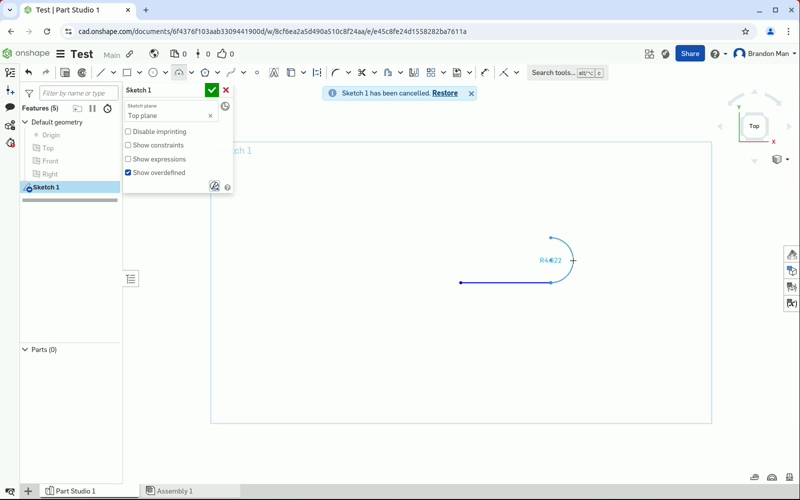
key(esc)
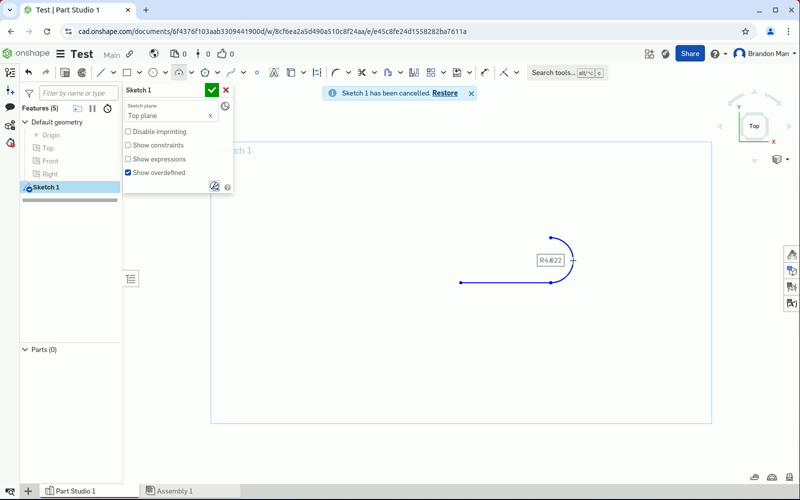
key(l)
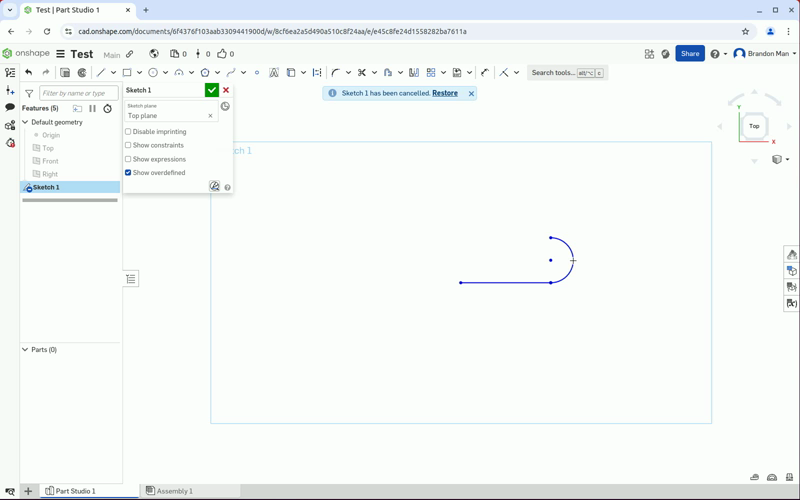
mouse_move(550, 237)
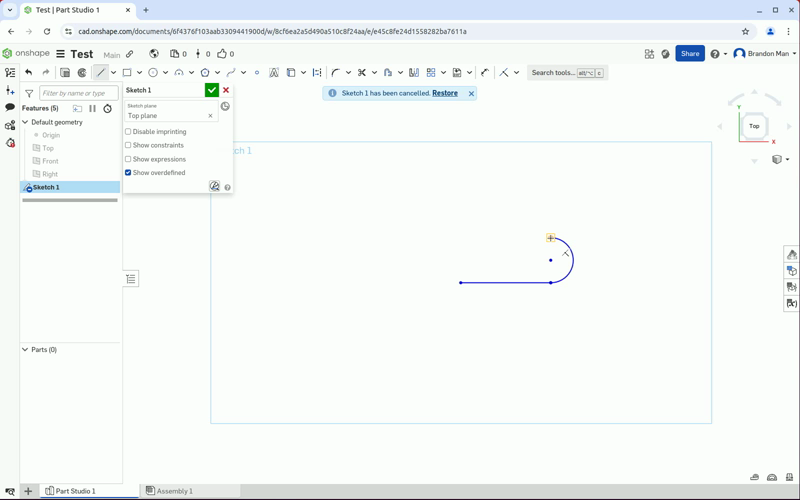
click(550, 237)
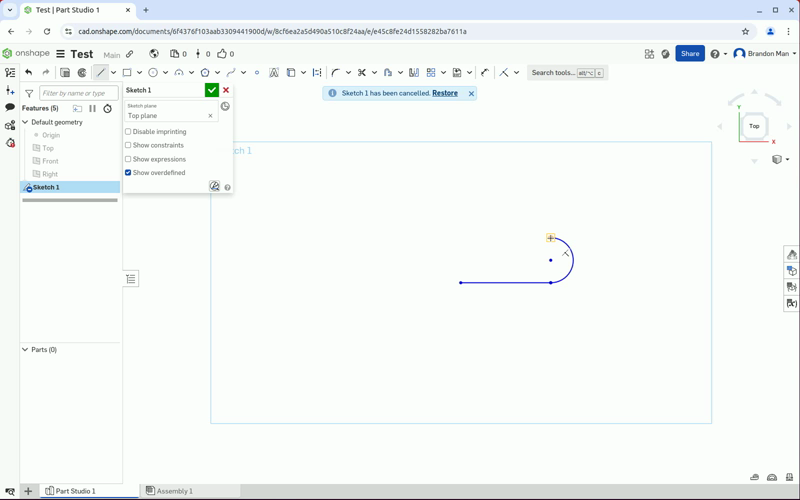
key_down(shift)
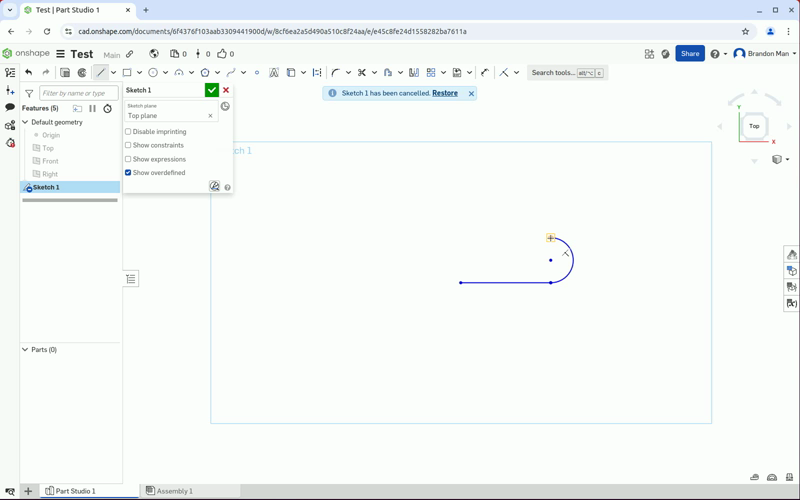
mouse_move(460, 237)
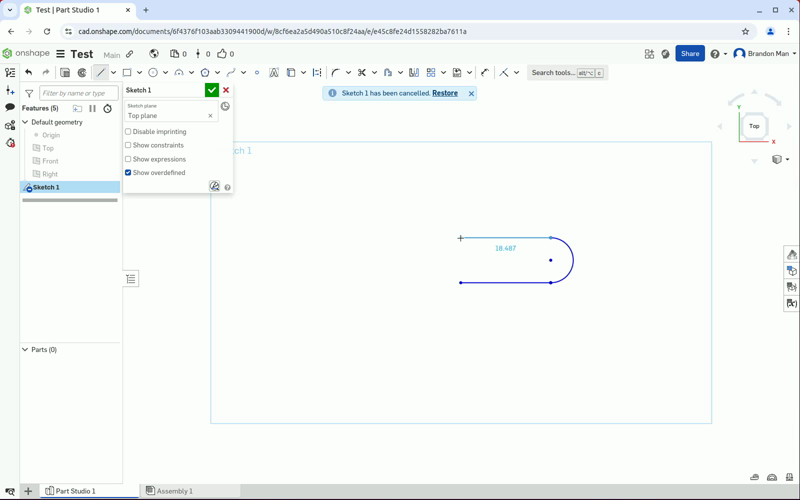
click(460, 237)
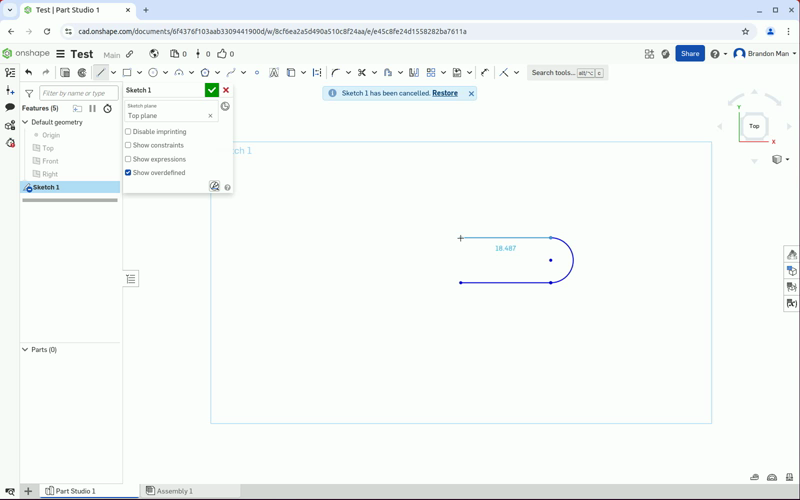
key_up(shift)
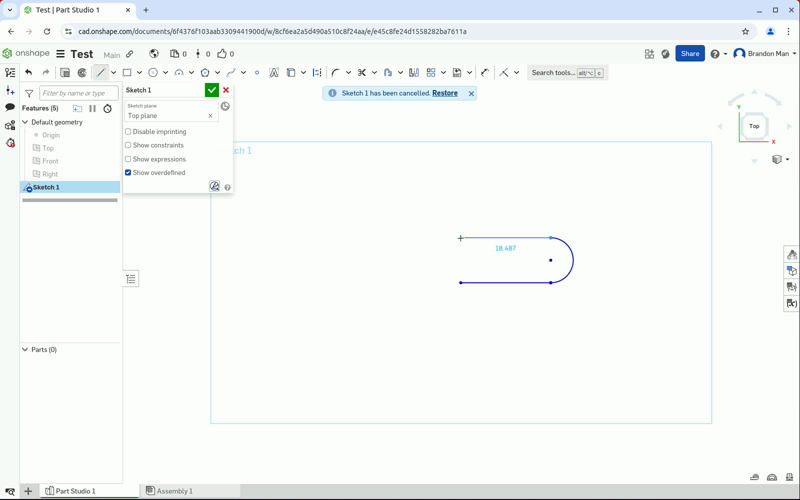
mouse_move(490, 237)
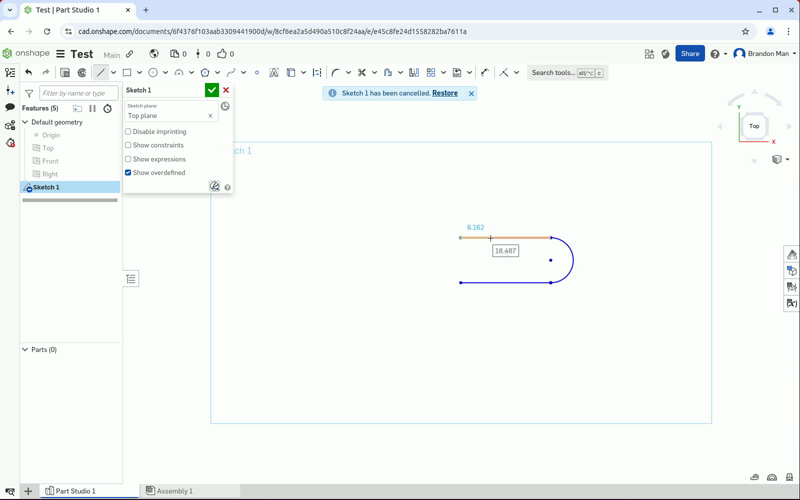
key_down(shift)
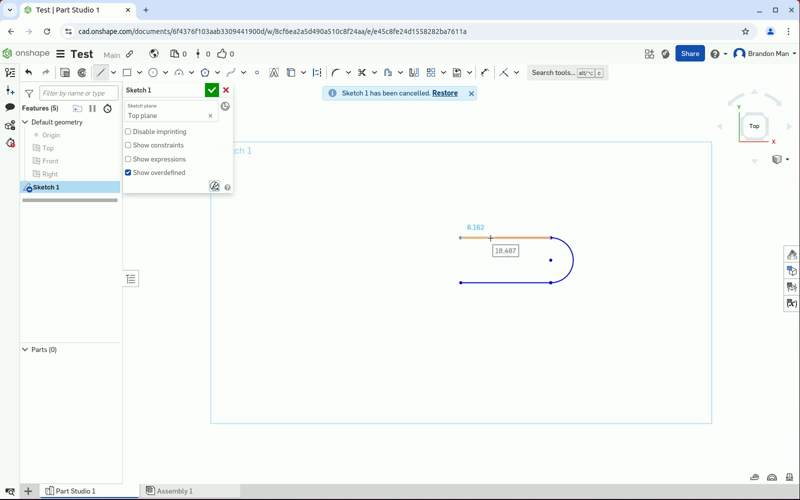
mouse_move(460, 282)
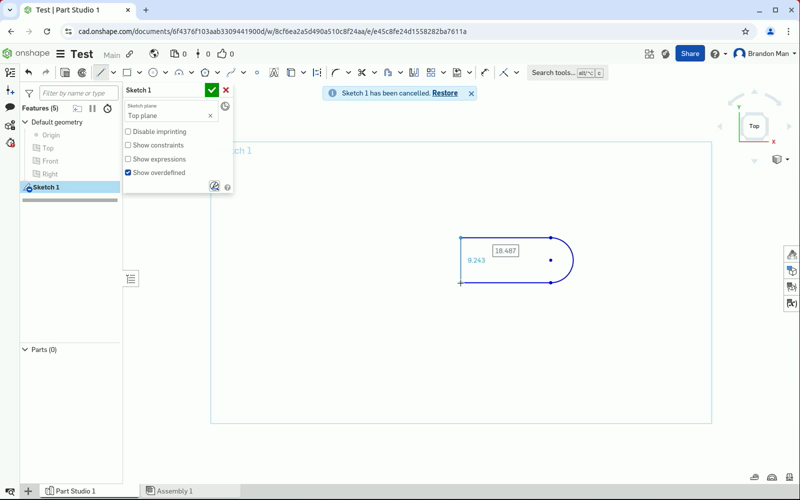
key_up(shift)
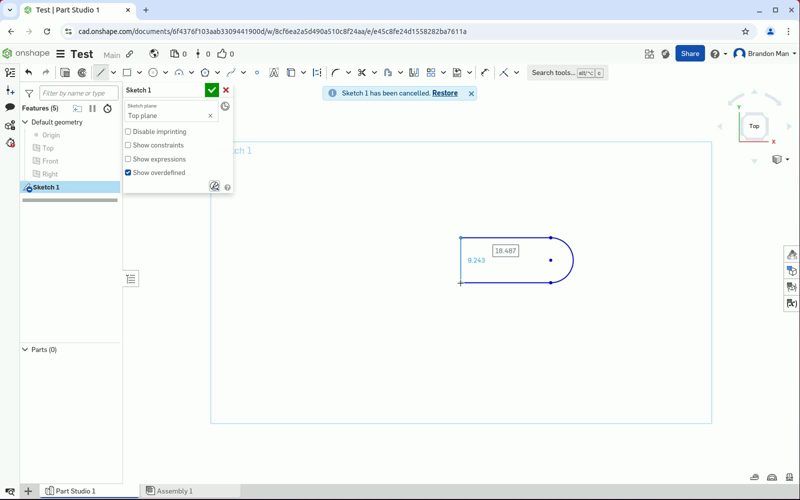
click(460, 282)
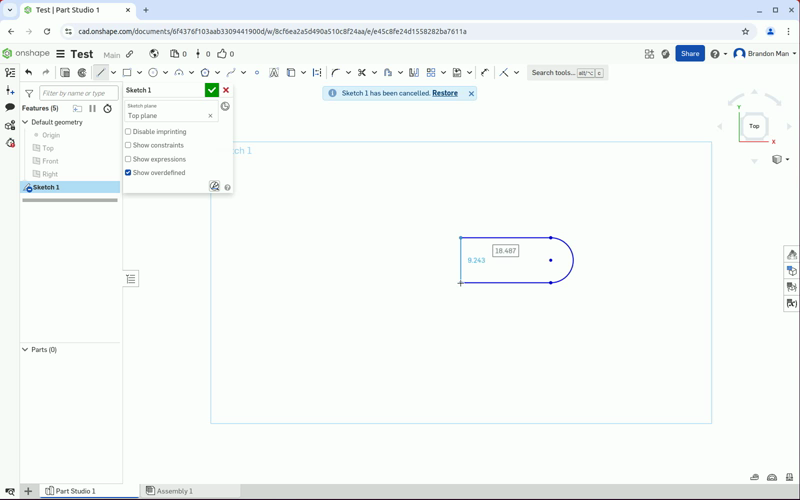
key(esc)
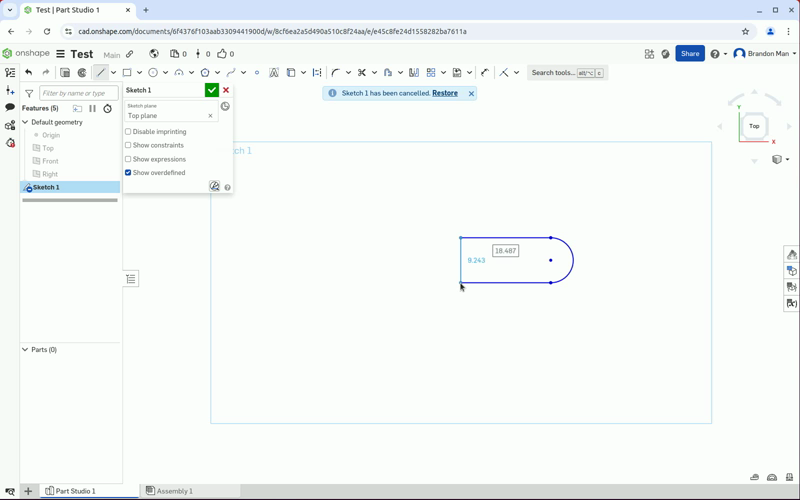
mouse_move(563, 257)
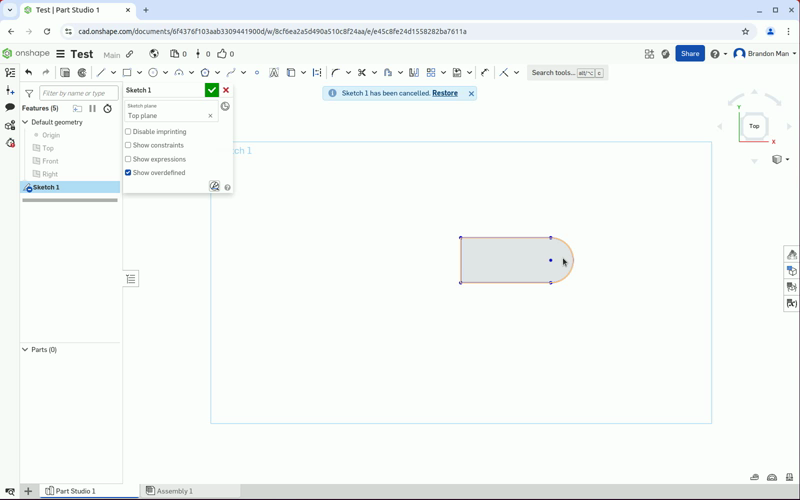
click(563, 257)
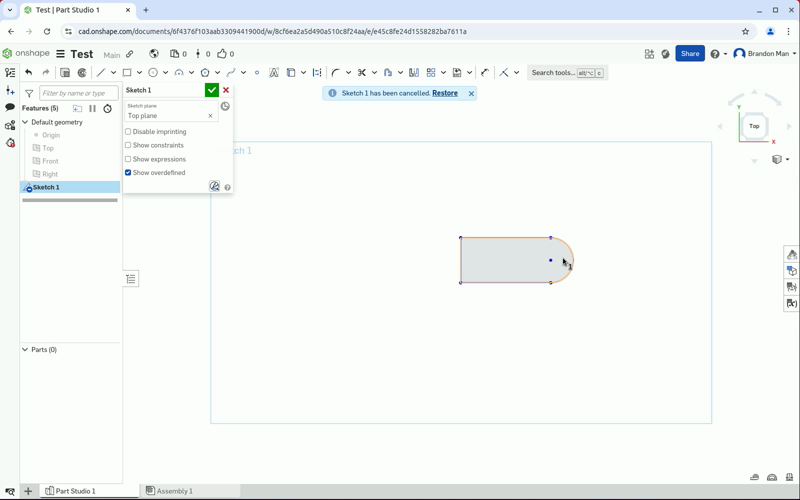
mouse_move(73, 352)
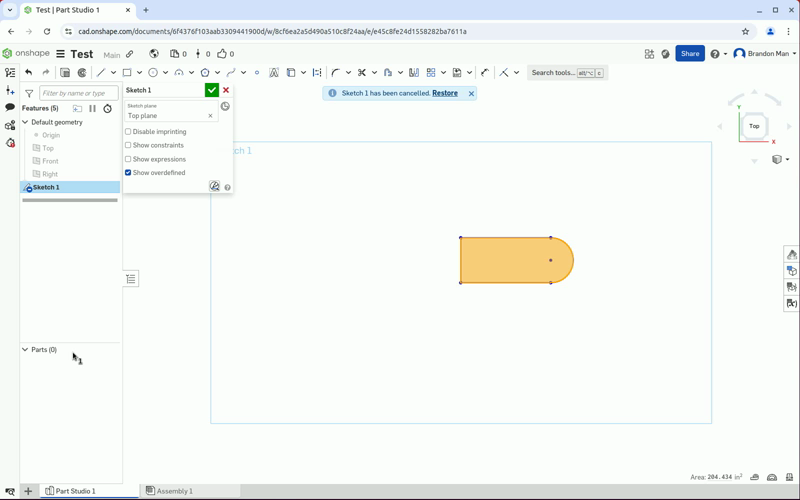
key(shift+y)
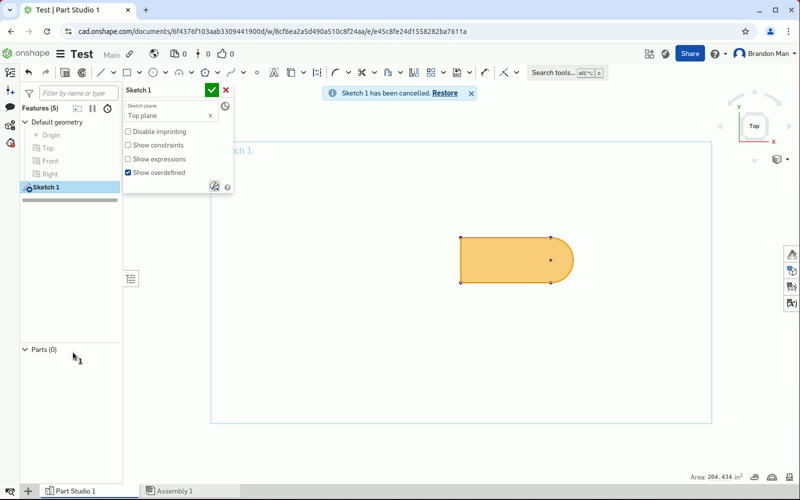
key(shift+e)
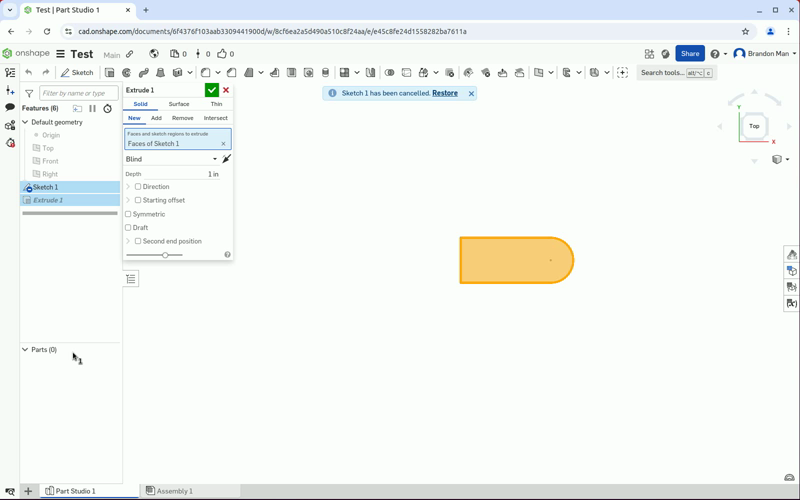
mouse_move(143, 106)
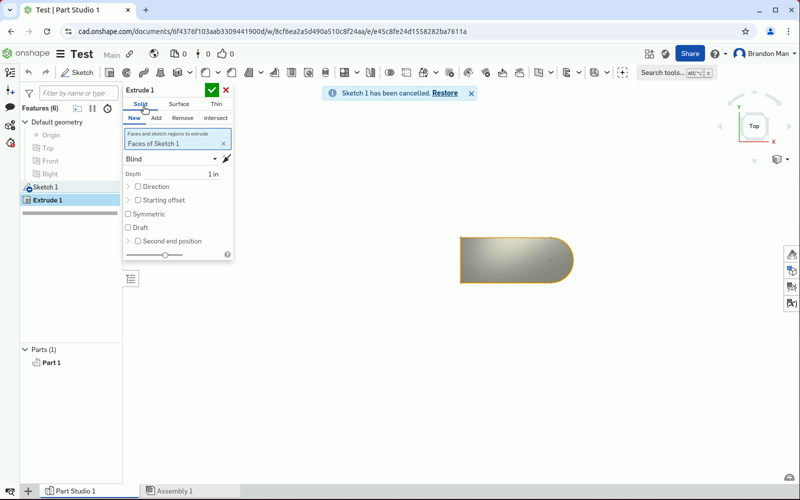
click(143, 106)
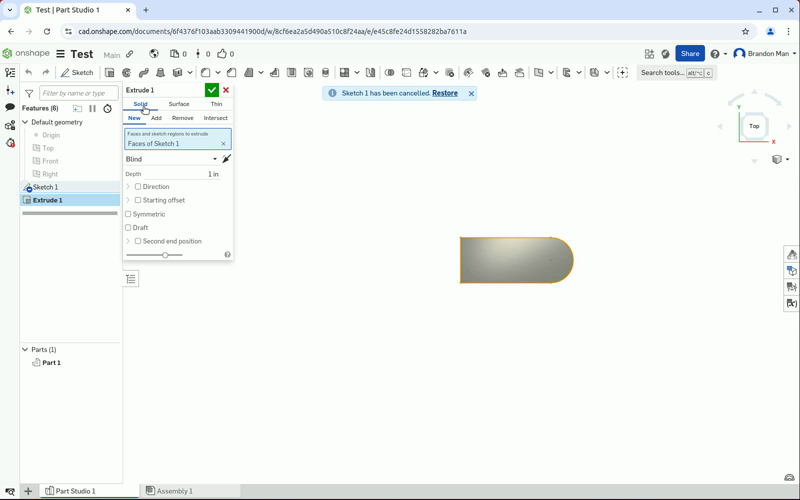
mouse_move(137, 120)
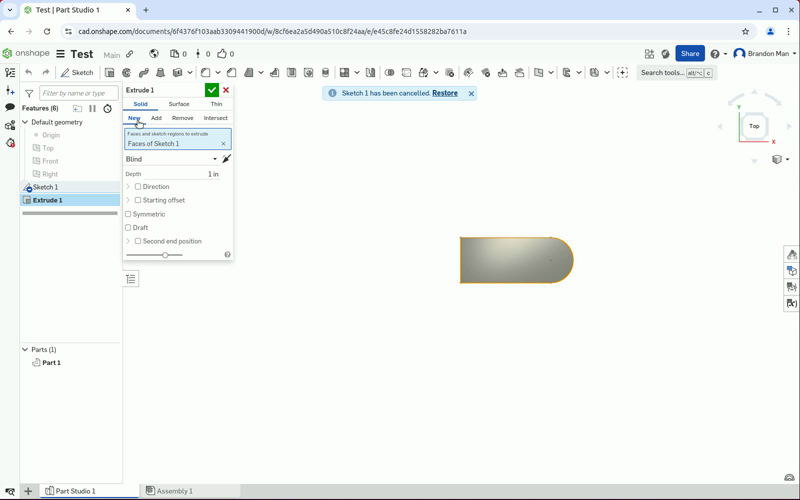
click(137, 120)
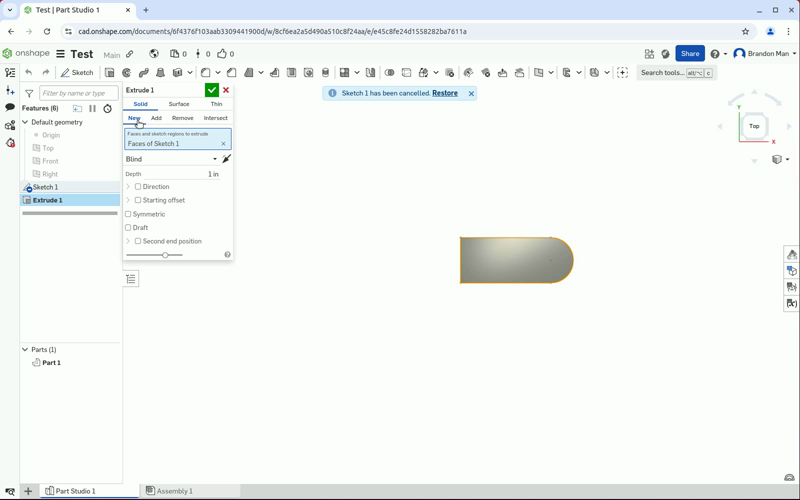
key(tab, 4)
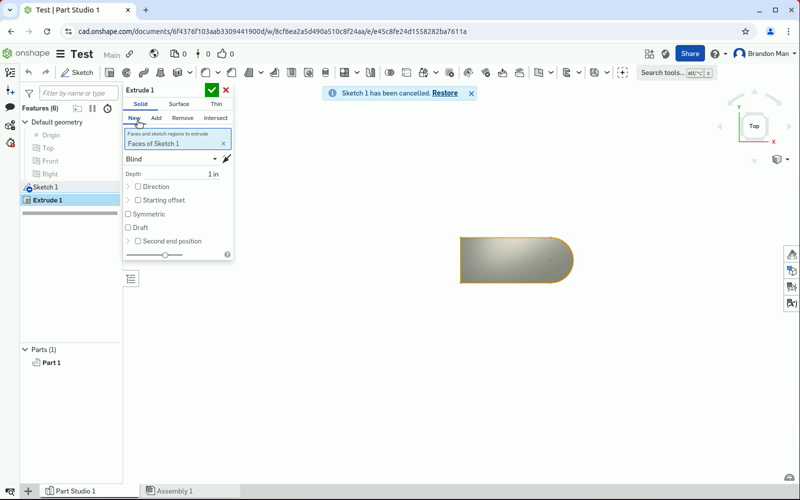
text(9.147)
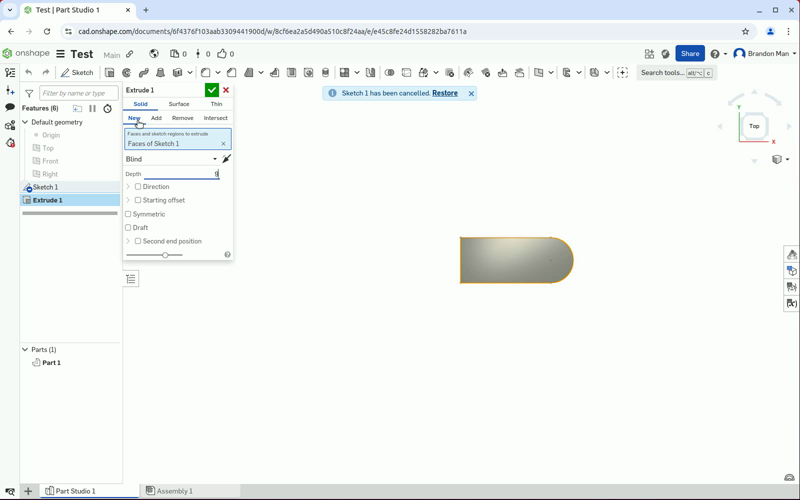
key(enter)
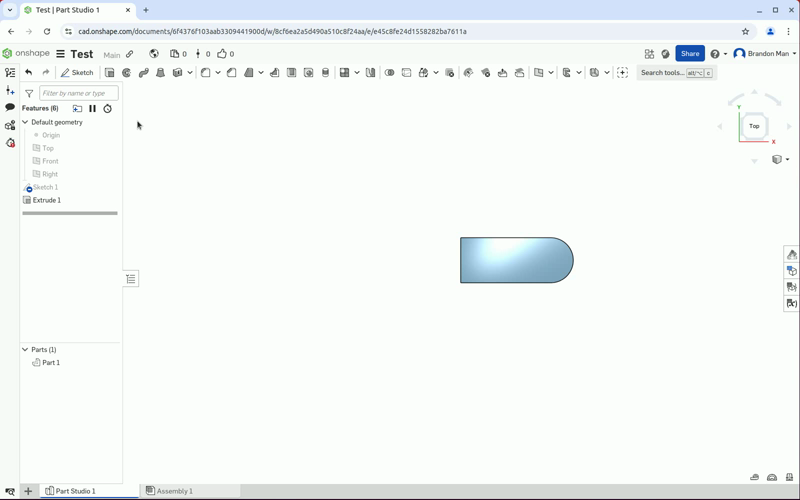
key(shift+h)
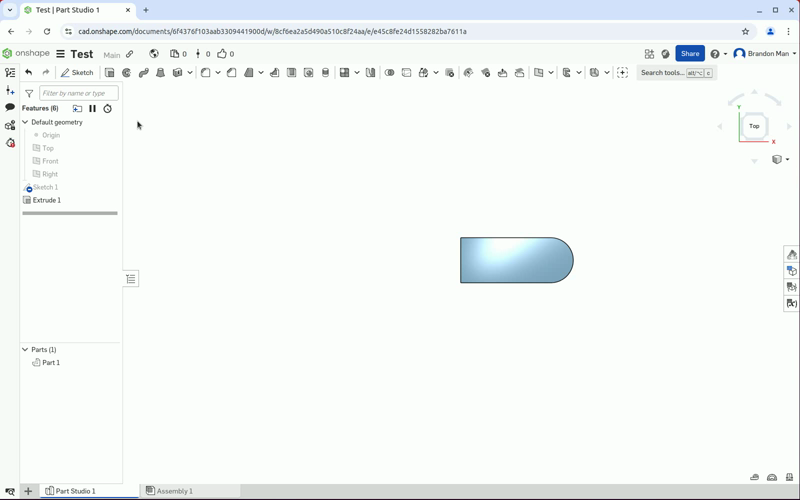
key(shift+h)
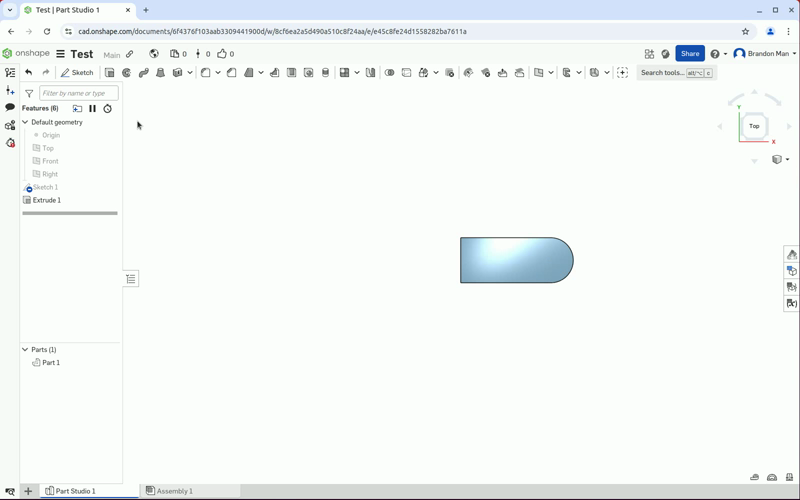
mouse_move(73, 189)
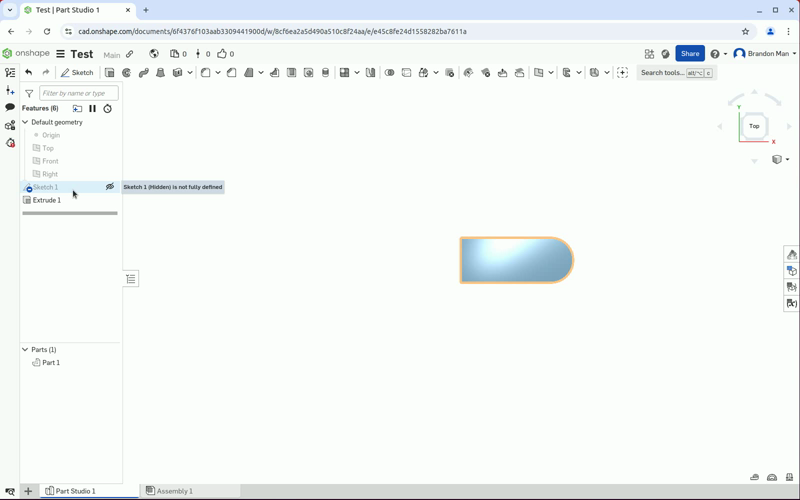
click(73, 189)
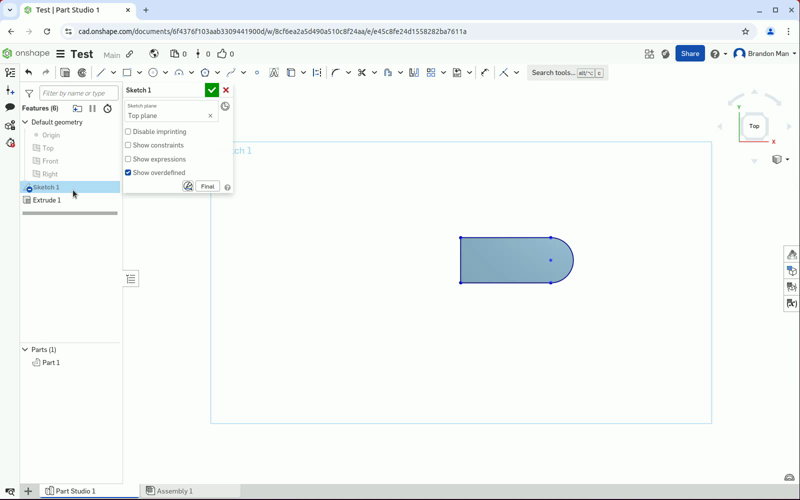
mouse_move(229, 92)
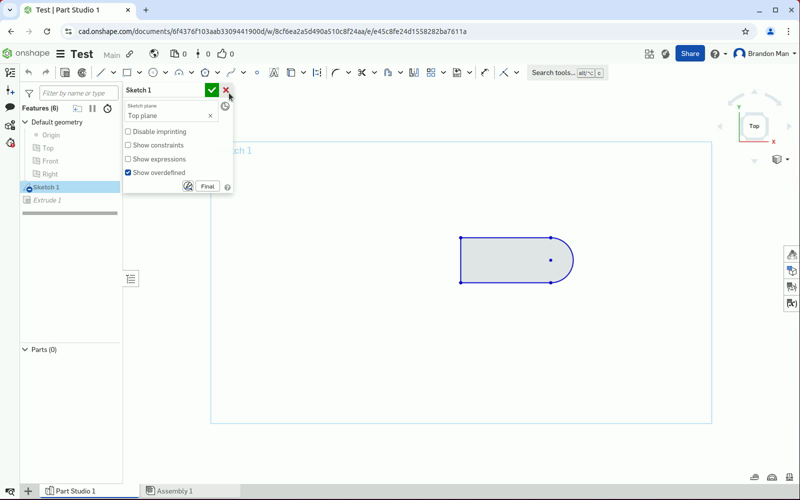
click(229, 92)
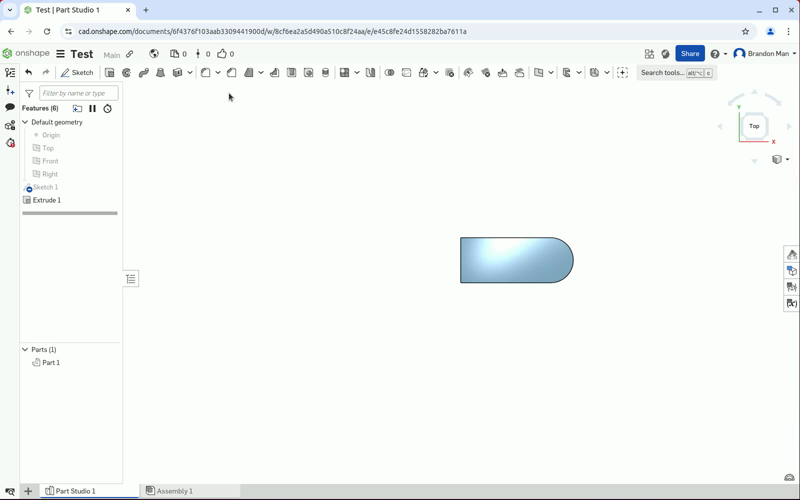
mouse_move(541, 75)
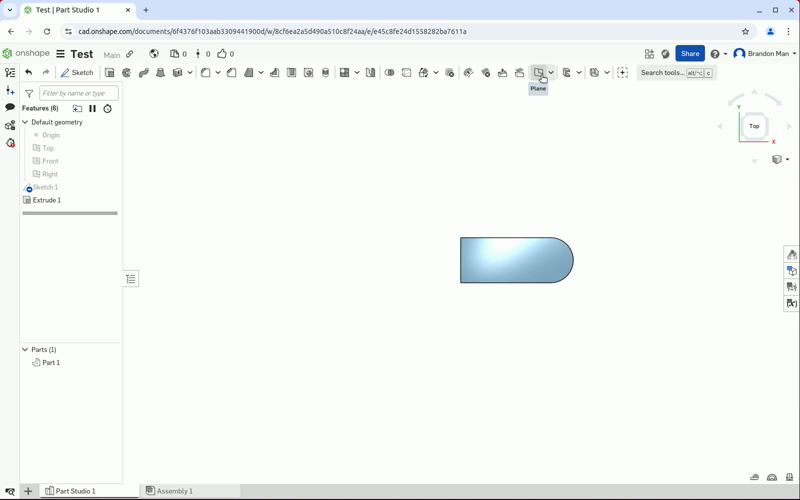
click(541, 75)
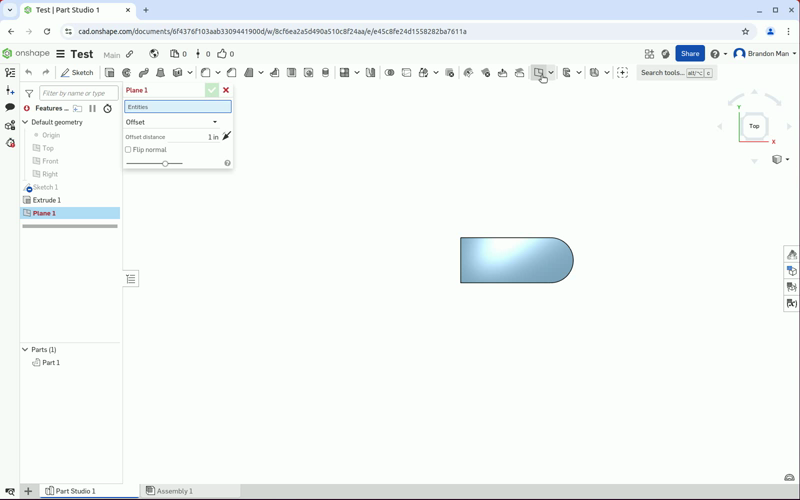
mouse_move(73, 150)
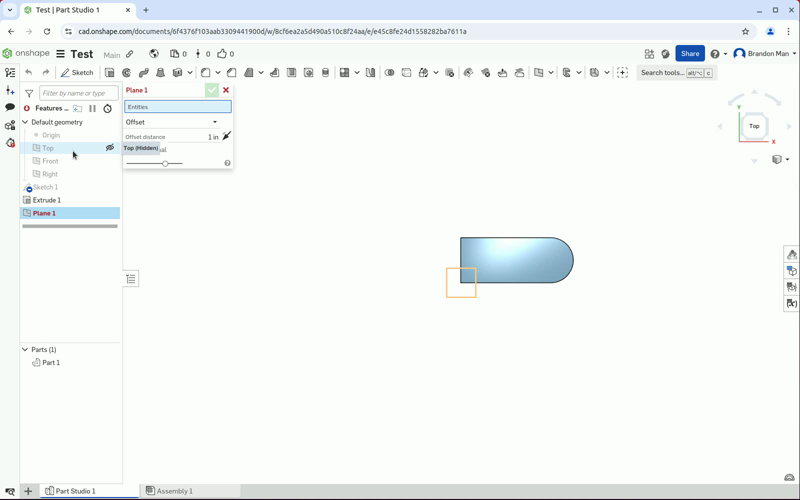
click(73, 150)
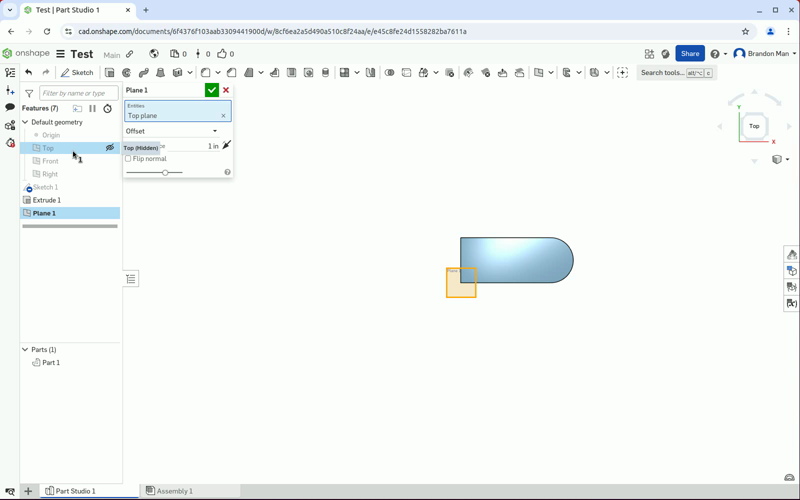
key(tab, 2)
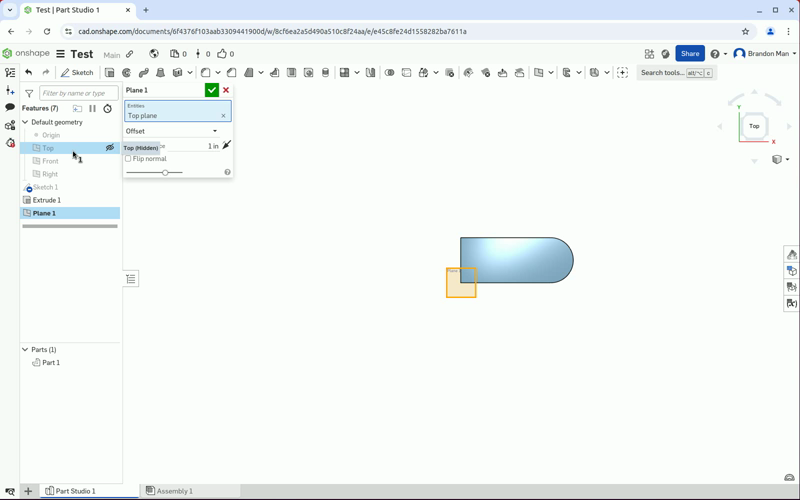
text(9.151)
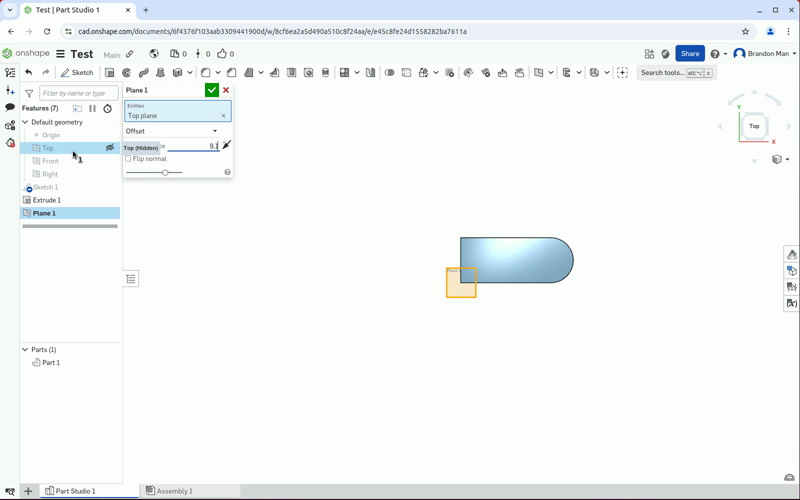
key(enter, 2)
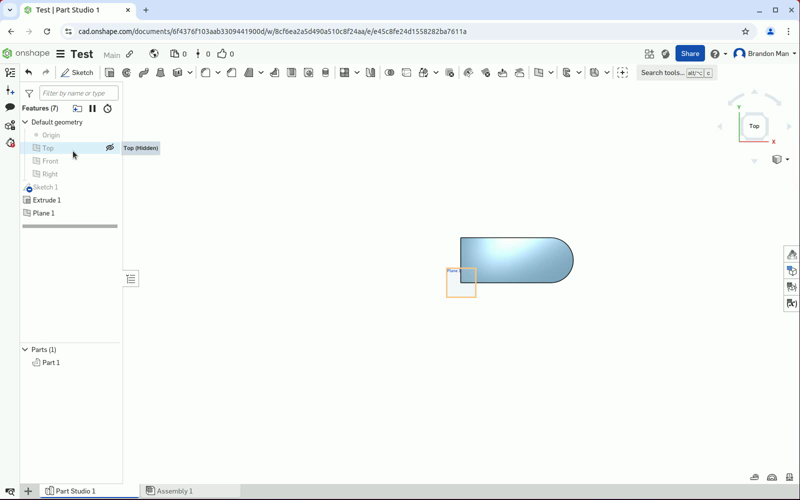
key(shift+s)
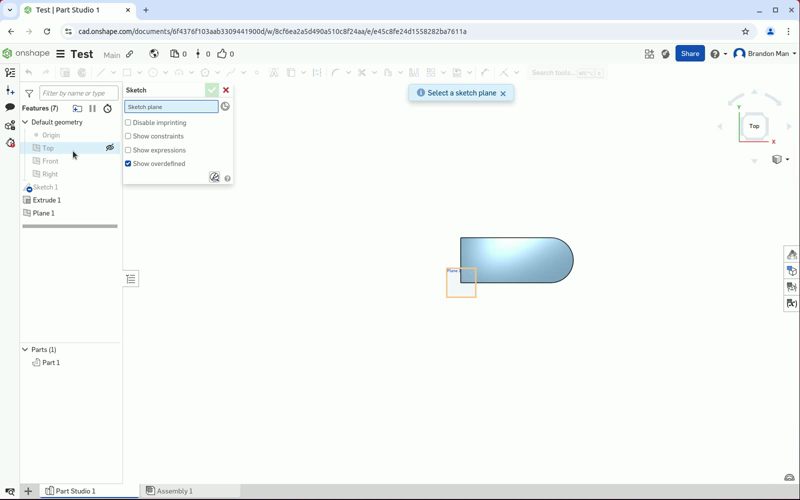
mouse_move(73, 215)
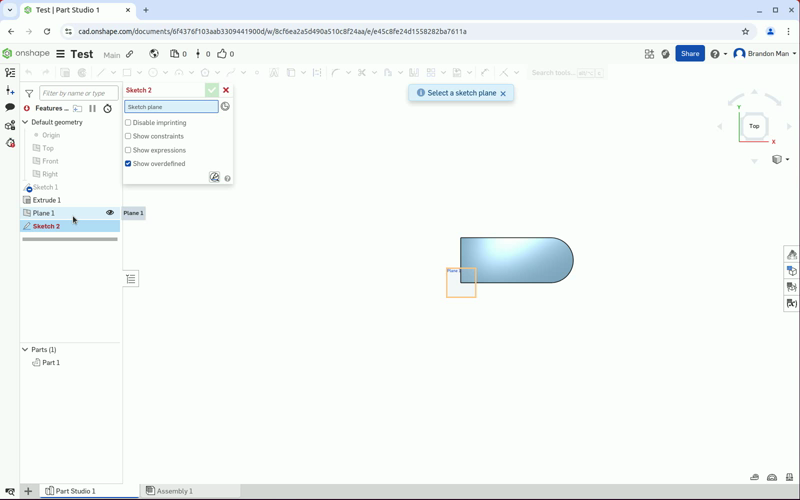
click(73, 215)
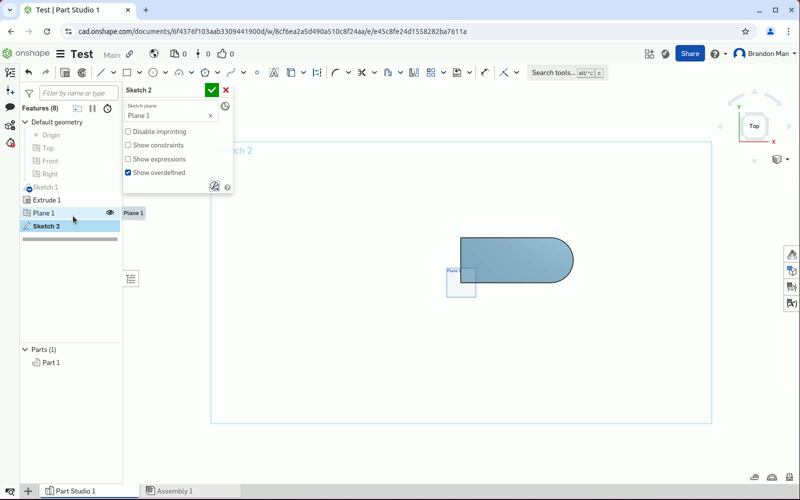
mouse_move(73, 352)
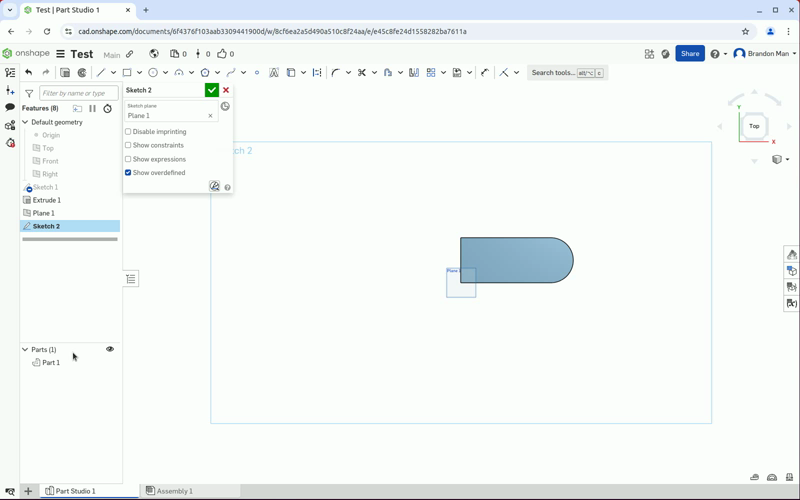
key(y)
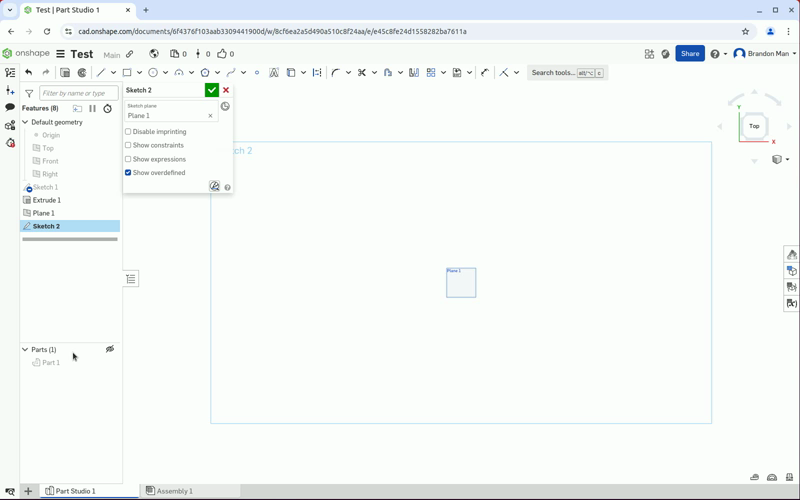
key(c)
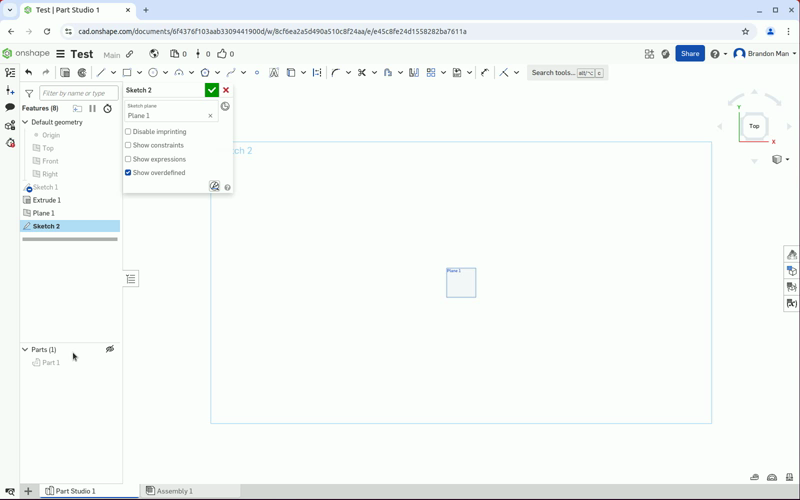
key_down(shift)
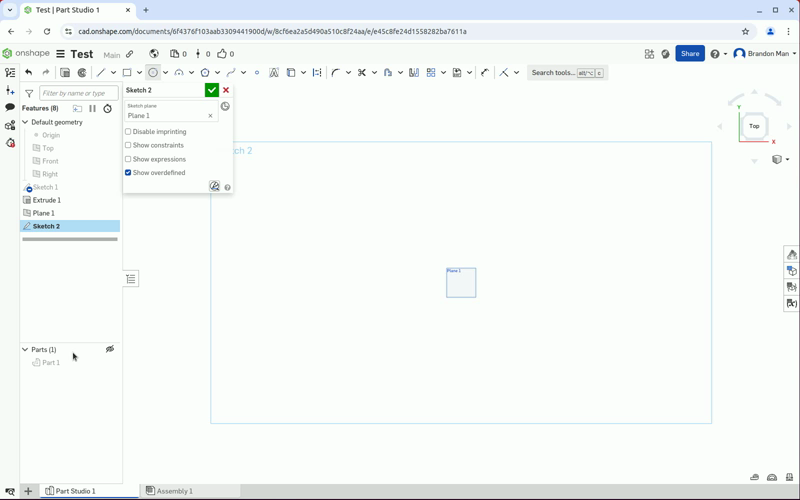
mouse_move(551, 260)
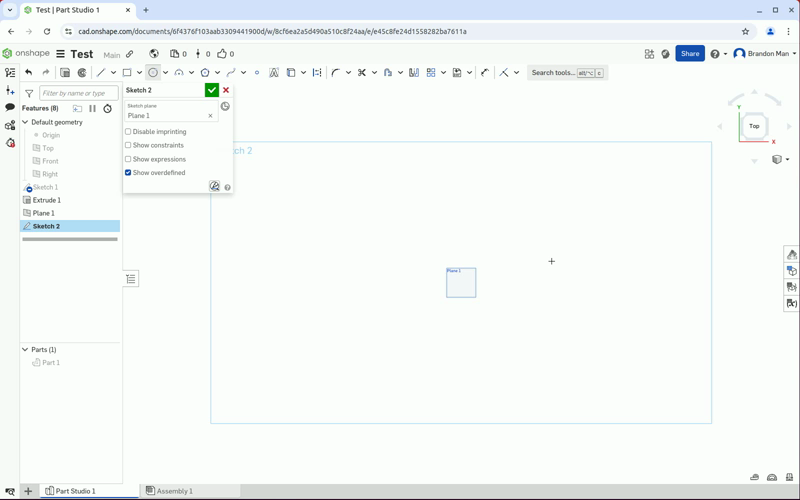
click(551, 260)
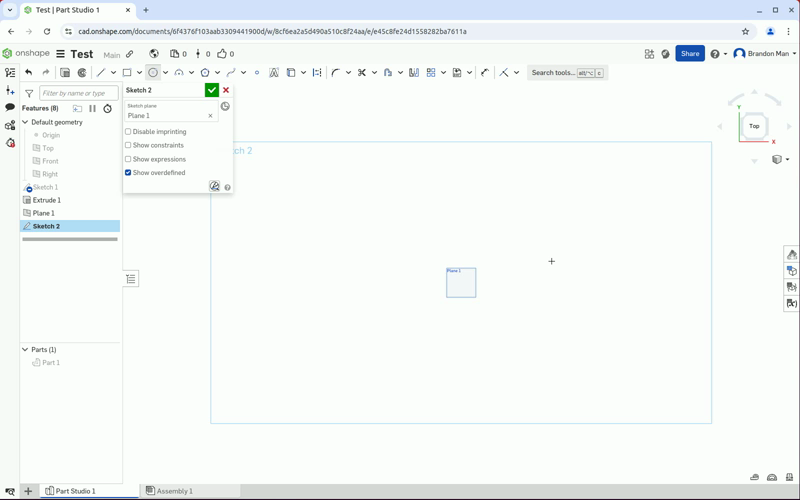
key_up(shift)
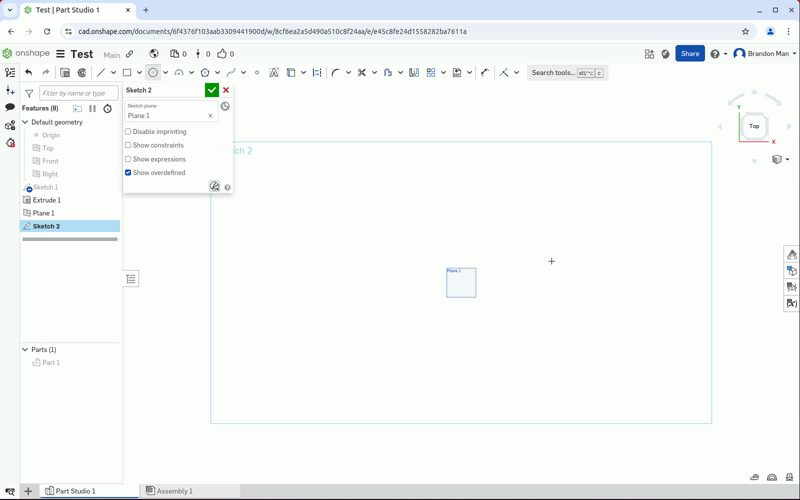
mouse_move(556, 260)
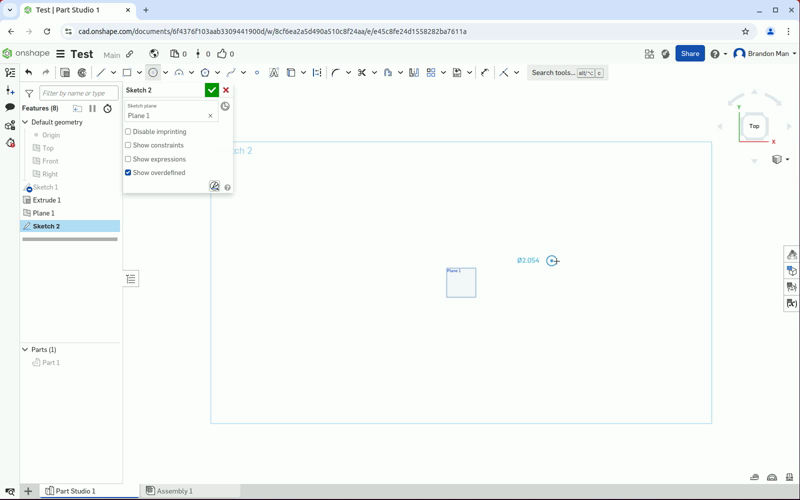
click(556, 260)
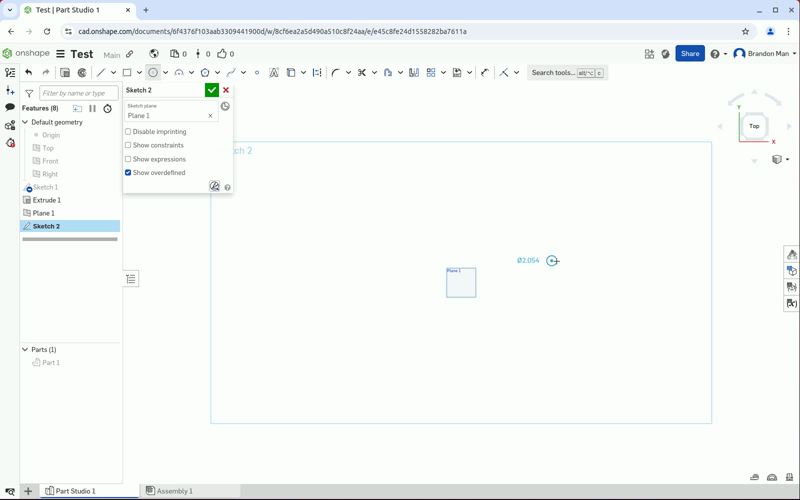
key(esc)
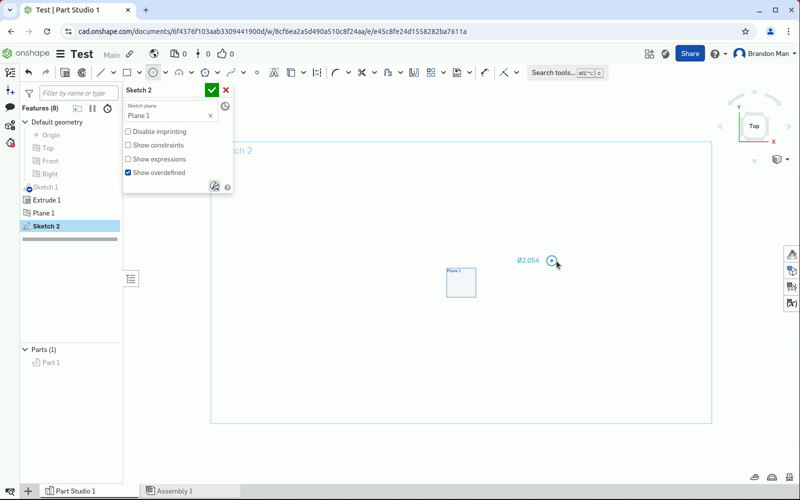
mouse_move(555, 261)
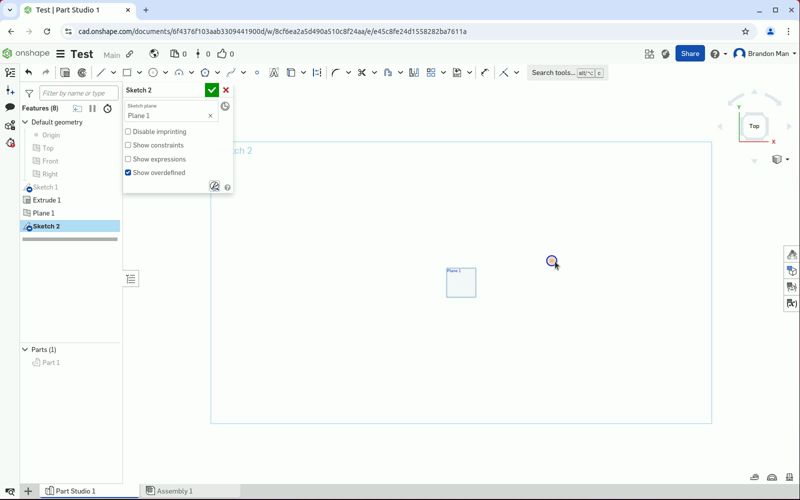
scroll(6)
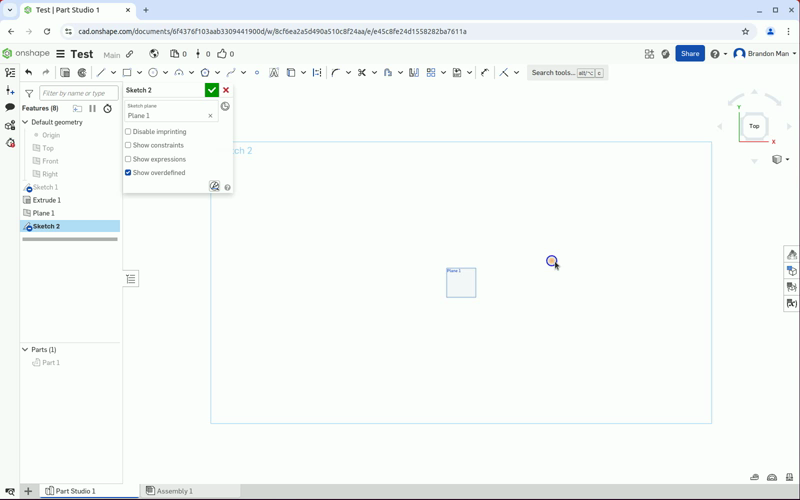
scroll(6)
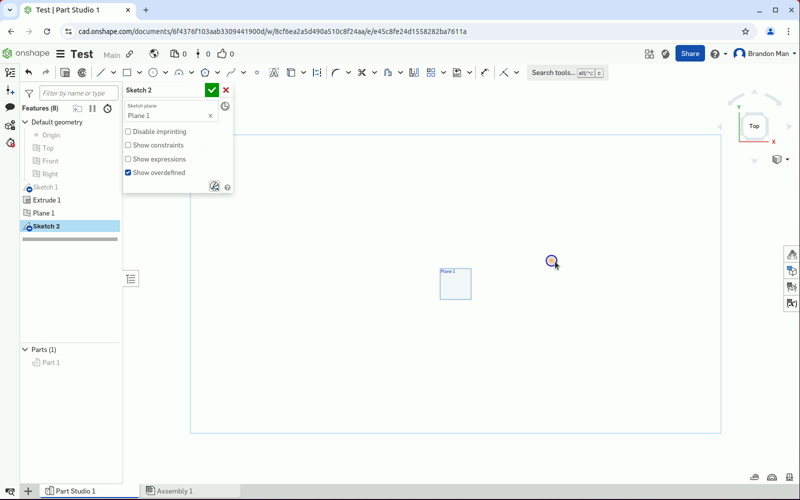
scroll(6)
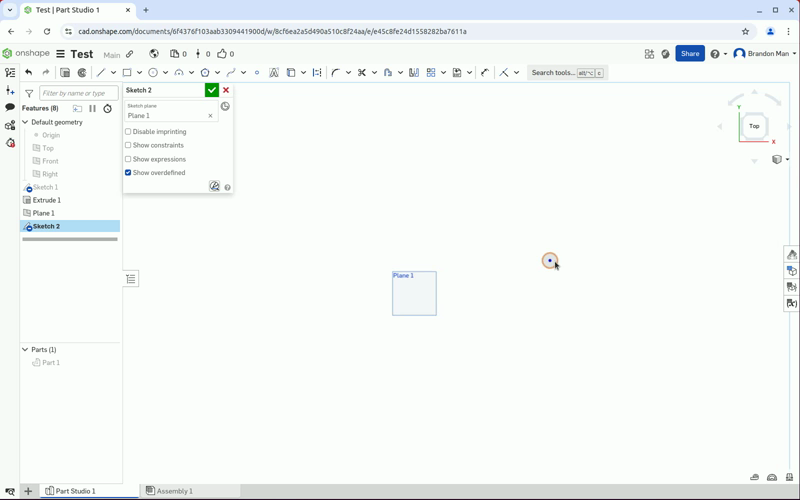
scroll(6)
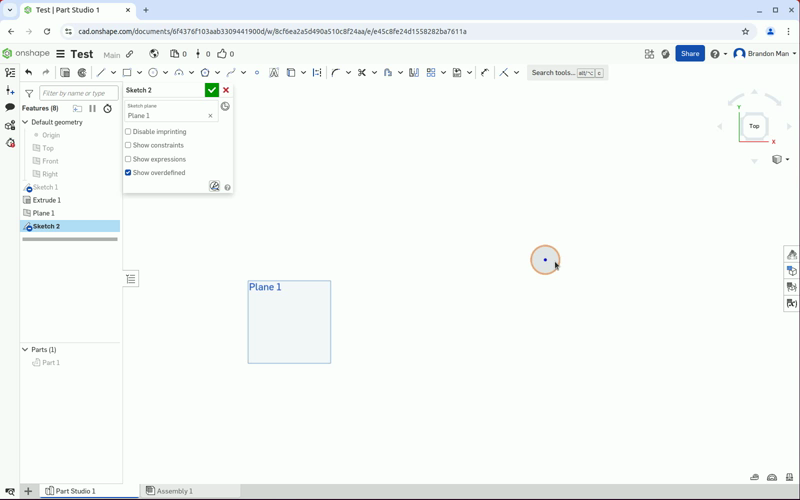
scroll(6)
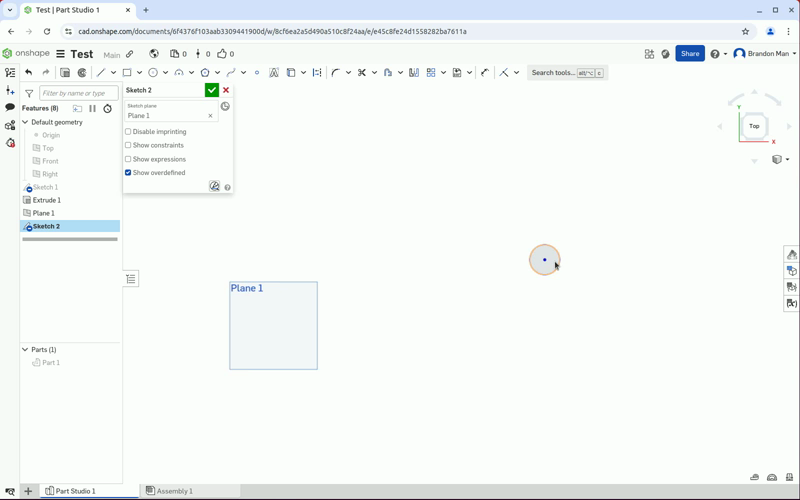
scroll(6)
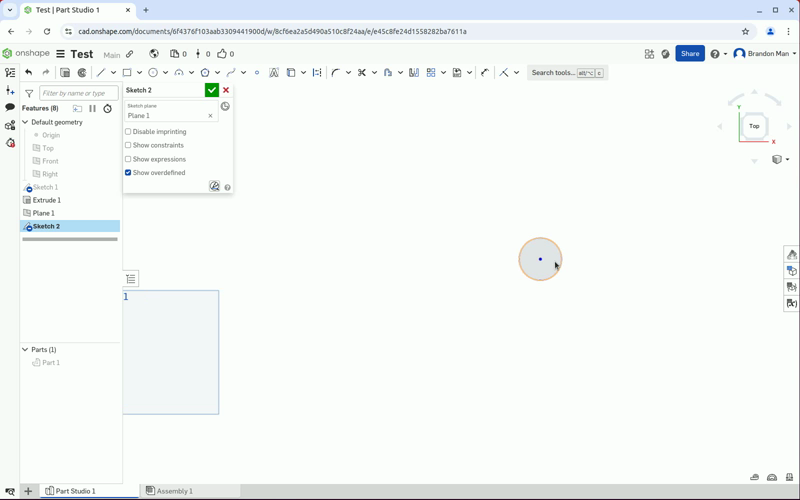
scroll(6)
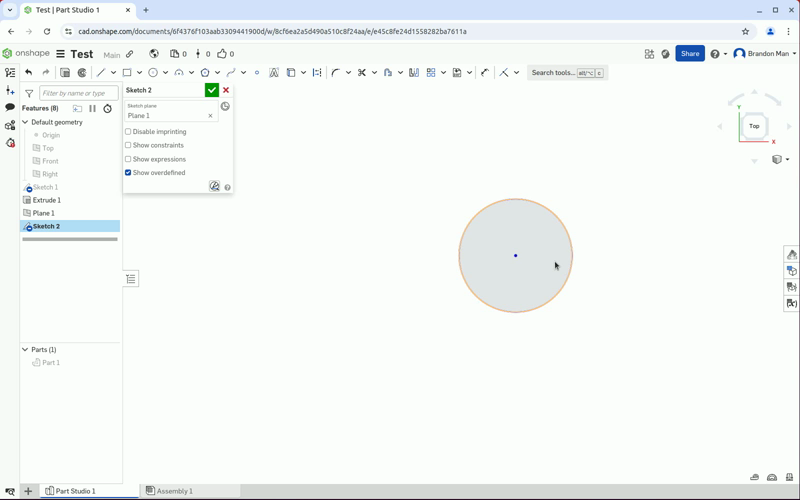
click(555, 261)
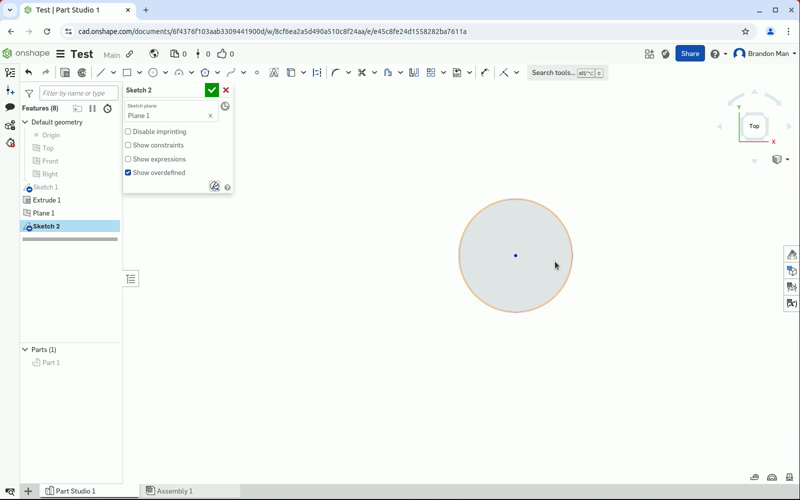
scroll(-6)
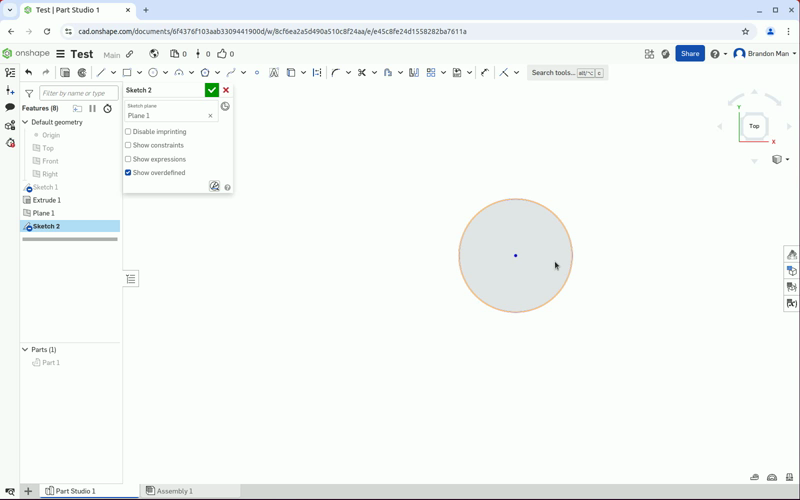
scroll(-6)
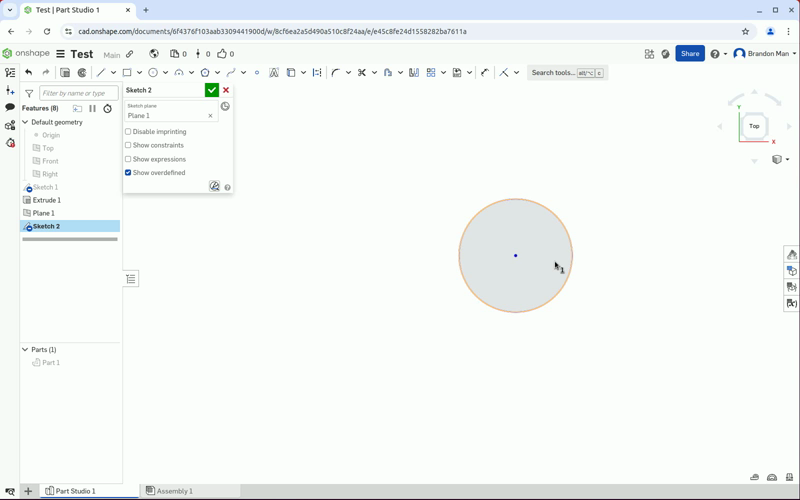
scroll(-6)
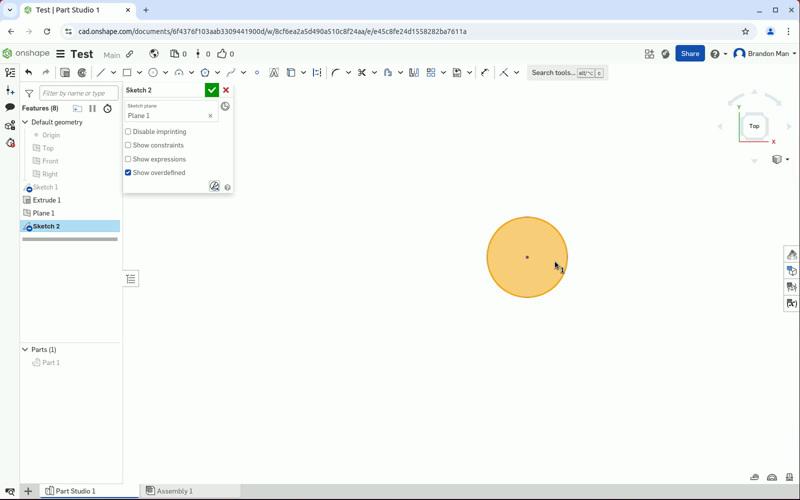
scroll(-6)
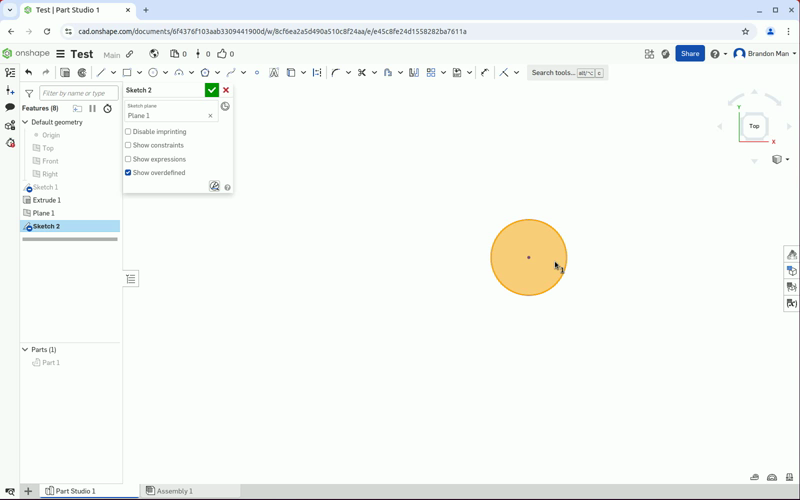
scroll(-6)
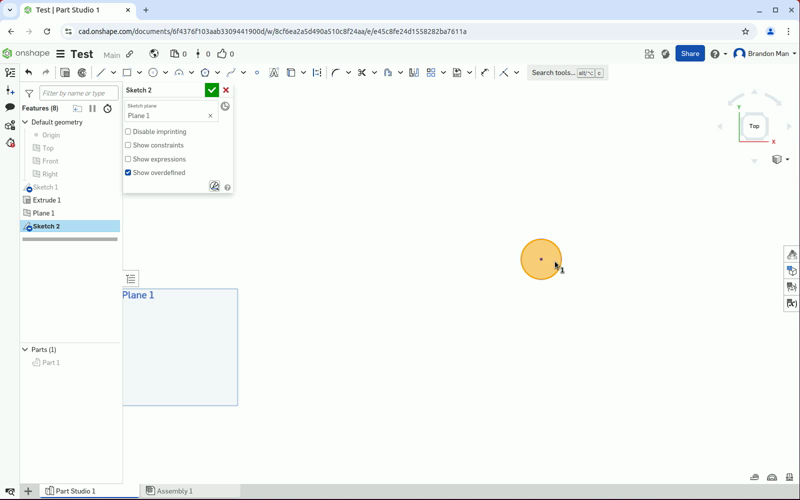
scroll(-6)
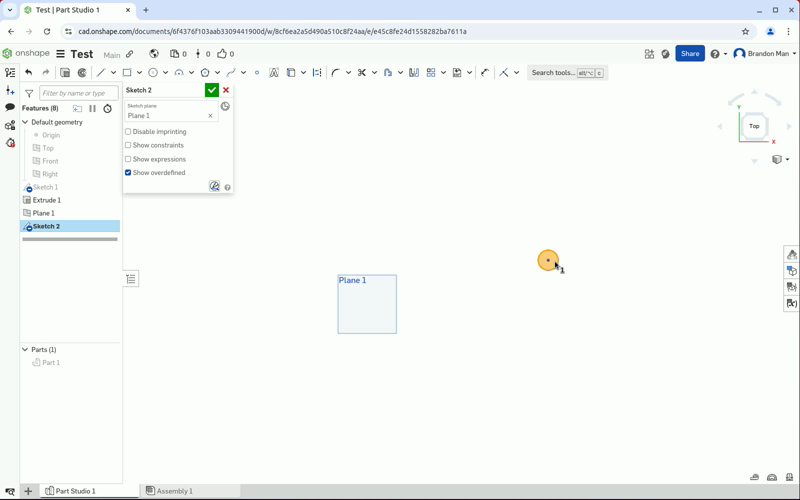
scroll(-6)
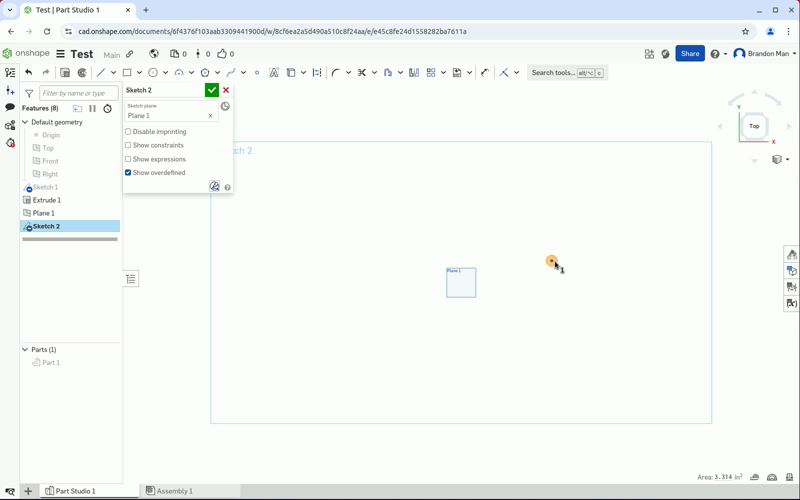
mouse_move(73, 352)
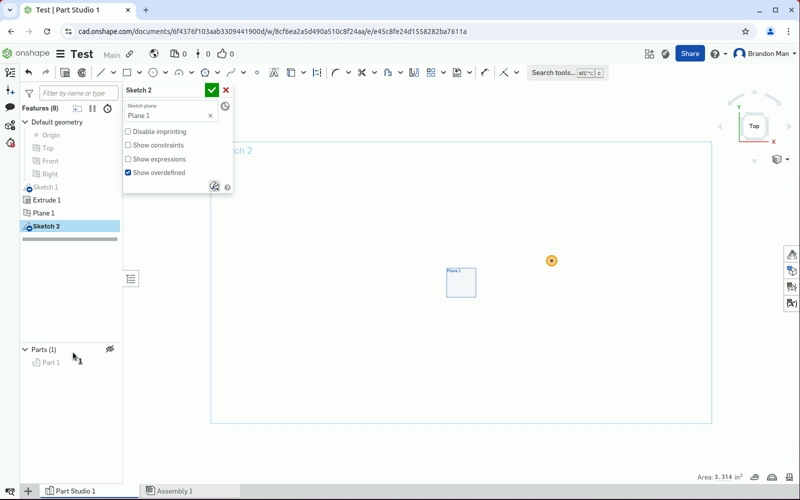
key(shift+y)
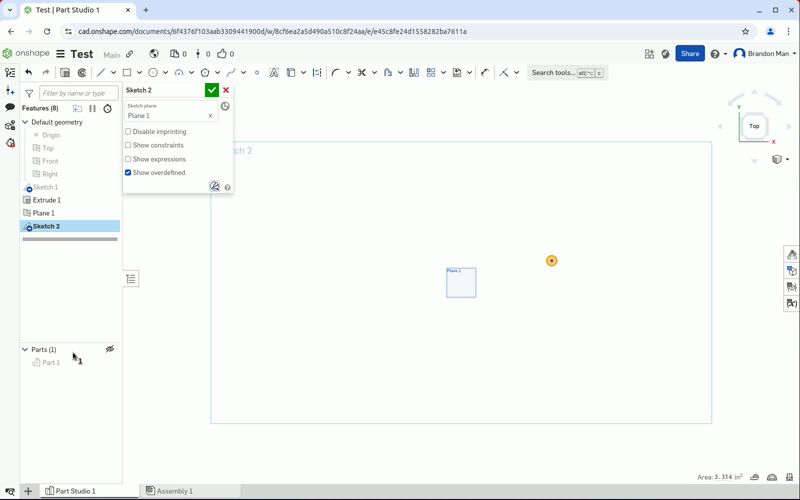
key(shift+e)
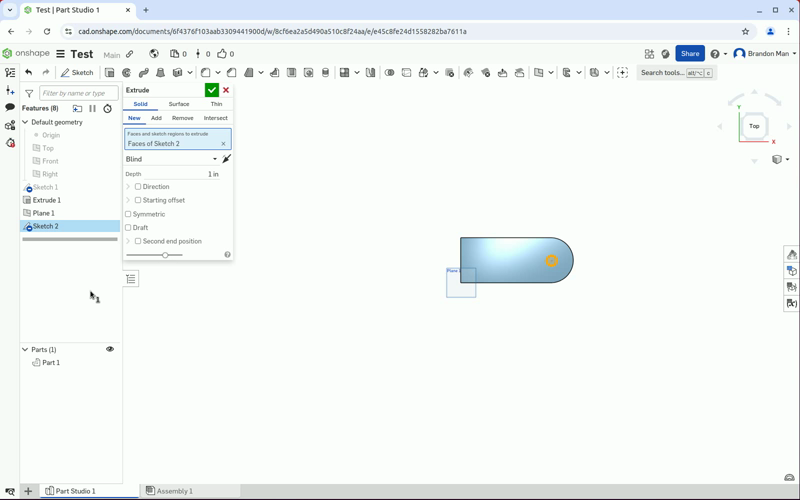
mouse_move(143, 106)
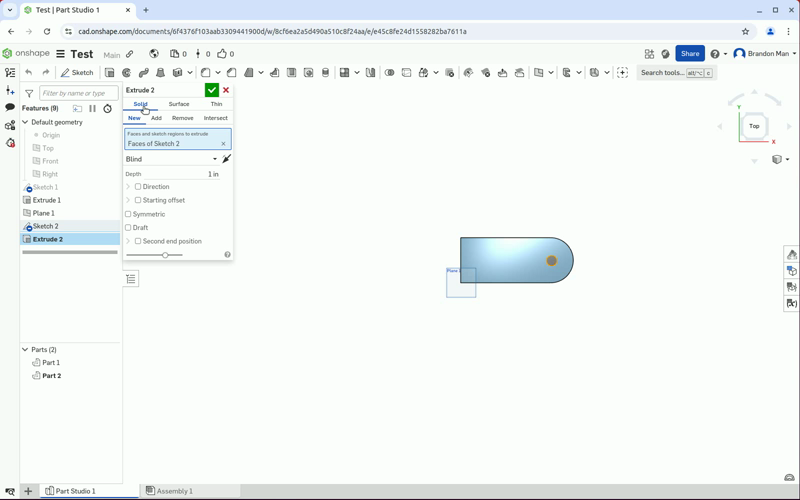
click(143, 106)
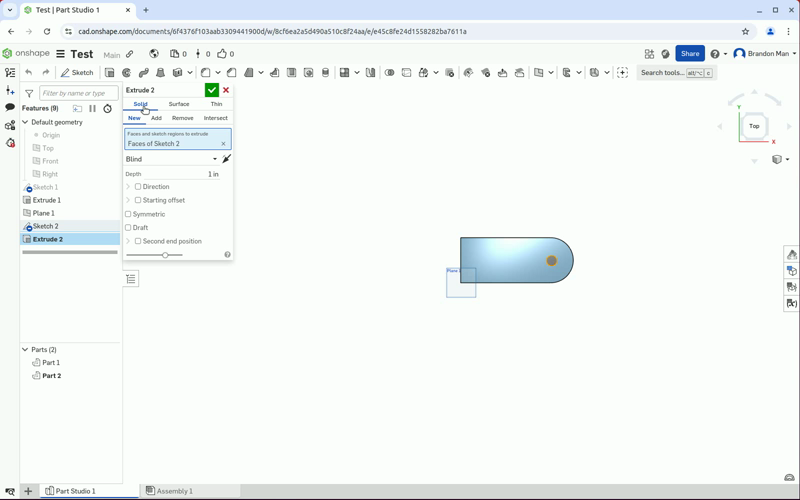
mouse_move(186, 120)
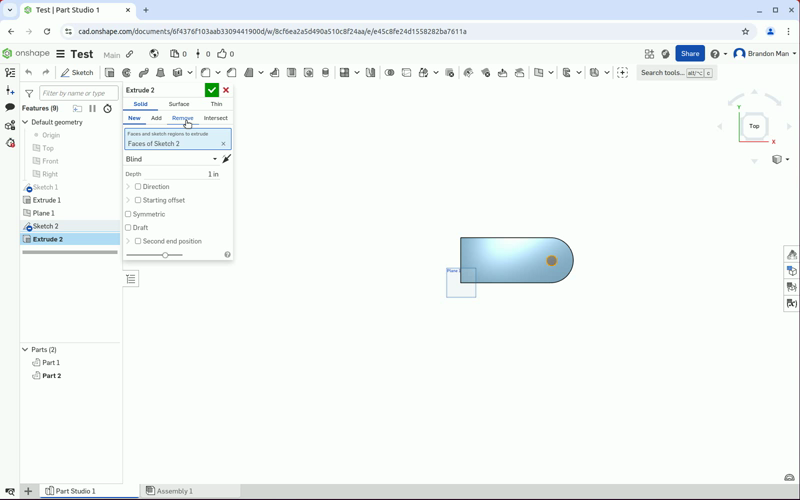
click(186, 120)
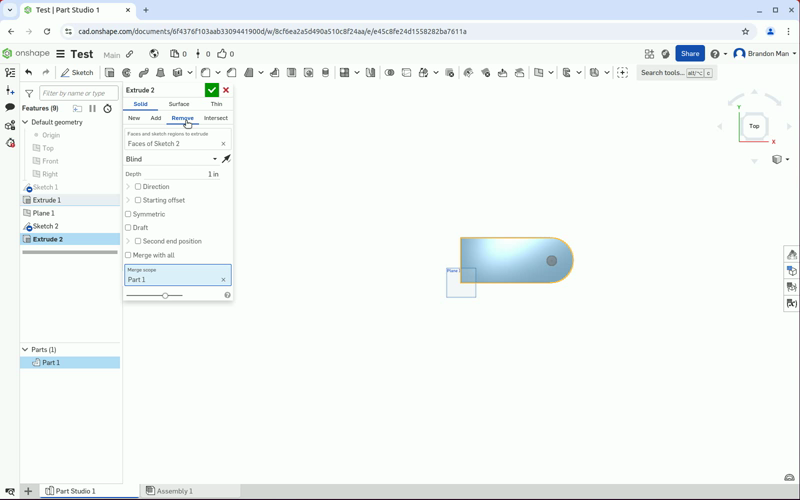
key(tab, 4)
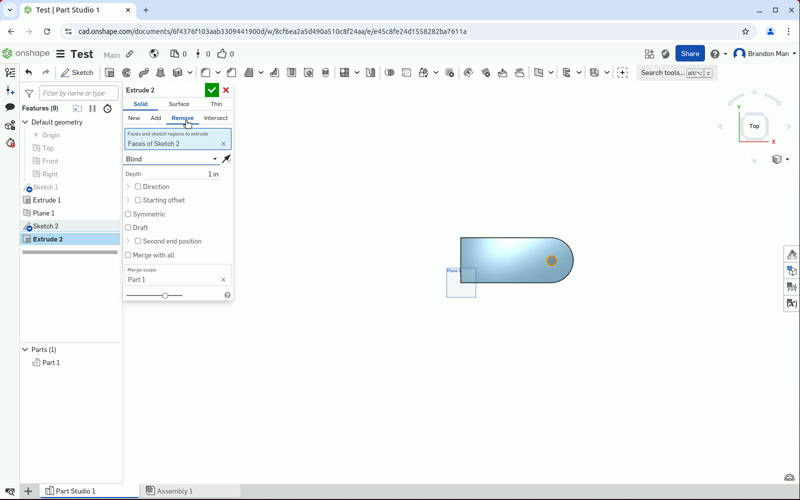
text(3.611)
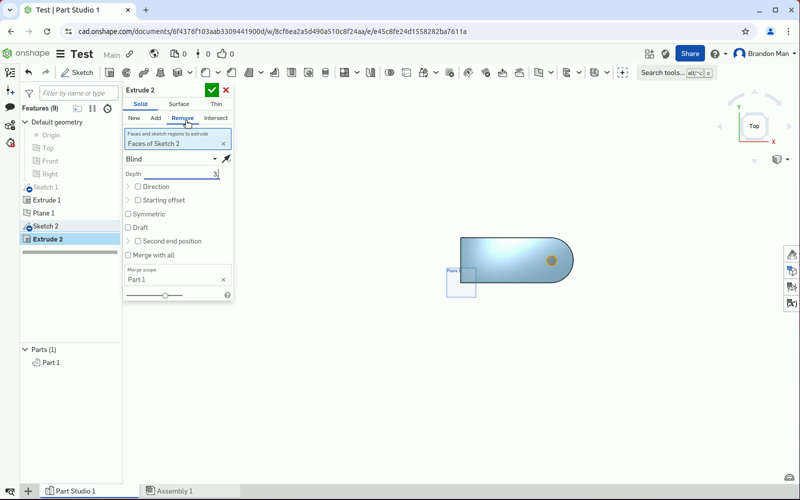
key(tab, 6)
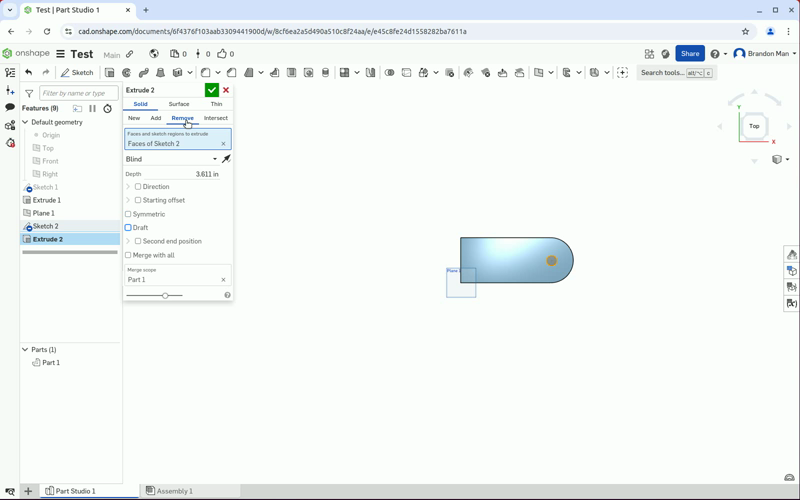
key(space)
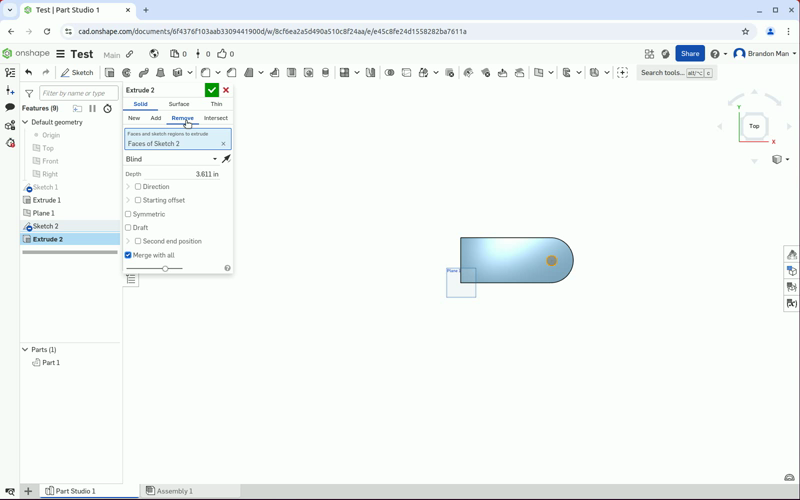
key(enter)
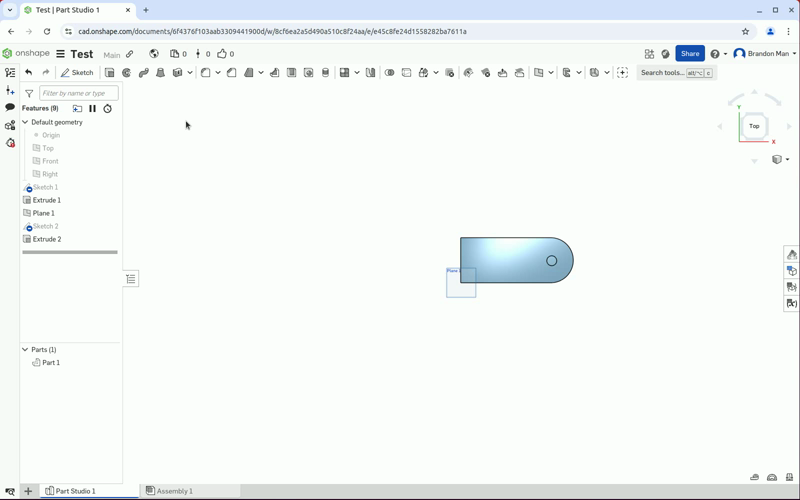
key(shift+h)
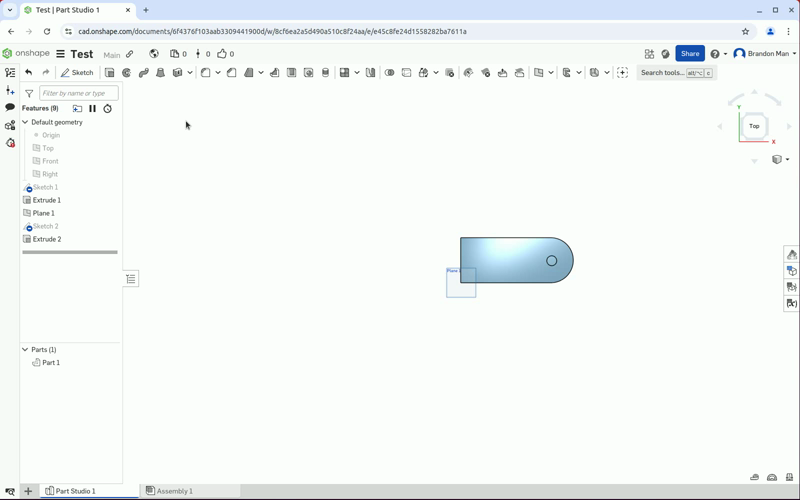
key(shift+h)
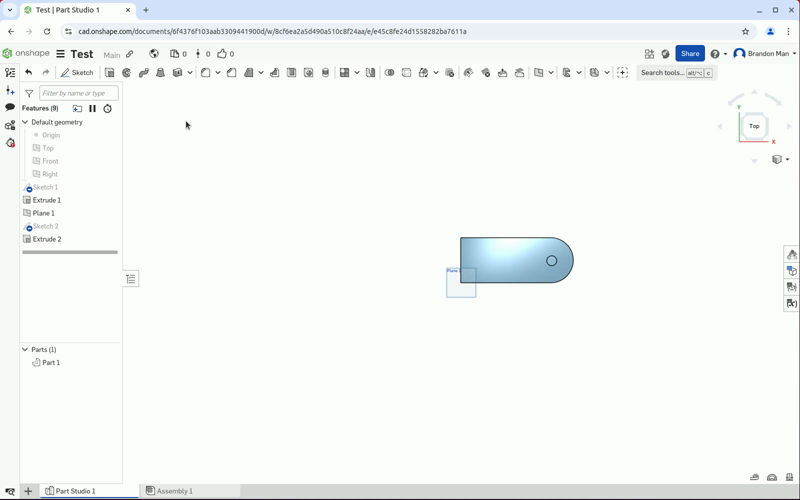
mouse_move(73, 189)
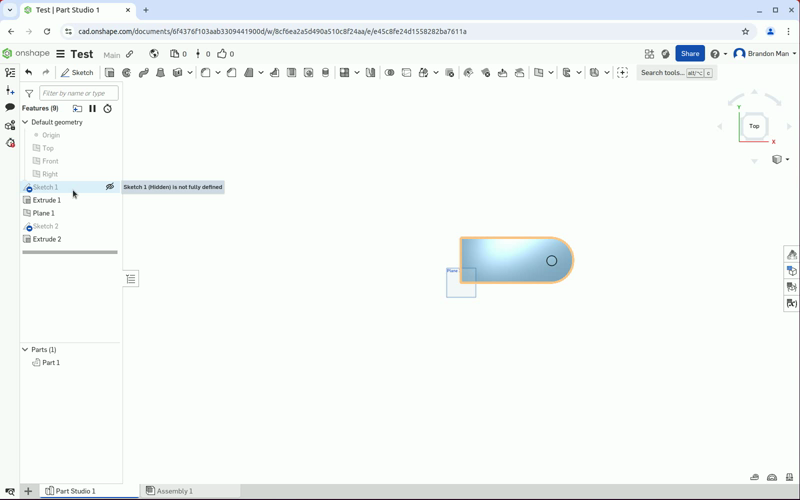
click(73, 189)
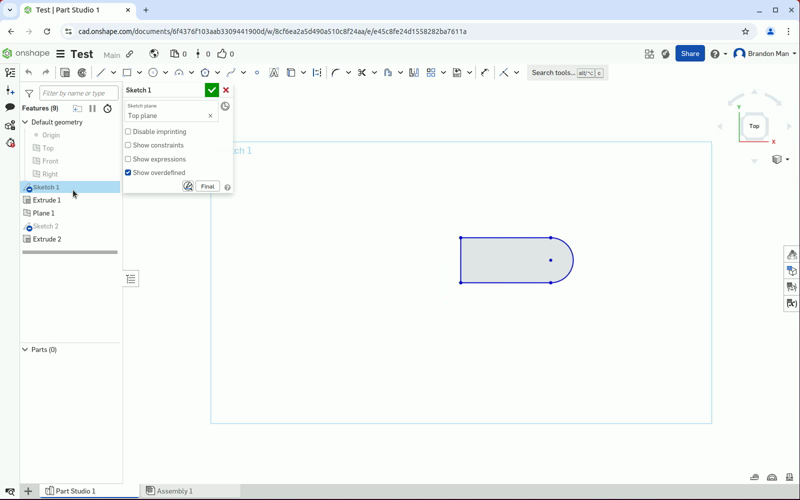
mouse_move(229, 92)
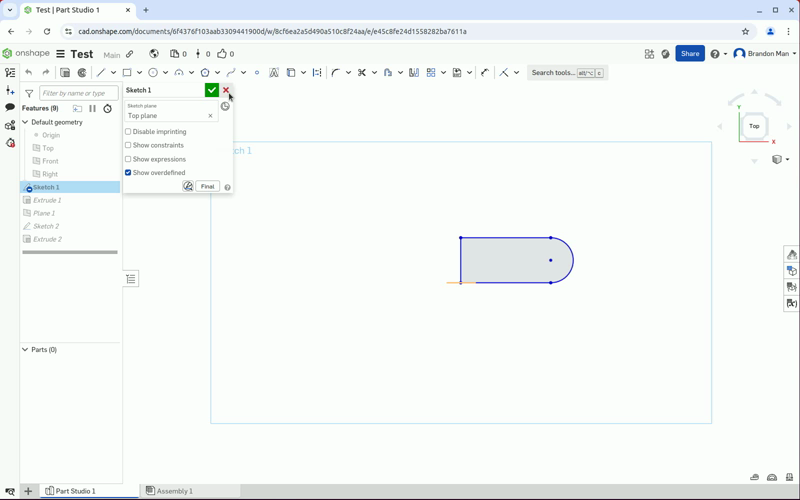
click(229, 92)
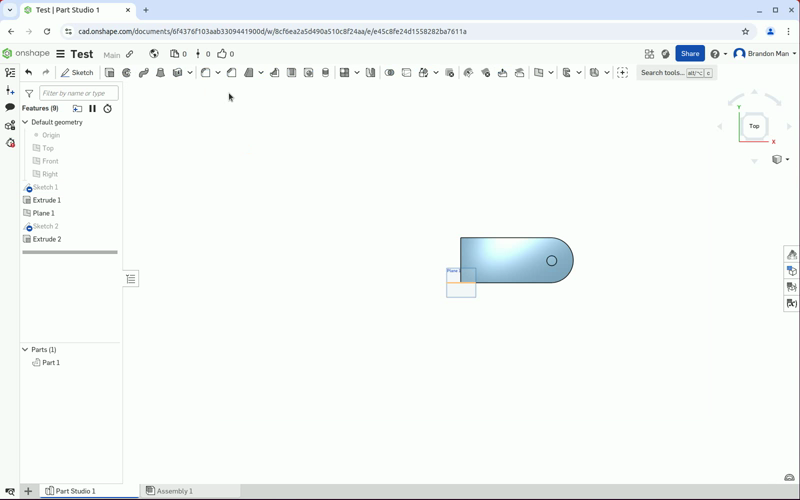
mouse_move(73, 352)
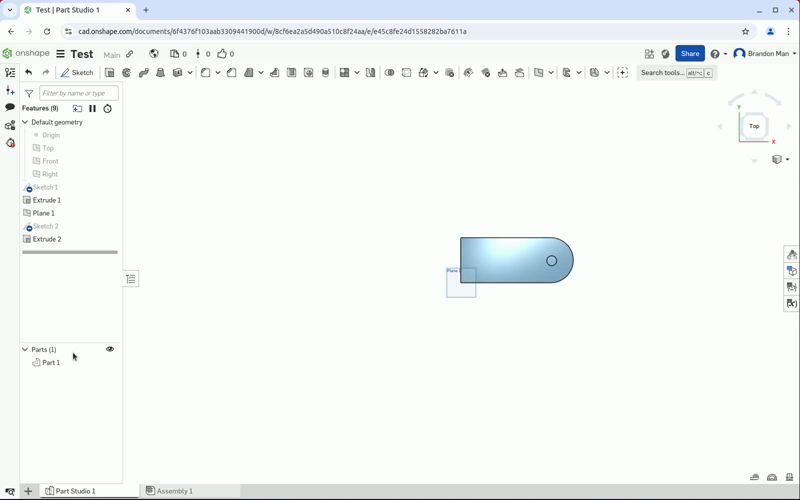
key(y)
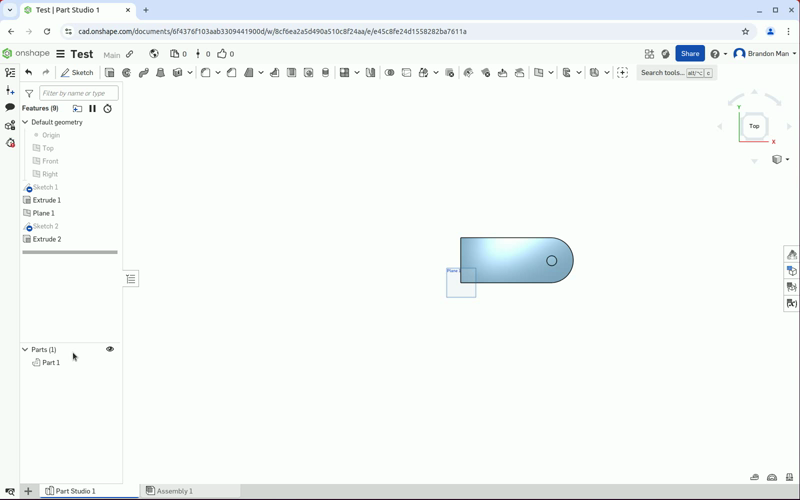
key(shift+p)
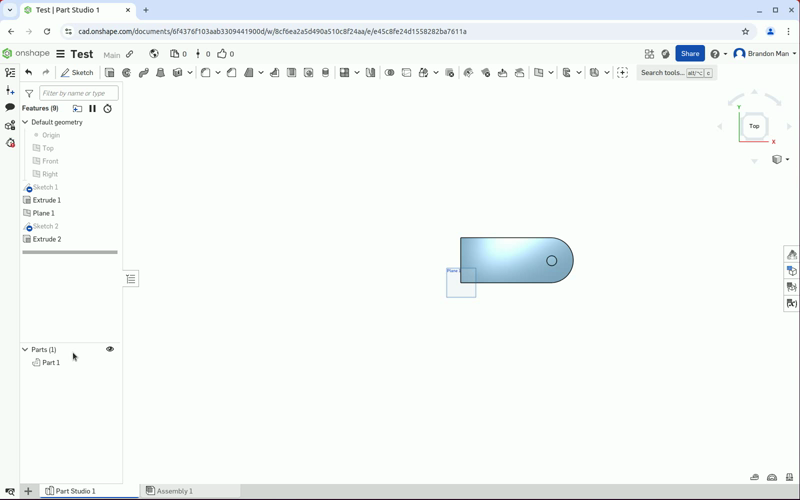
key(space)
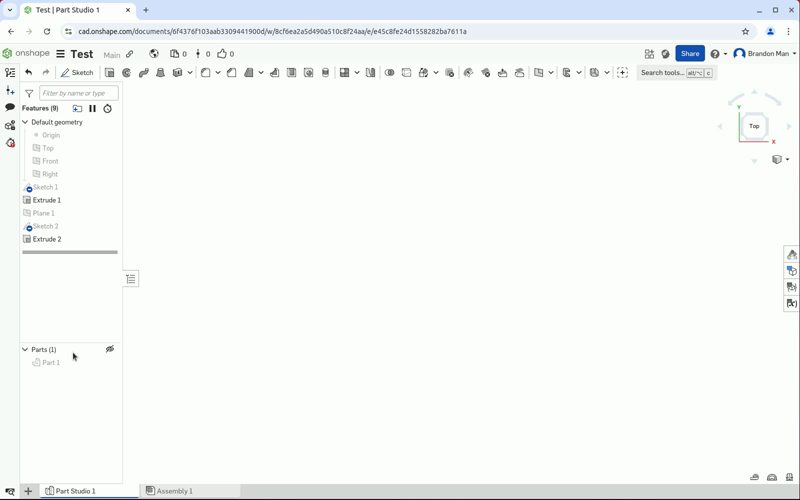
key_down(shift)
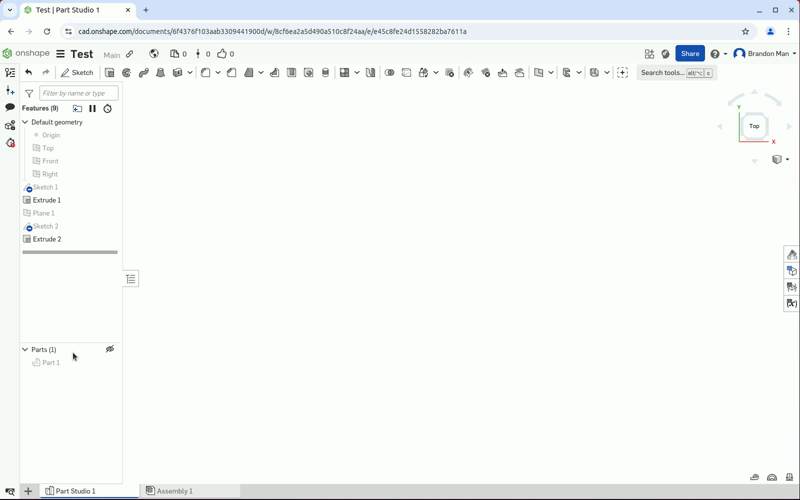
key(up)
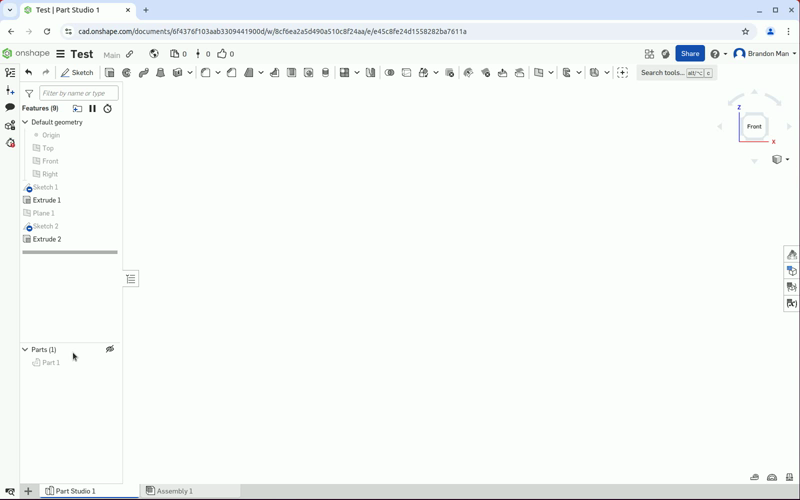
key_up(shift)
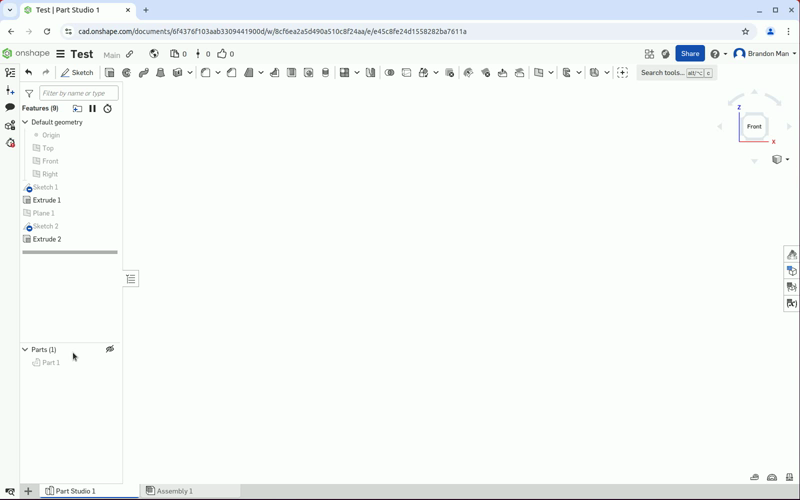
key(space)
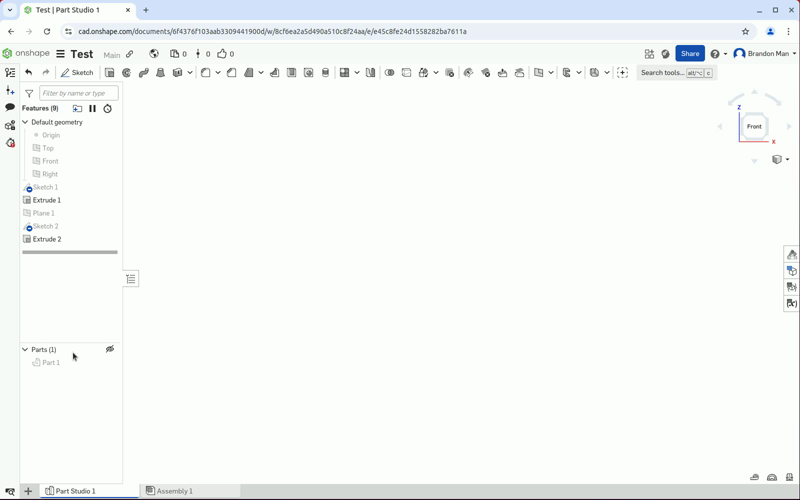
key_down(shift)
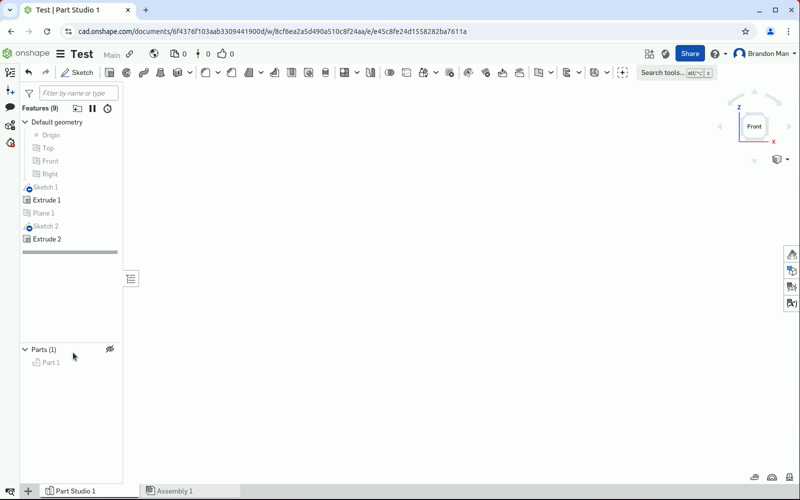
key(left)
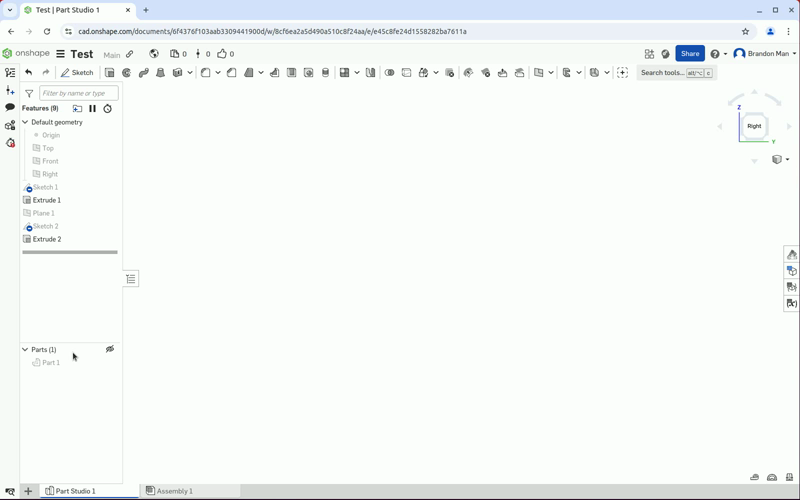
key_up(shift)
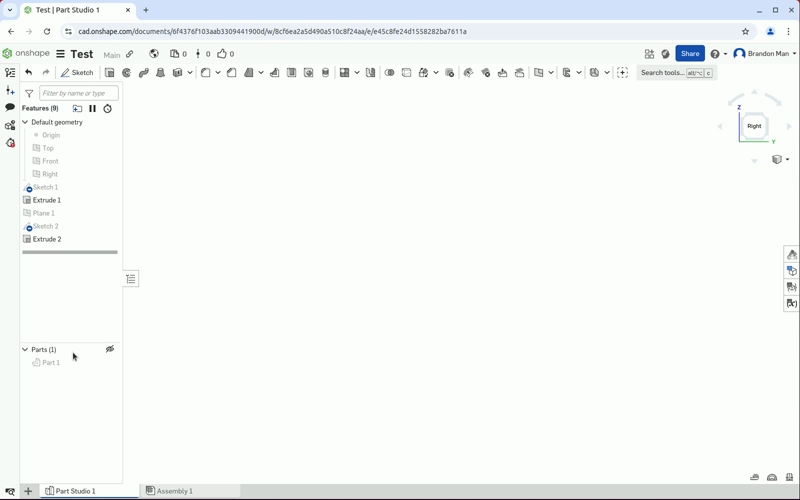
mouse_move(73, 352)
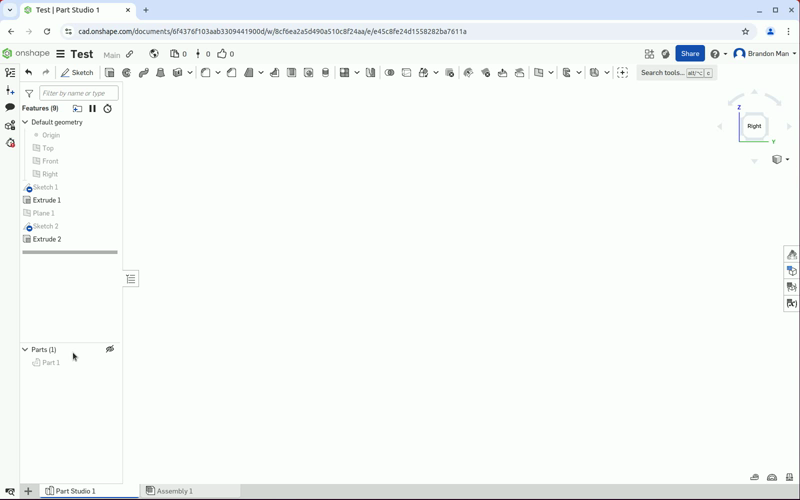
key(shift+y)
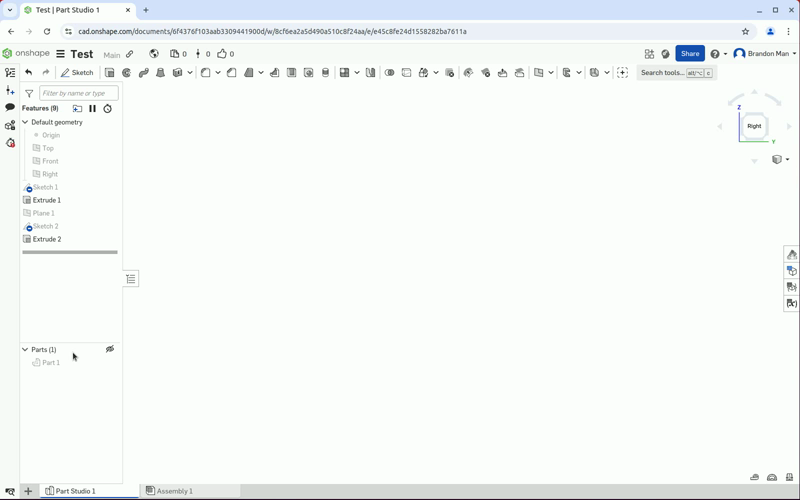
key(shift+s)
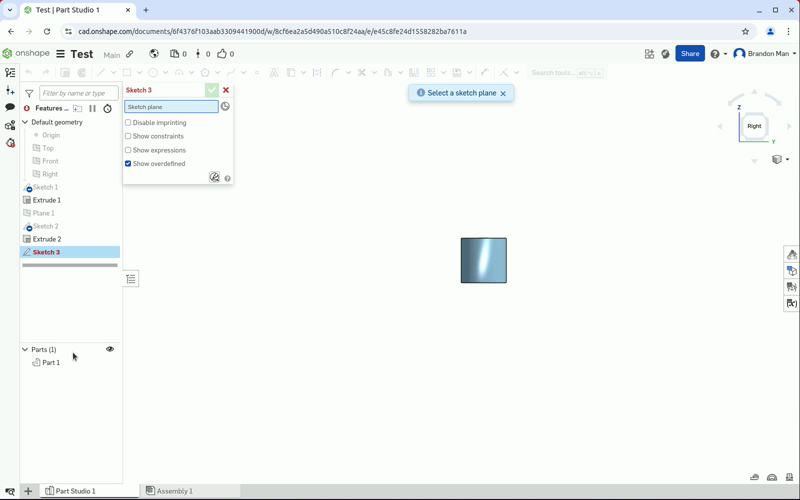
mouse_move(73, 176)
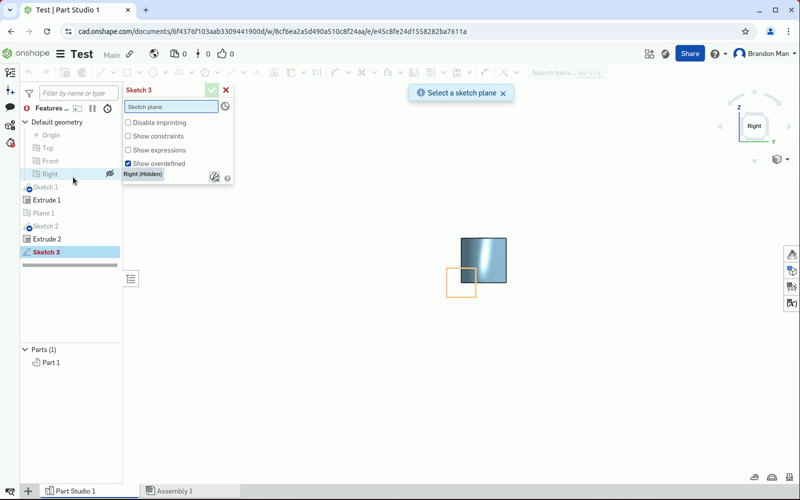
click(73, 176)
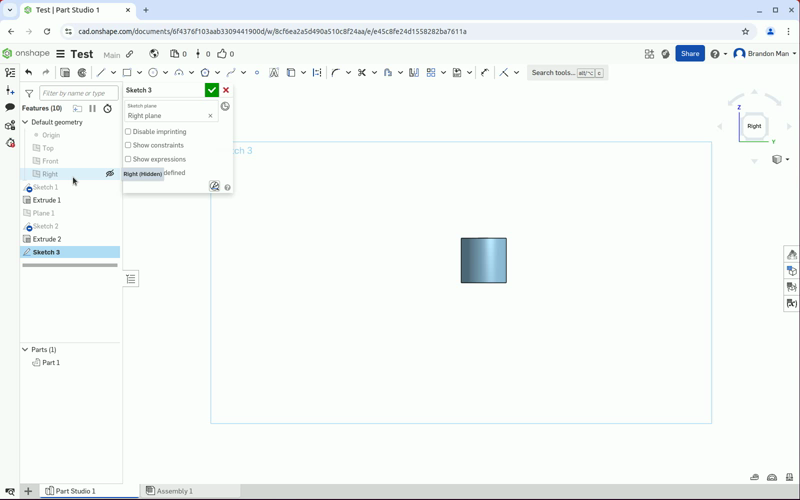
mouse_move(73, 352)
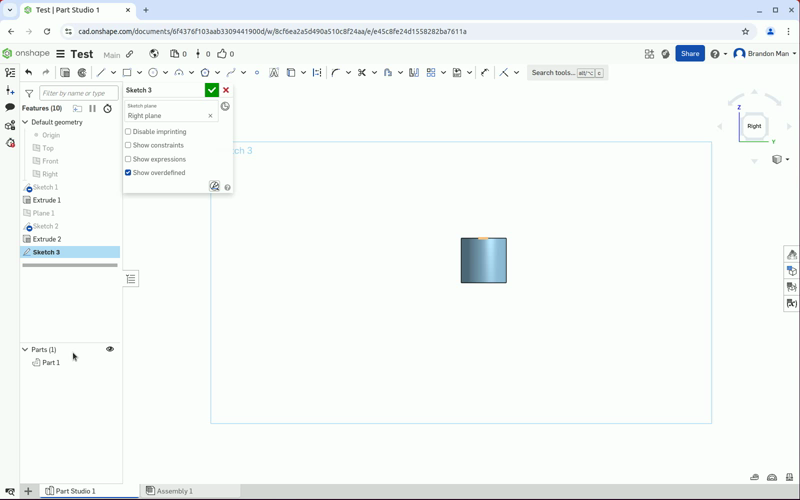
key(y)
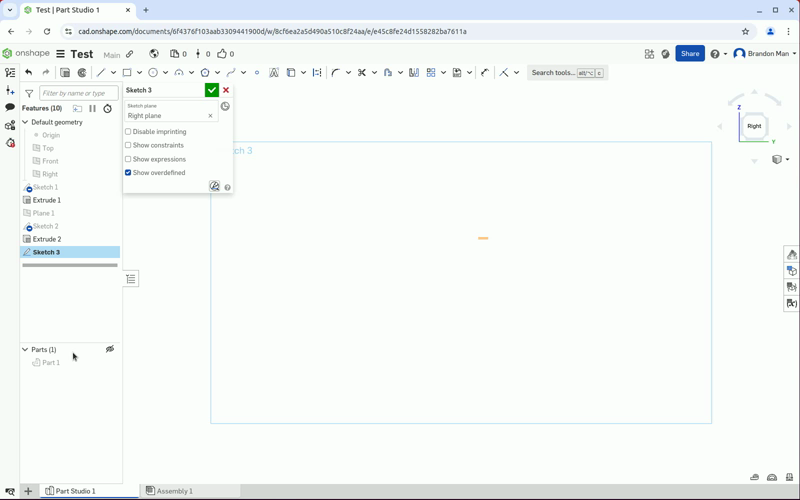
key(c)
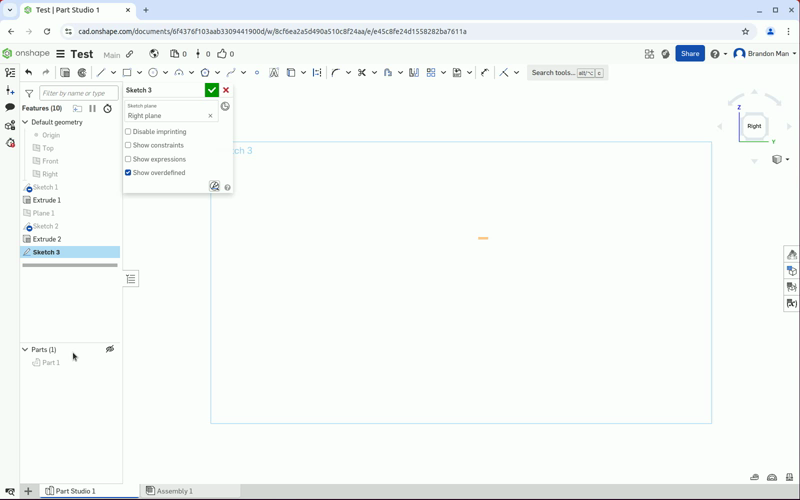
key_down(shift)
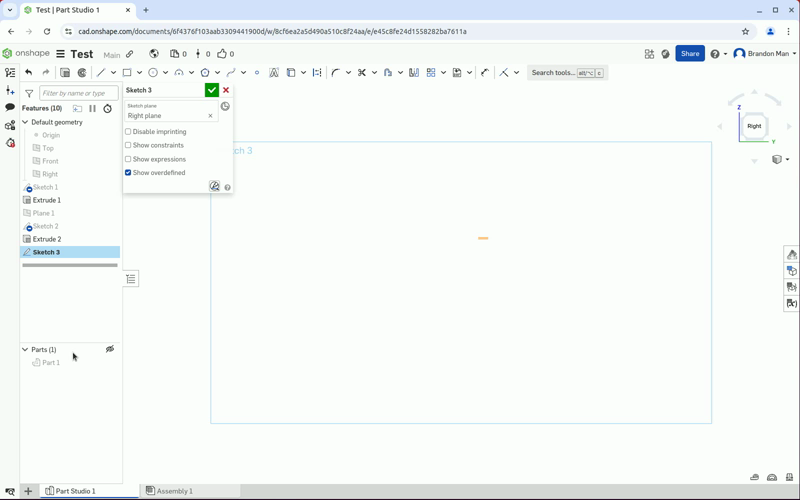
mouse_move(483, 260)
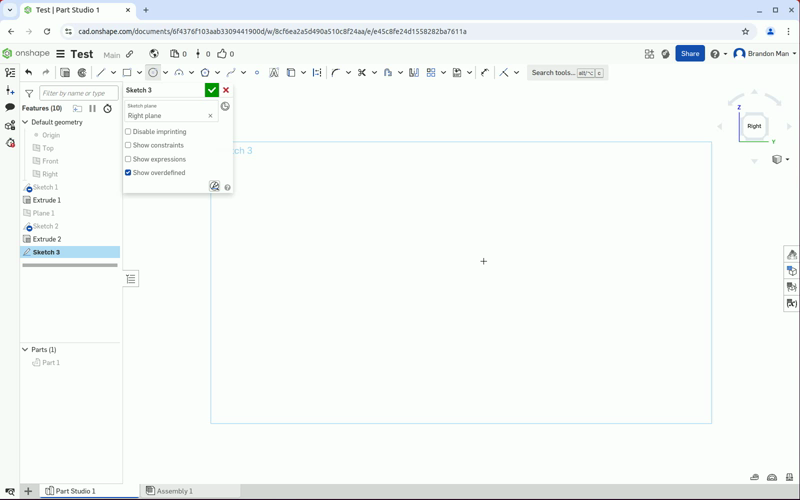
click(483, 260)
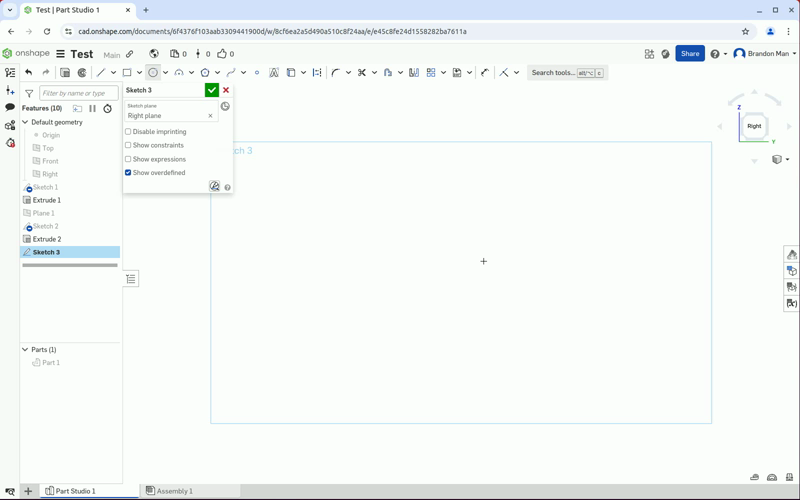
key_up(shift)
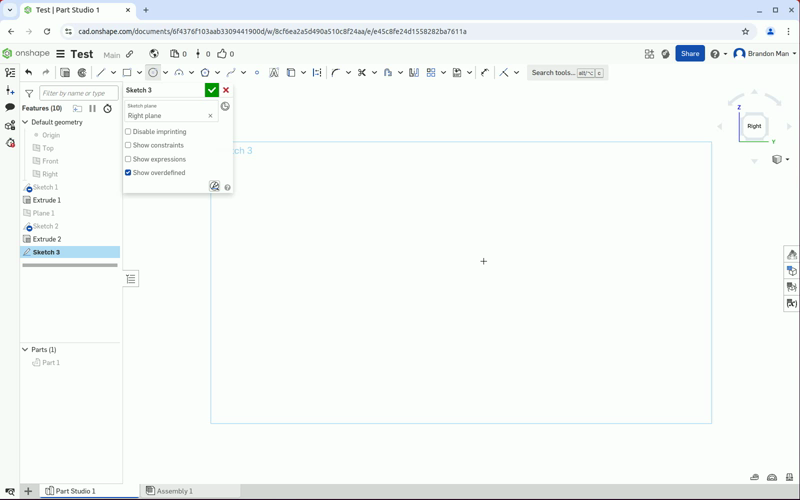
mouse_move(489, 260)
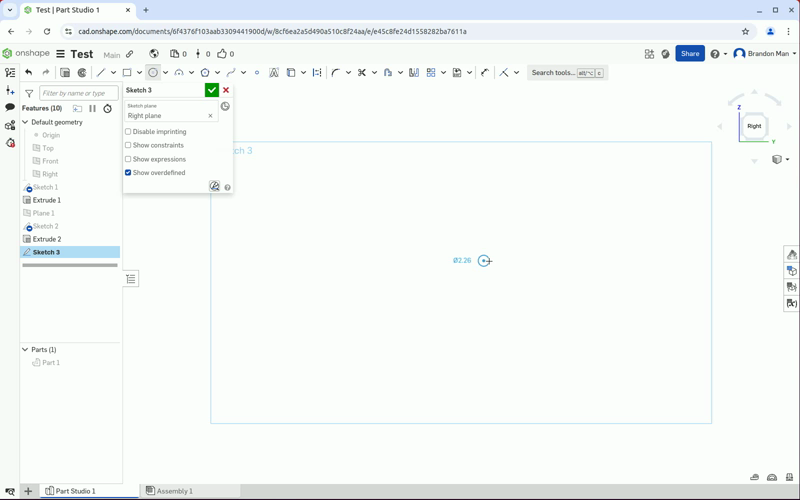
click(489, 260)
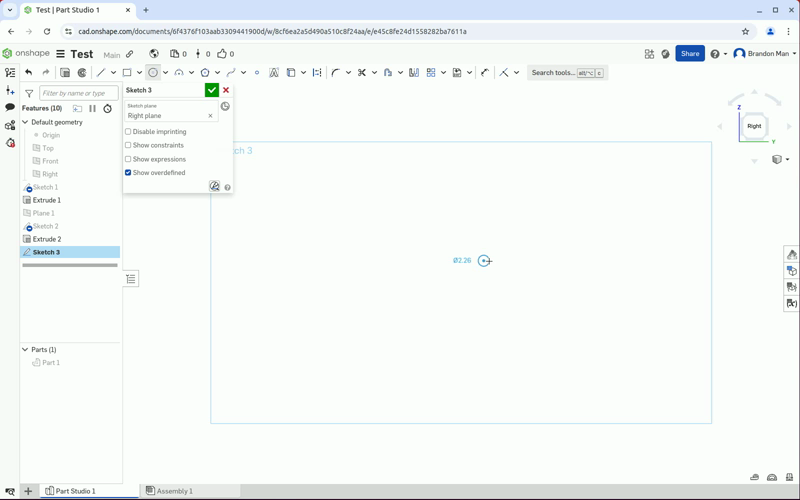
key(esc)
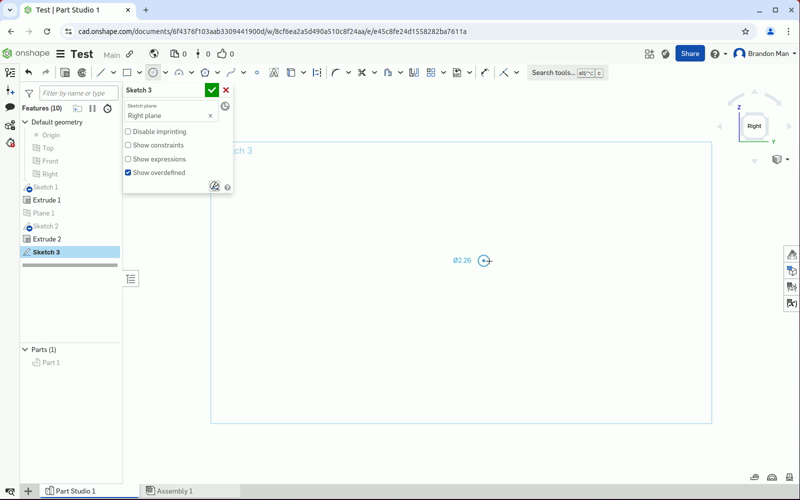
mouse_move(484, 260)
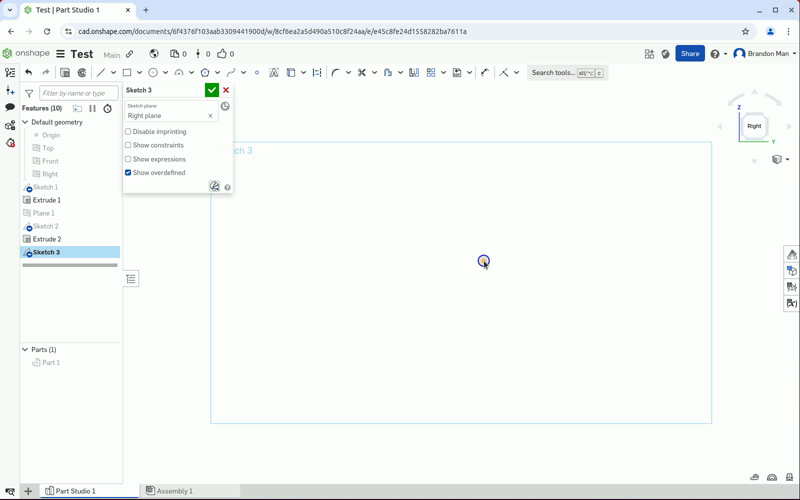
scroll(6)
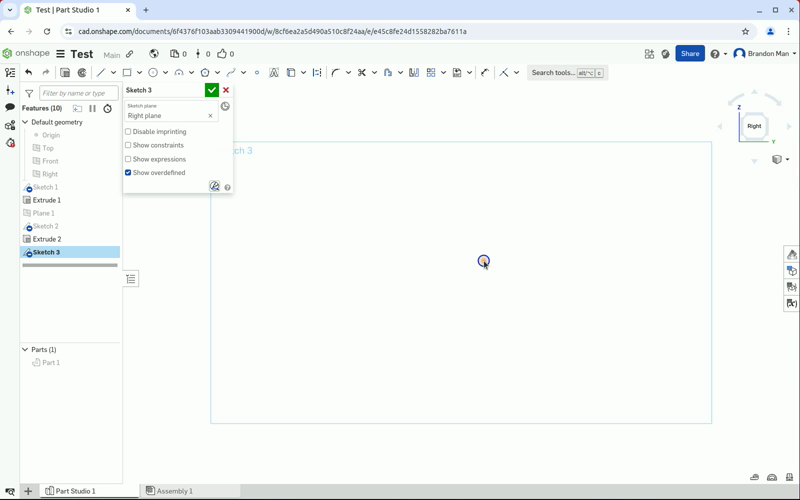
scroll(6)
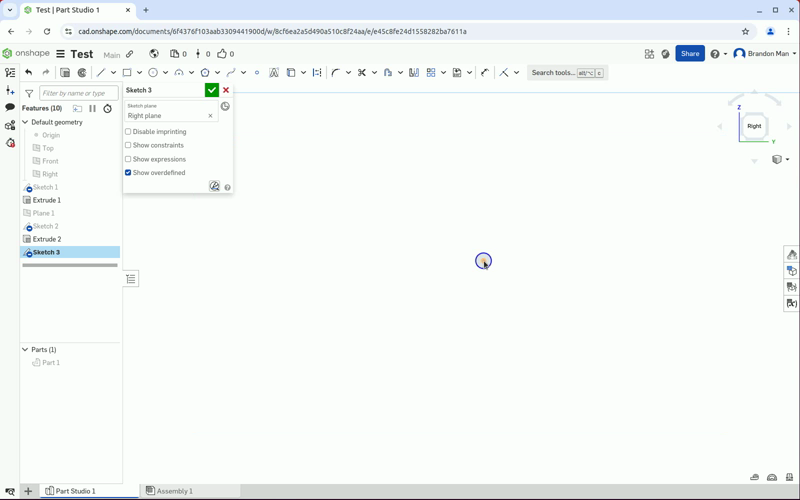
scroll(6)
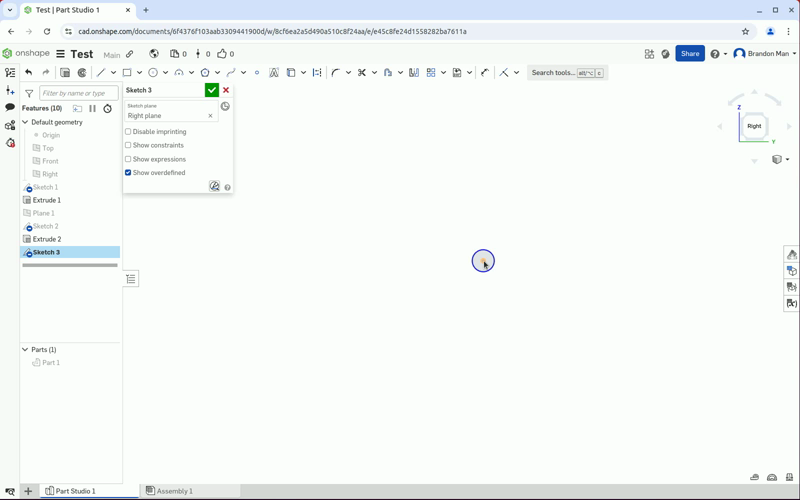
scroll(6)
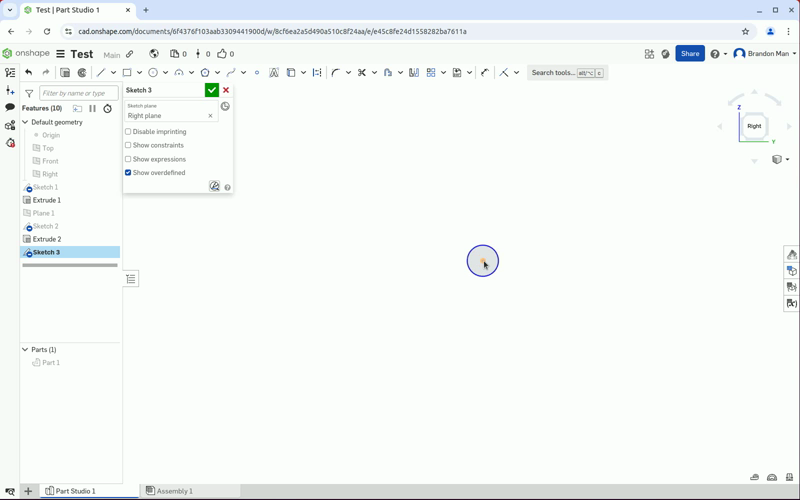
scroll(6)
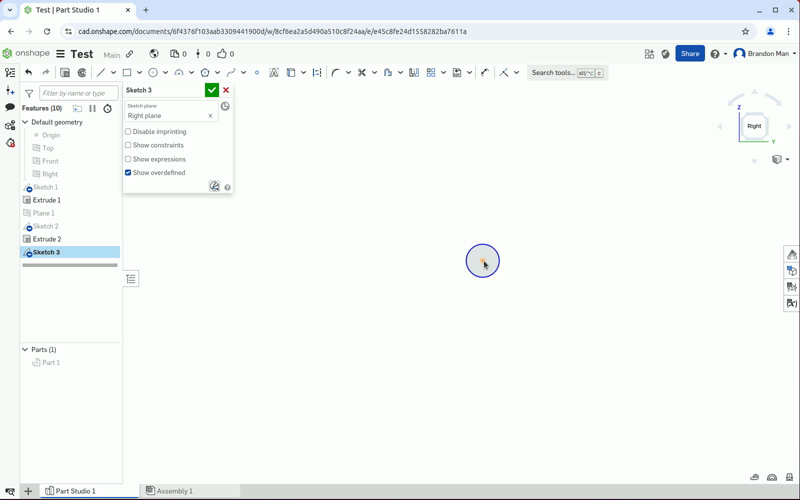
scroll(6)
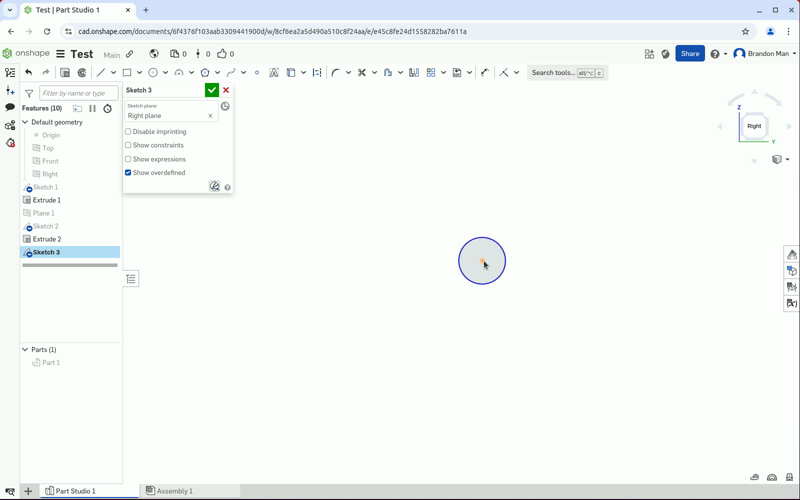
scroll(6)
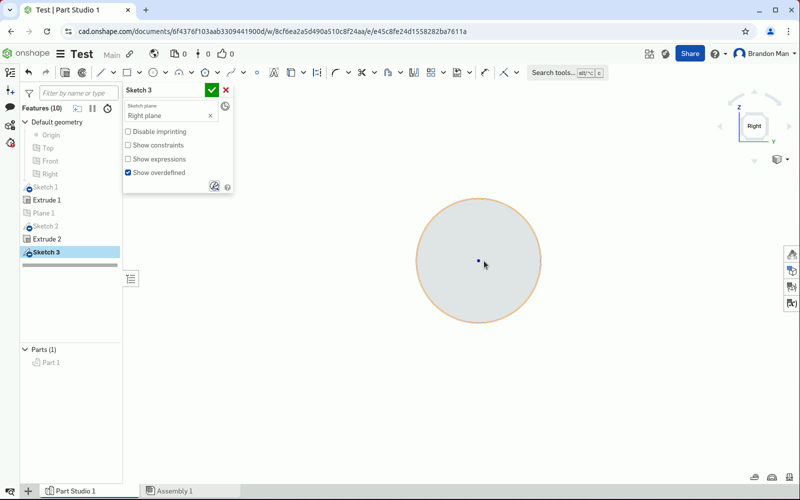
click(484, 260)
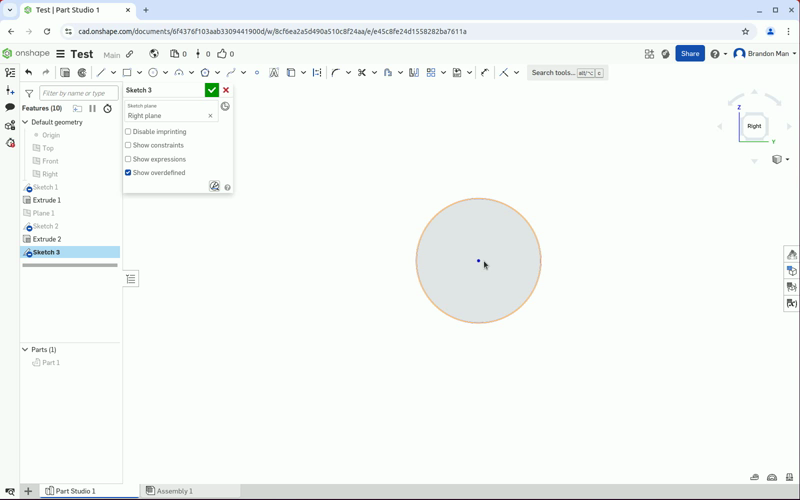
scroll(-6)
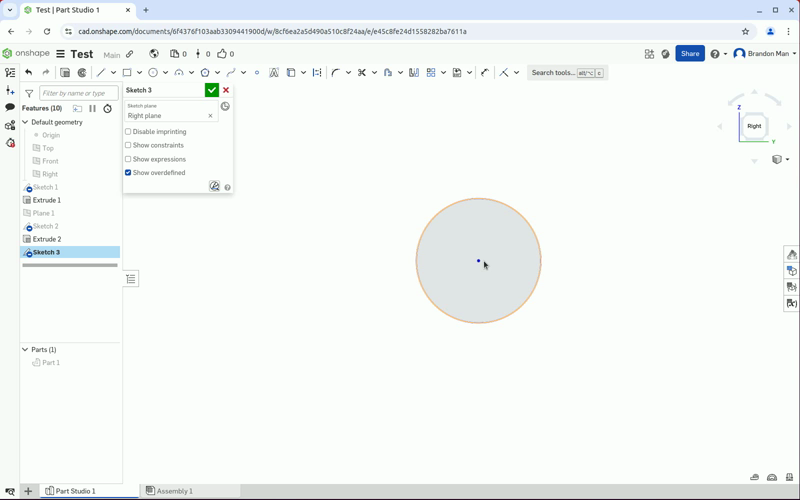
scroll(-6)
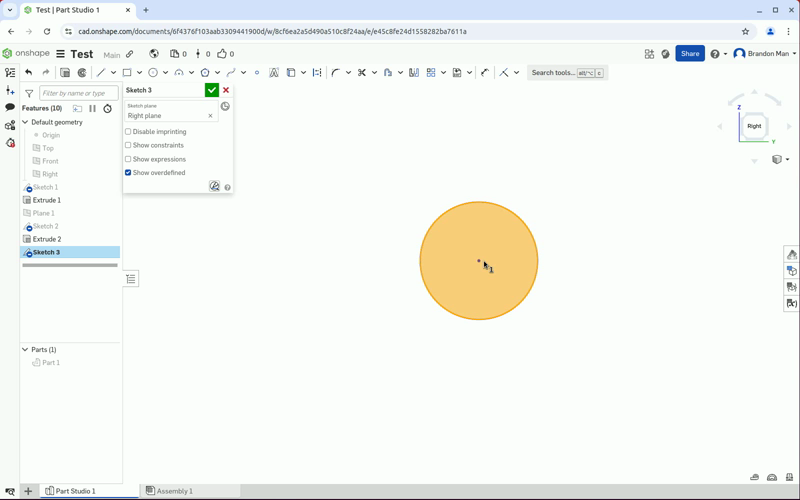
scroll(-6)
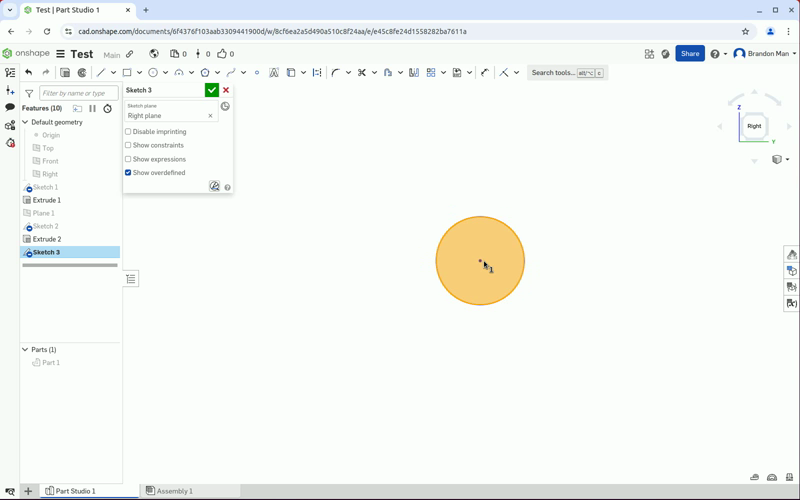
scroll(-6)
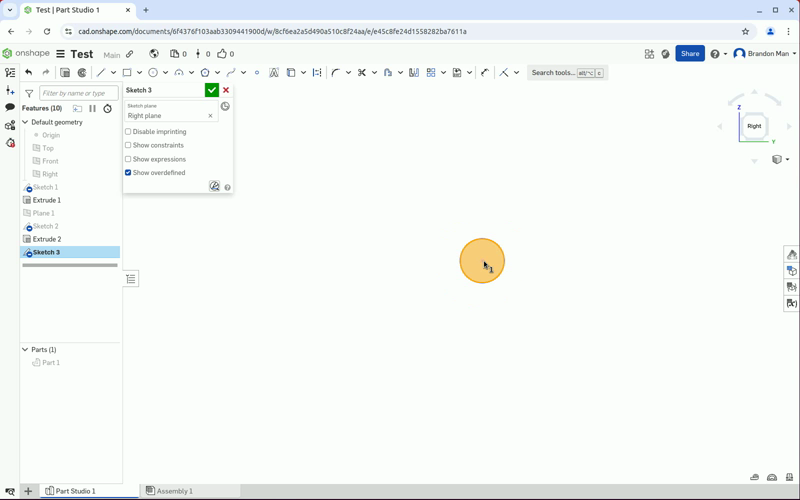
scroll(-6)
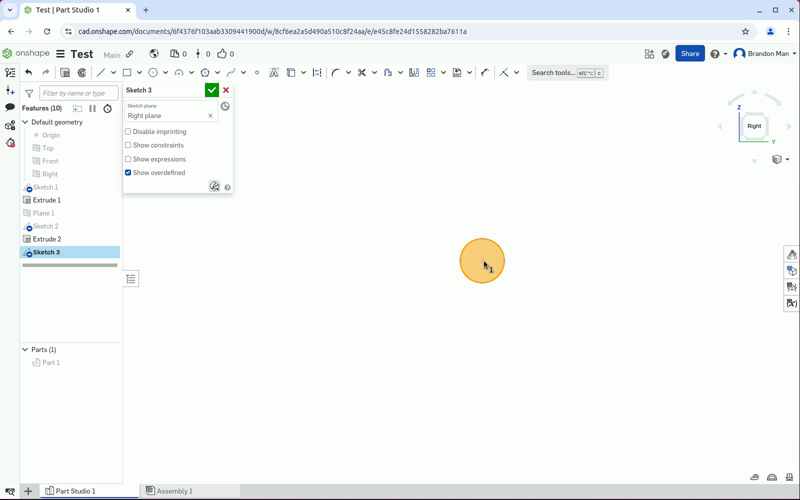
scroll(-6)
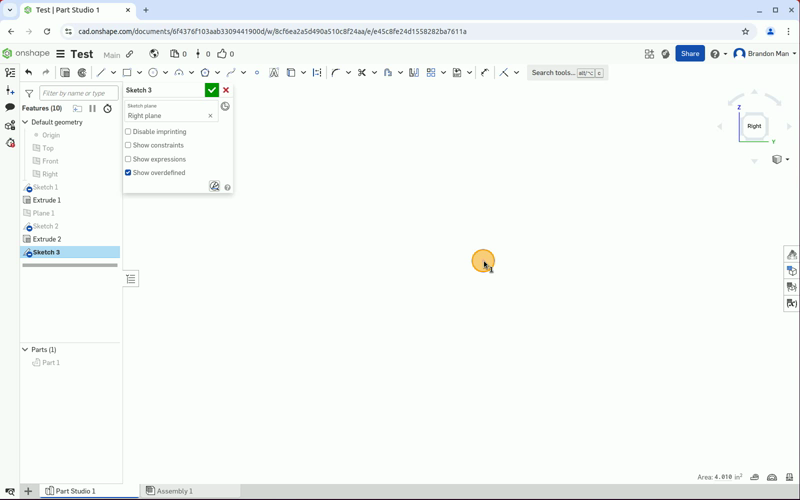
scroll(-6)
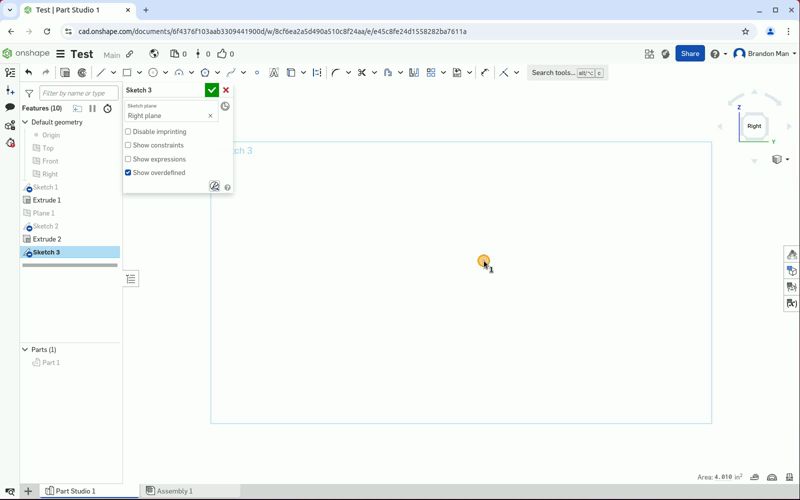
mouse_move(73, 352)
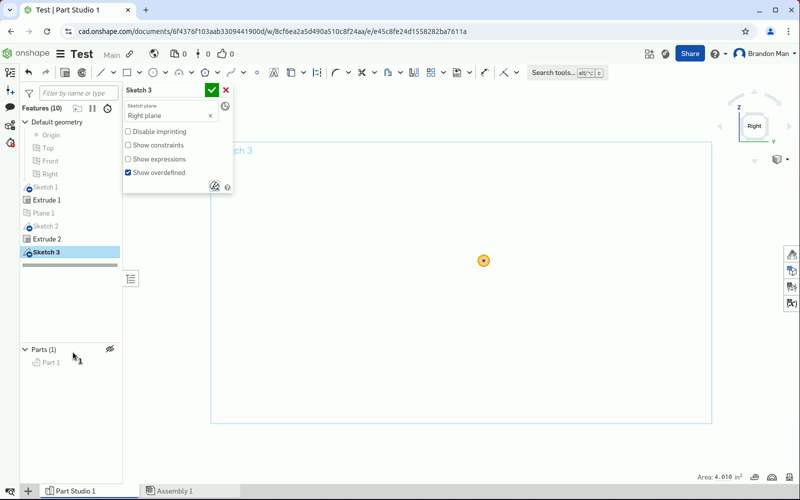
key(shift+y)
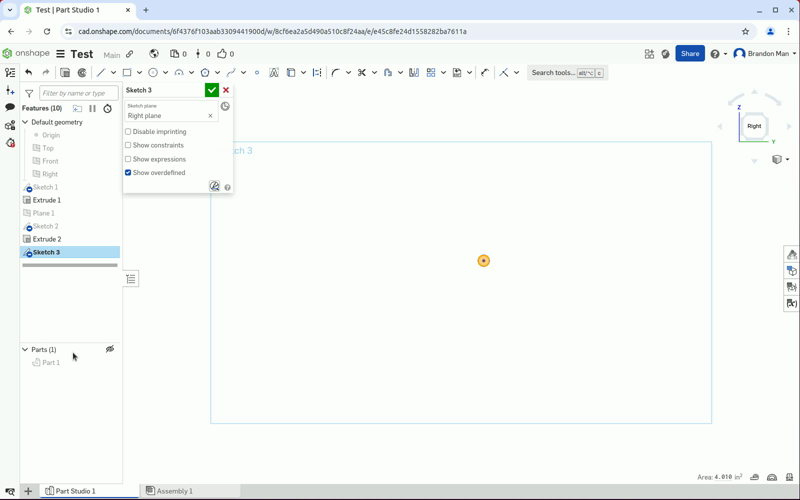
key(shift+e)
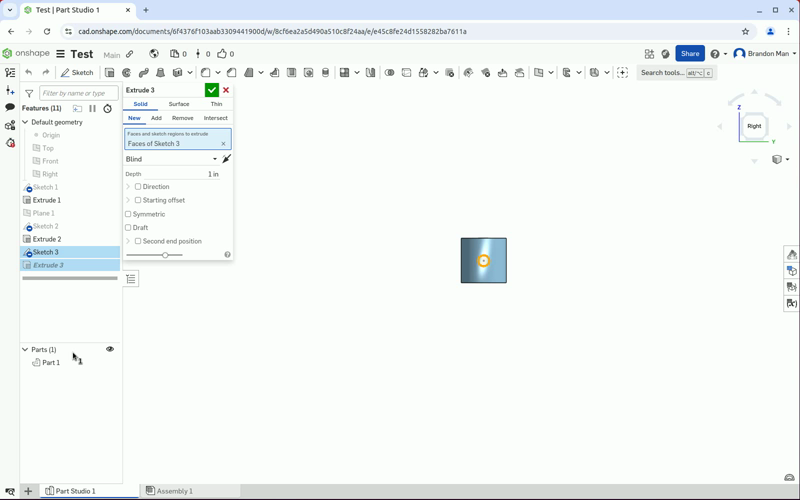
mouse_move(143, 106)
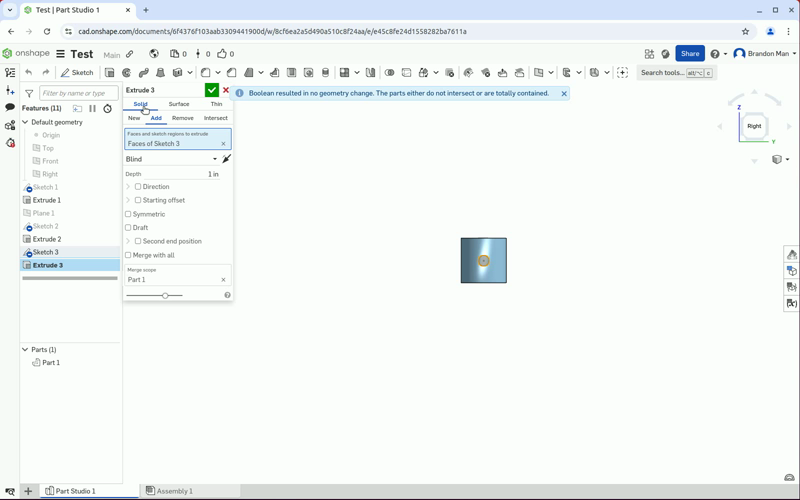
click(143, 106)
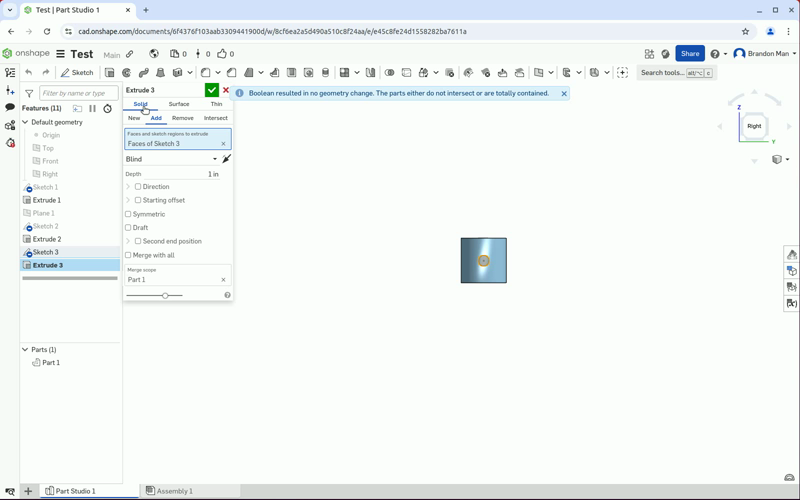
mouse_move(186, 120)
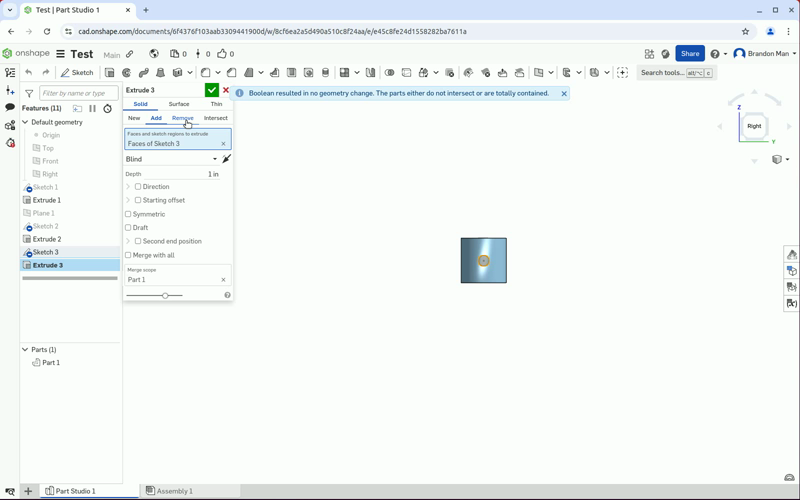
click(186, 120)
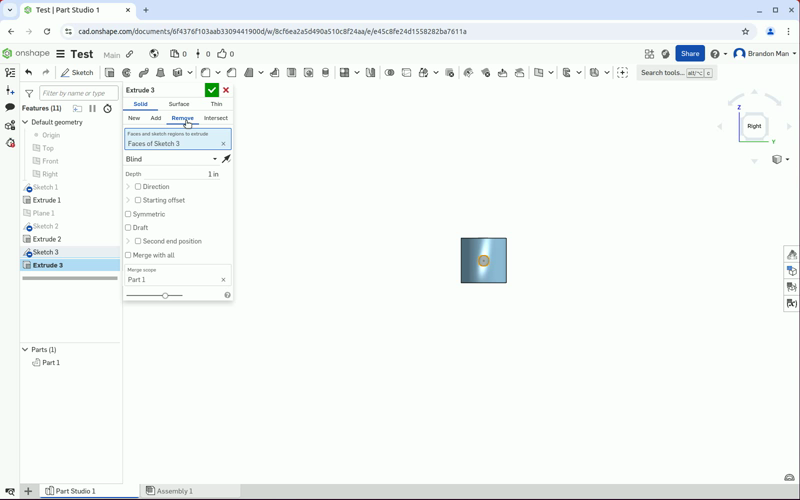
key(tab, 4)
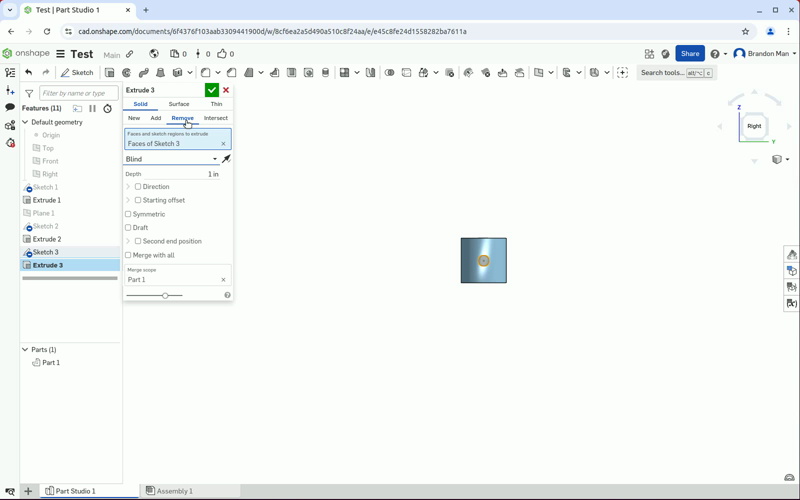
text(3.611)
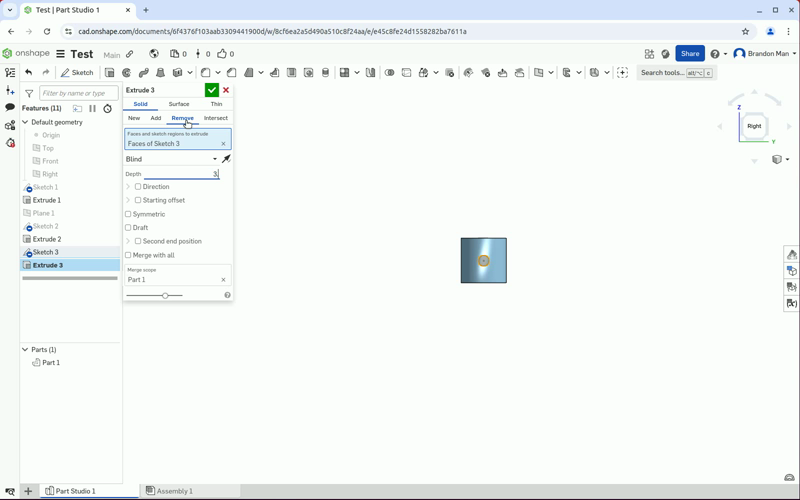
key(tab, 6)
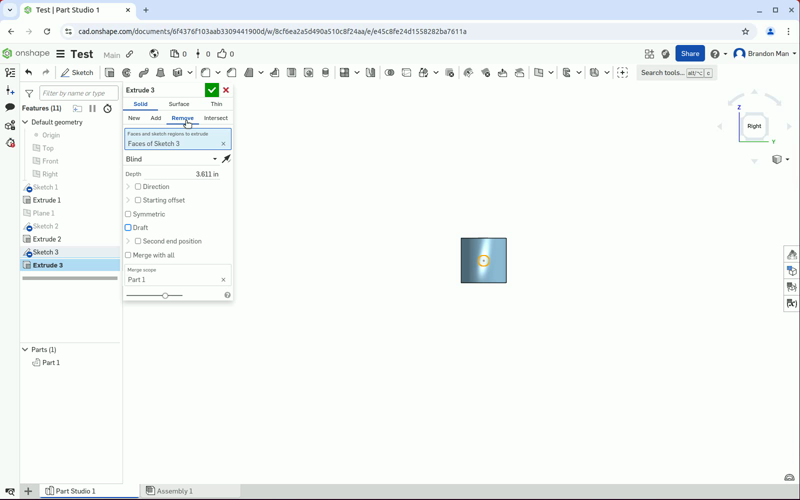
key(space)
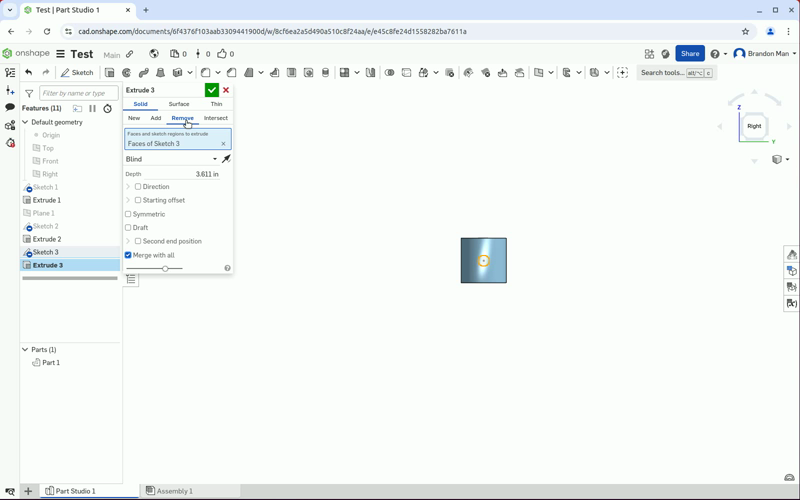
key(enter)
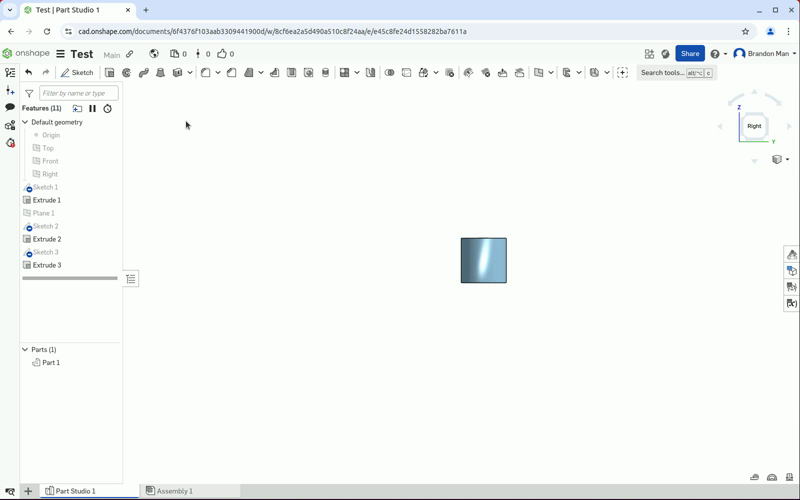
key(shift+h)
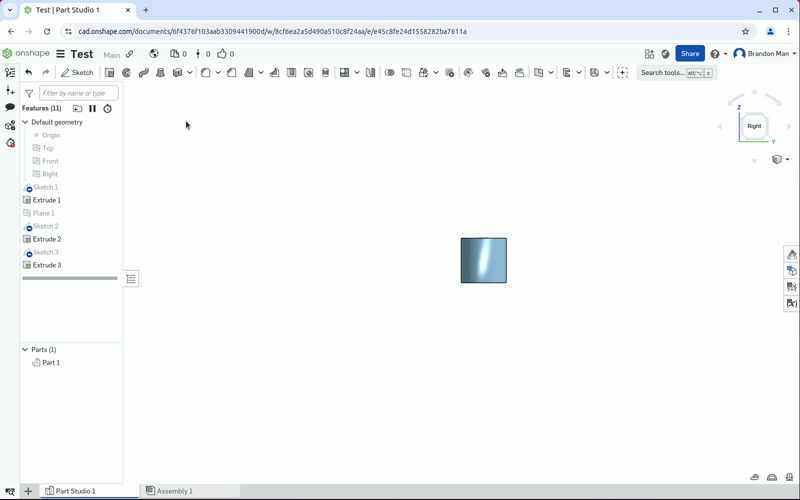
key(shift+h)
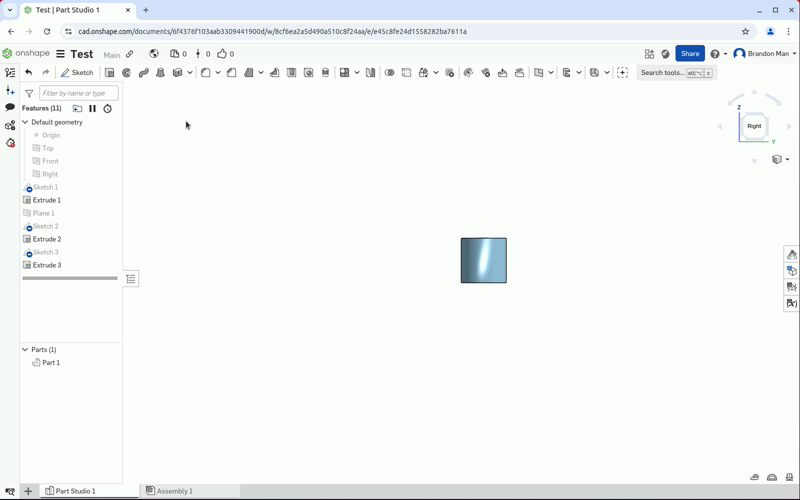
mouse_move(73, 189)
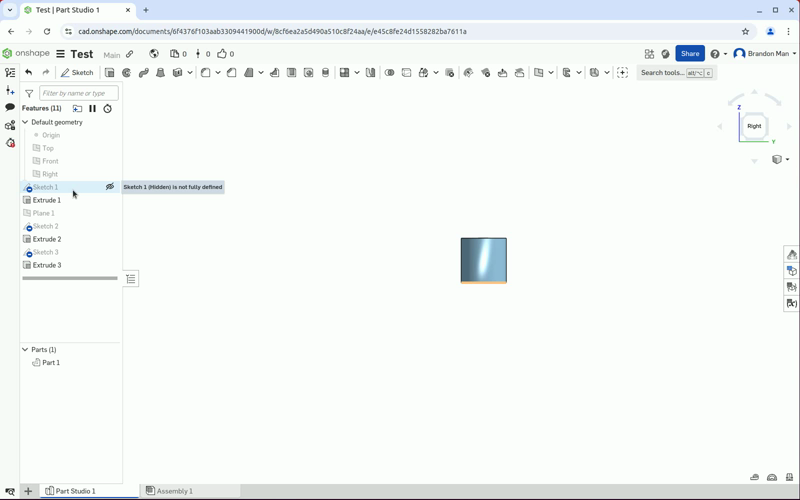
click(73, 189)
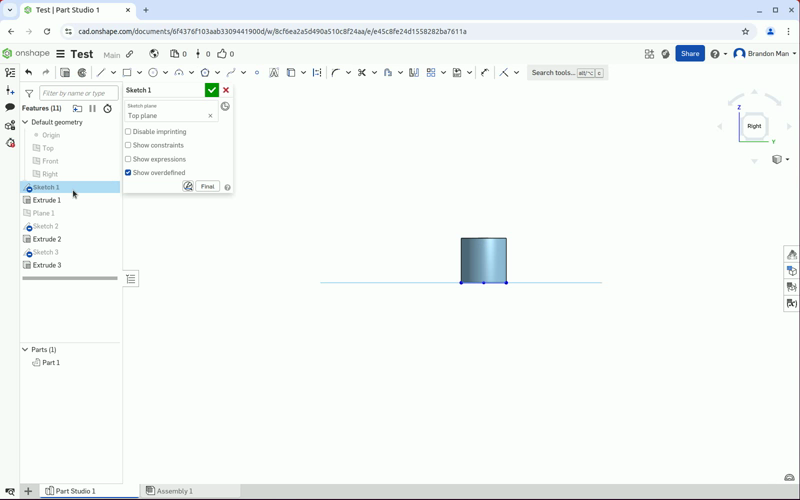
mouse_move(229, 92)
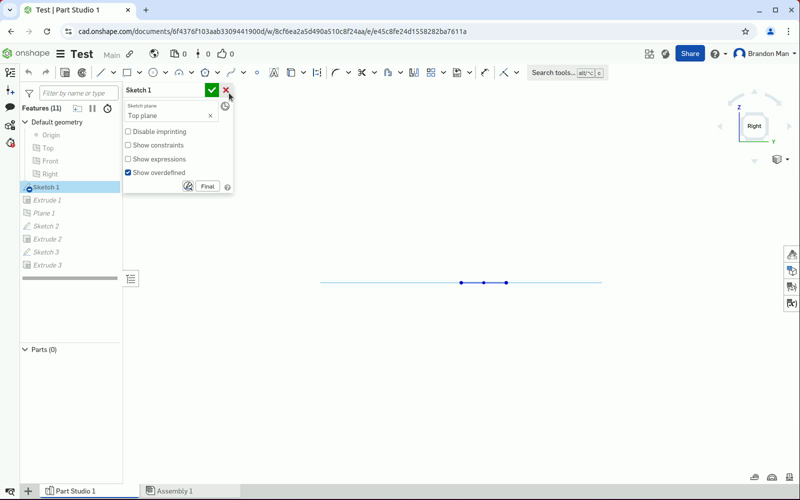
click(229, 92)
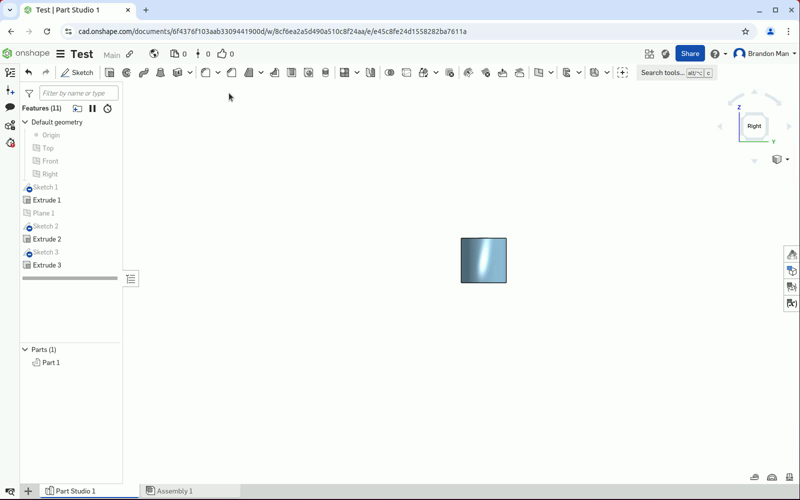
mouse_move(73, 352)
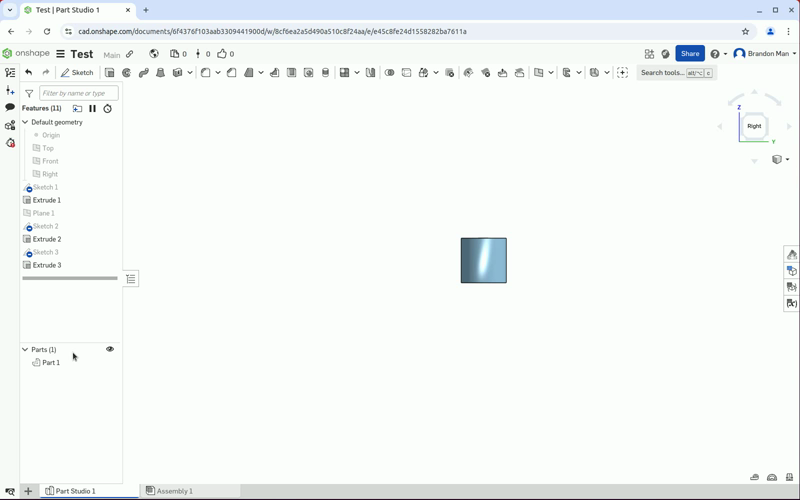
key(y)
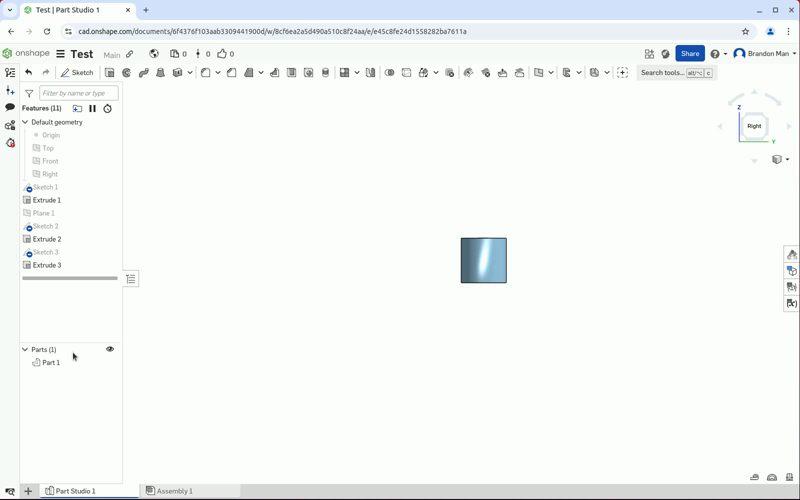
key(shift+p)
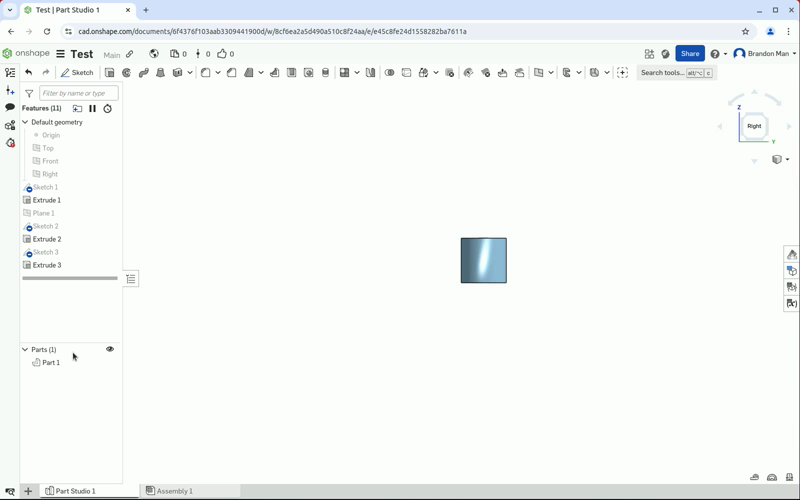
key(space)
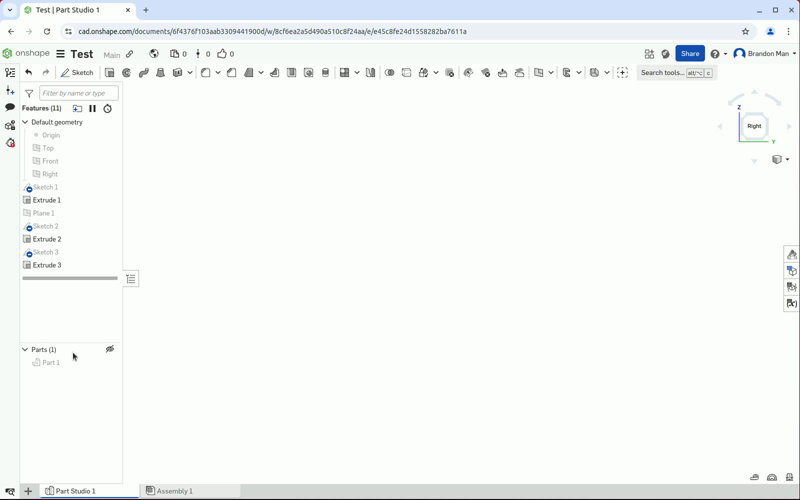
key_down(shift)
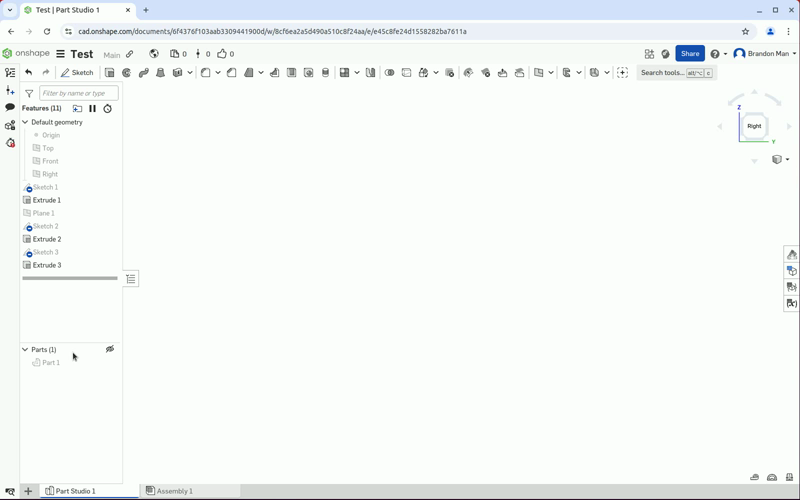
key(right)
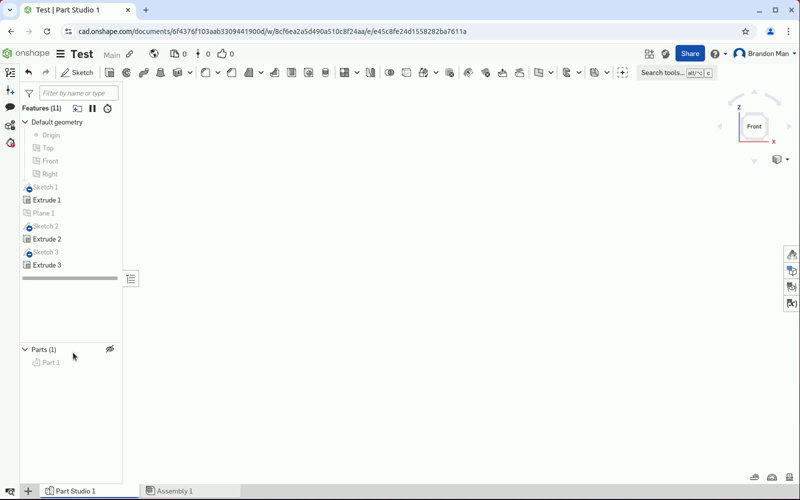
key_up(shift)
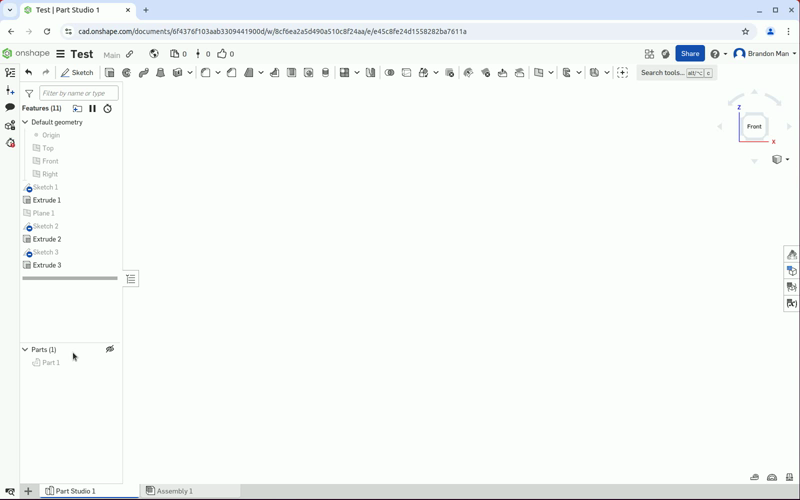
mouse_move(73, 352)
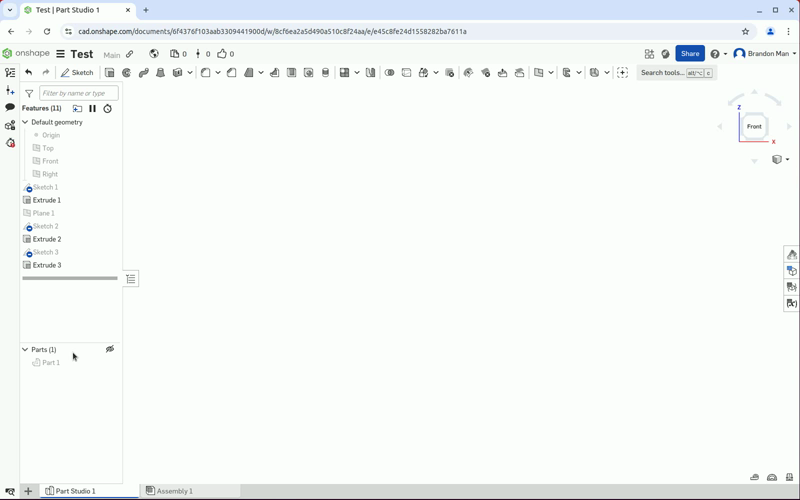
key(shift+y)
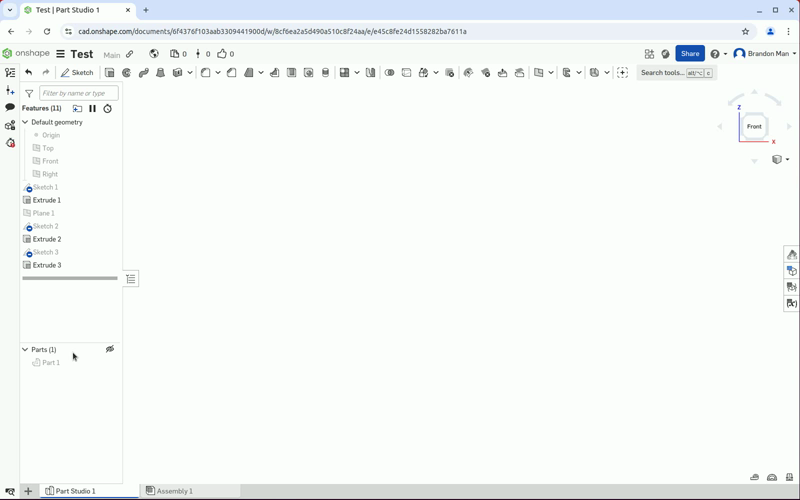
key(shift+s)
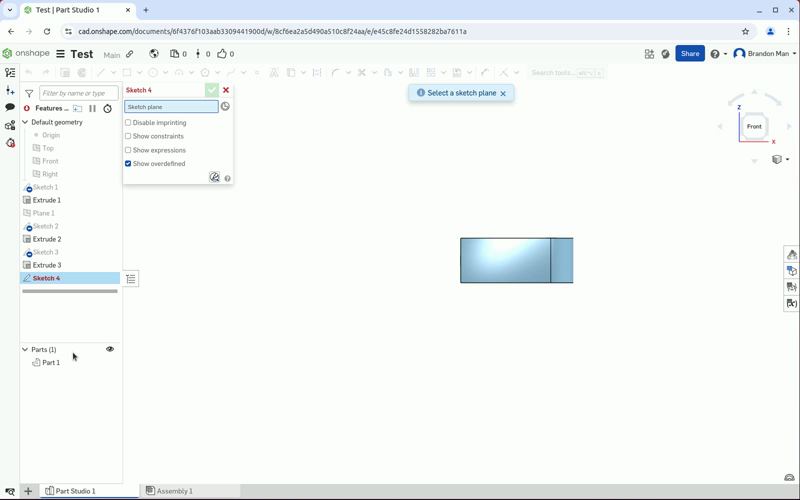
mouse_move(73, 163)
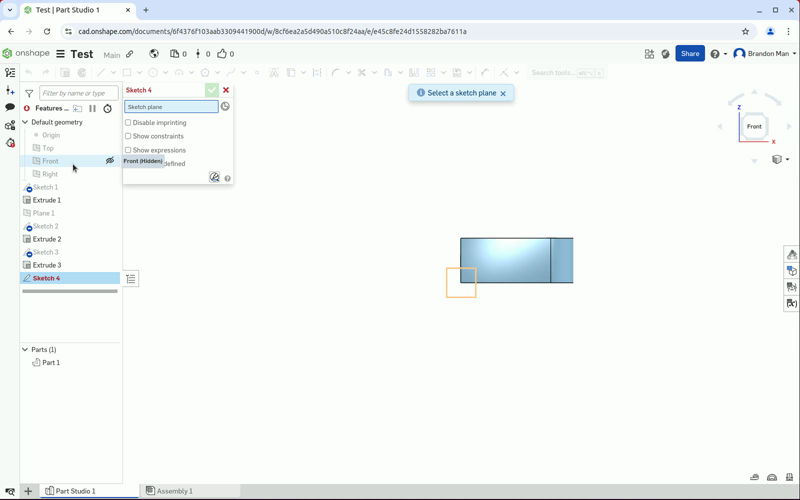
click(73, 163)
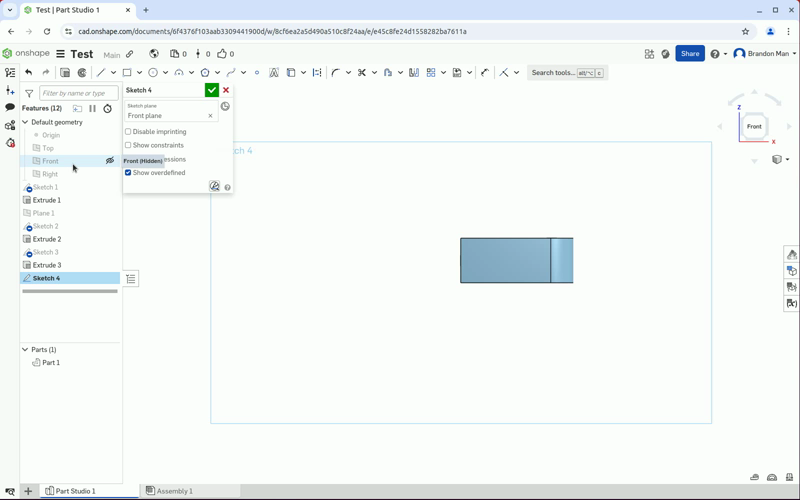
mouse_move(73, 352)
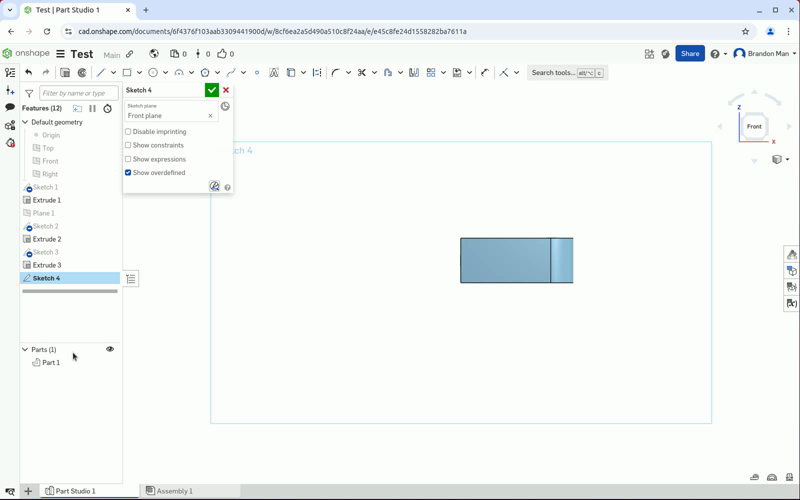
key(y)
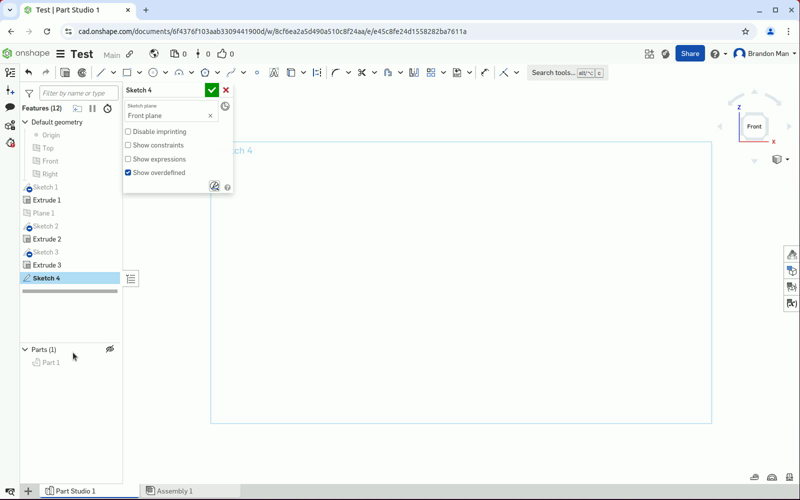
key(l)
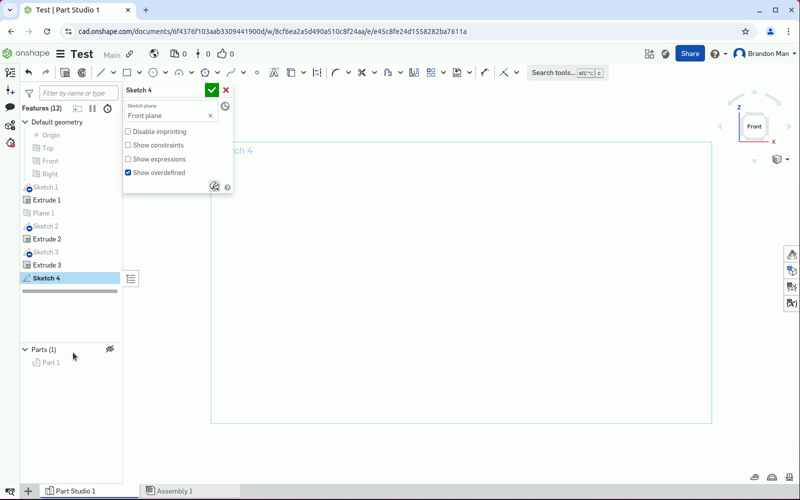
key_down(shift)
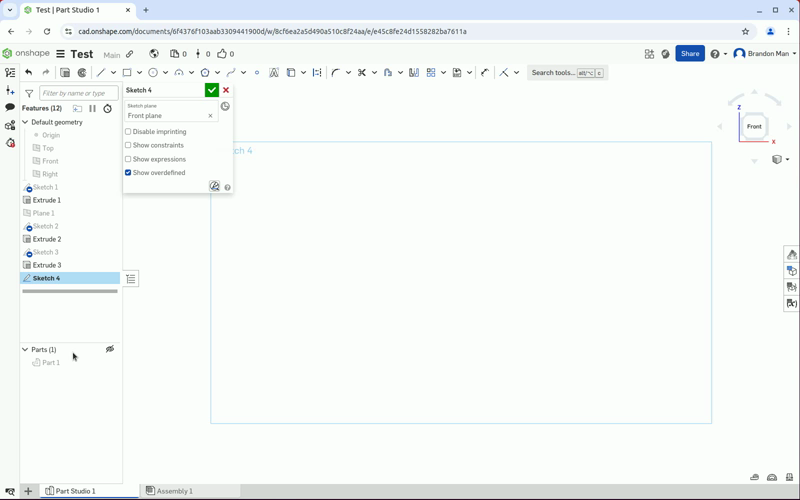
mouse_move(460, 211)
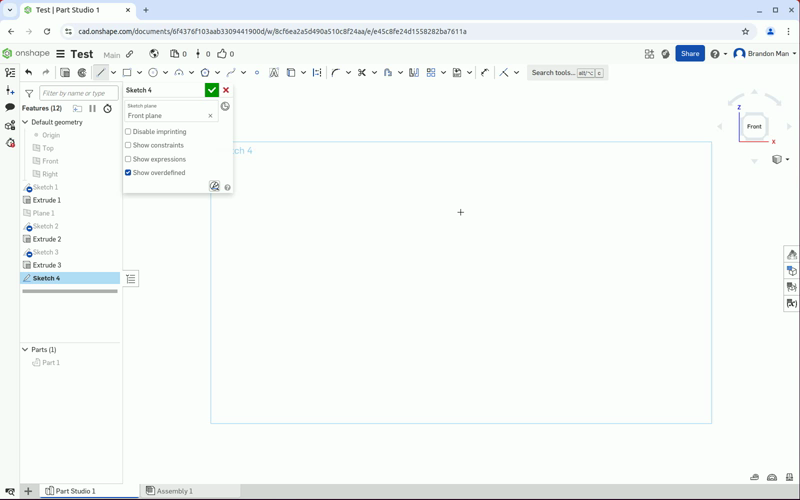
click(460, 211)
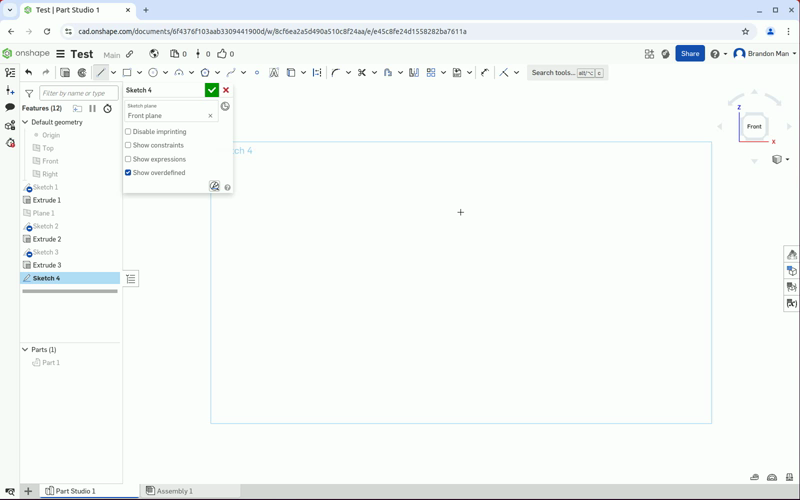
key_up(shift)
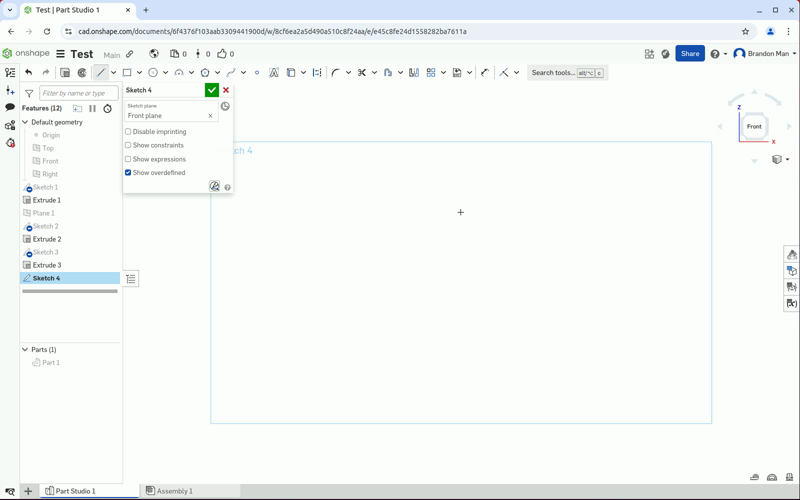
key_down(shift)
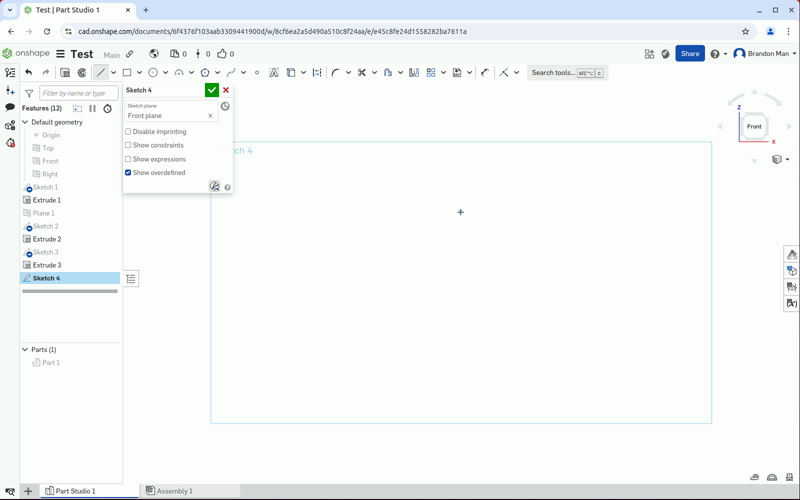
mouse_move(490, 211)
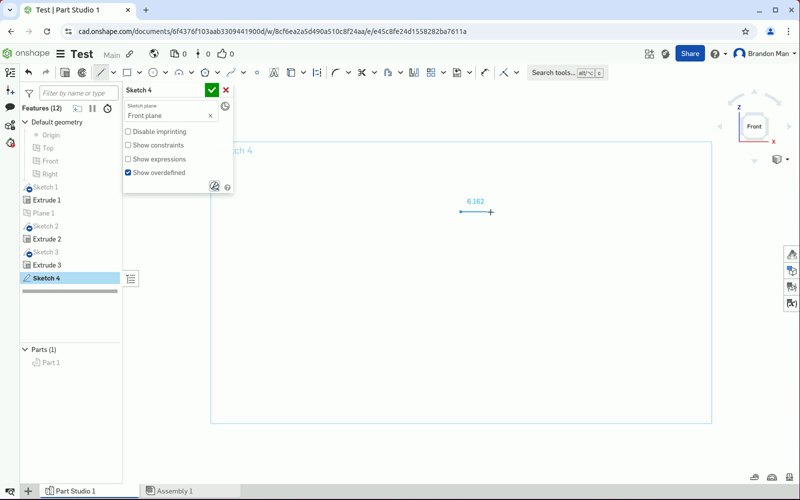
mouse_move(488, 211)
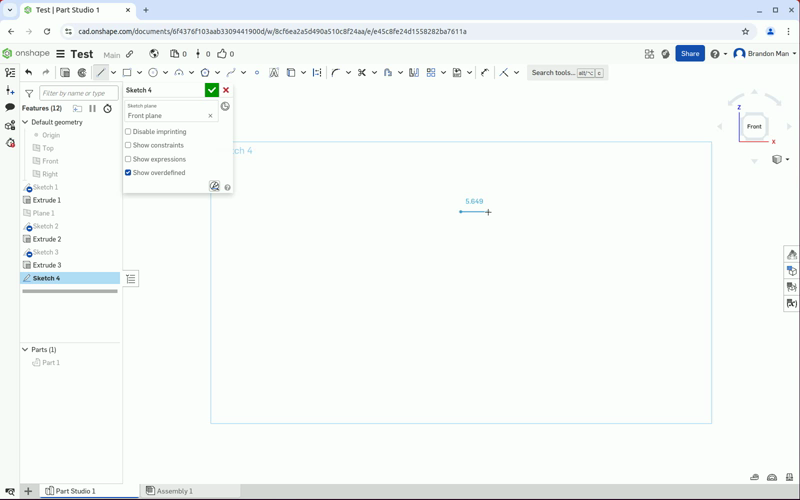
click(488, 211)
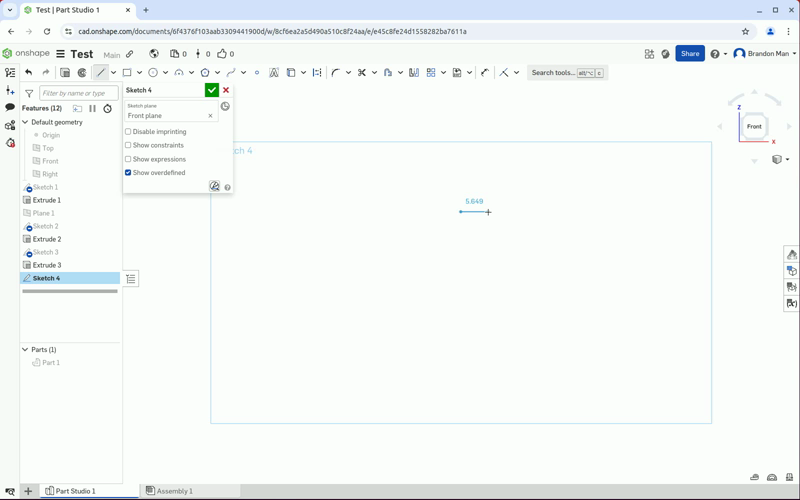
key_up(shift)
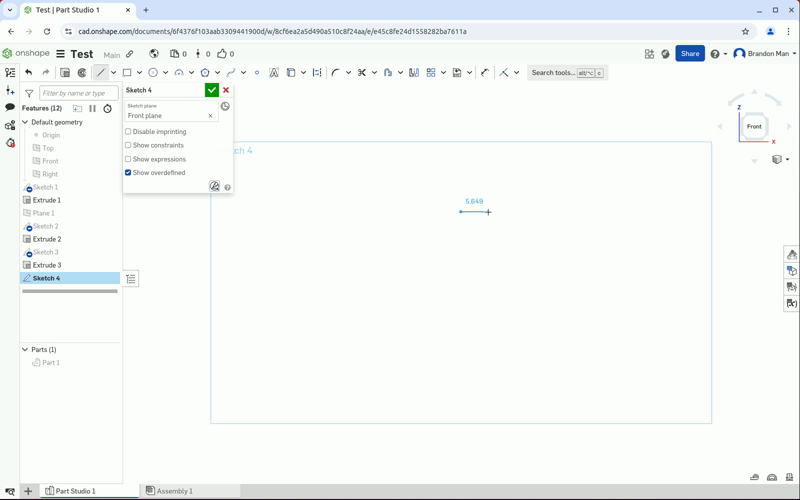
key_down(shift)
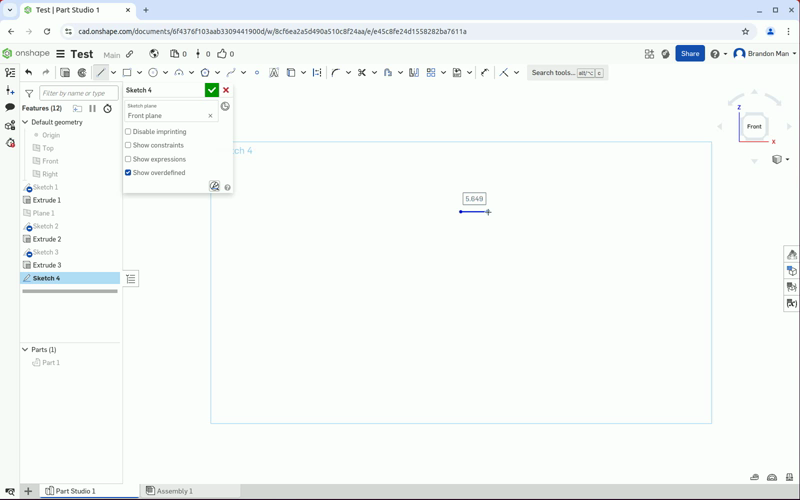
mouse_move(518, 211)
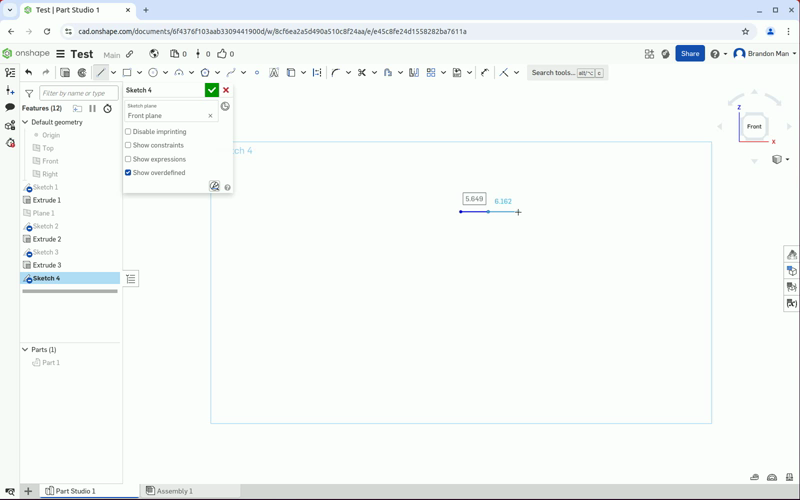
mouse_move(488, 238)
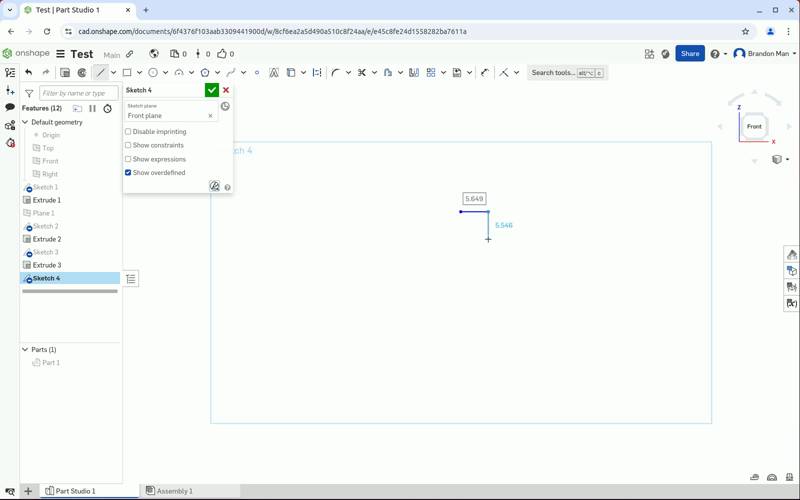
click(488, 238)
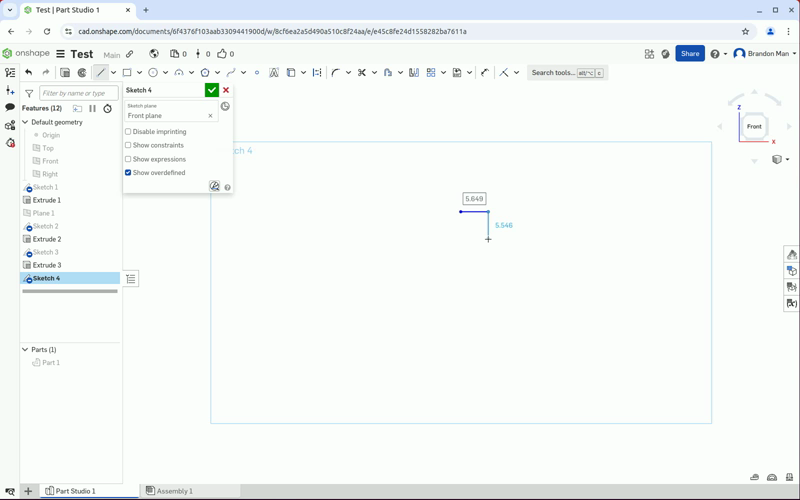
key_up(shift)
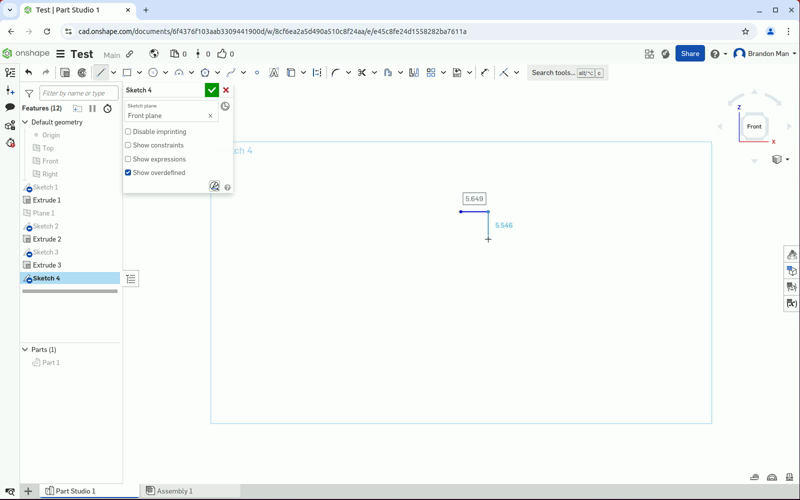
key_down(shift)
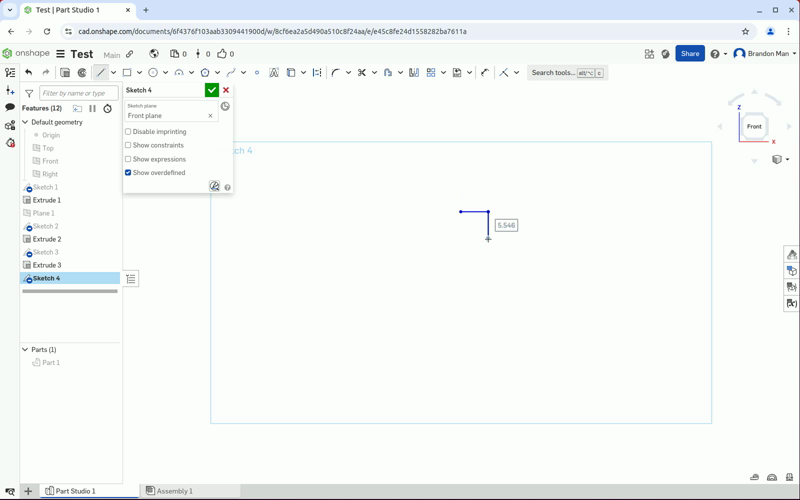
mouse_move(518, 238)
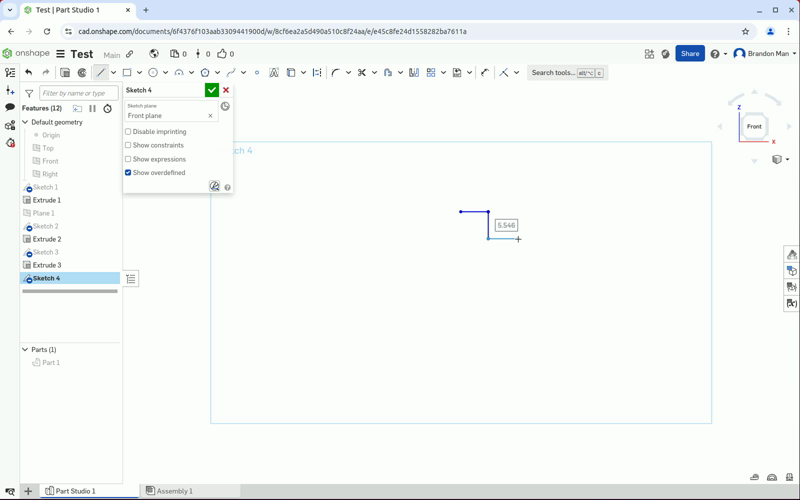
mouse_move(524, 238)
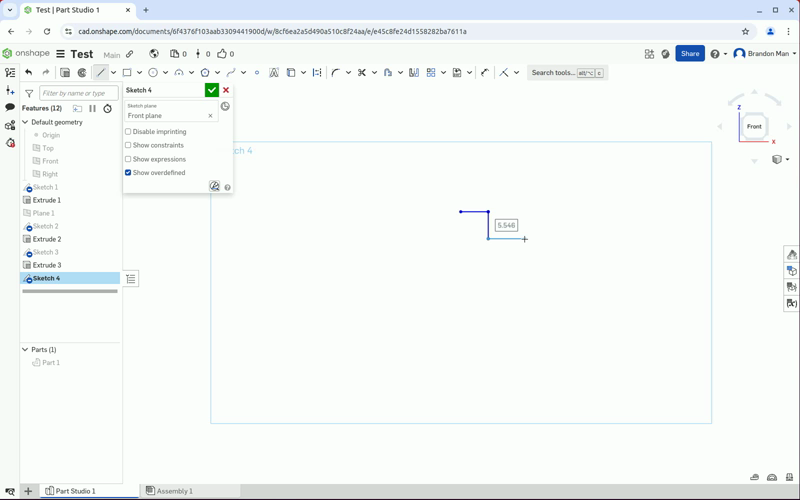
click(524, 238)
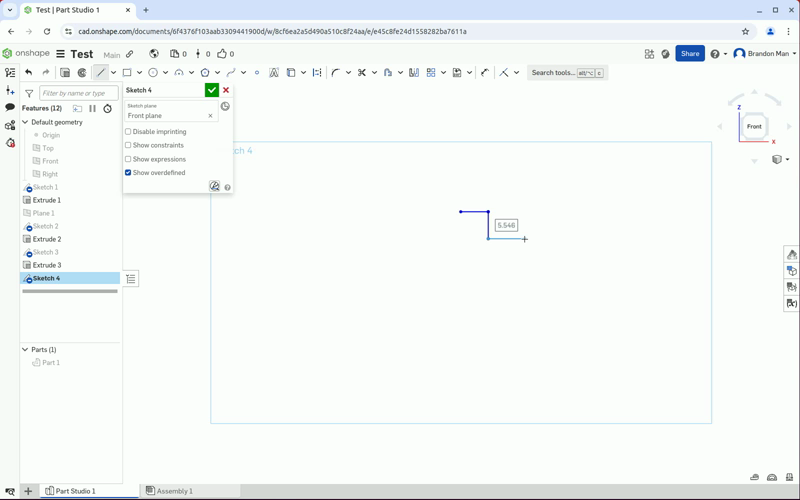
key_up(shift)
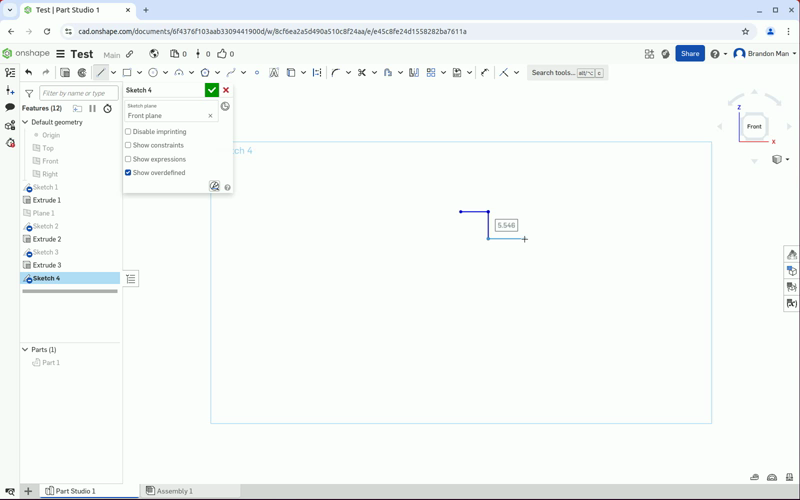
key_down(shift)
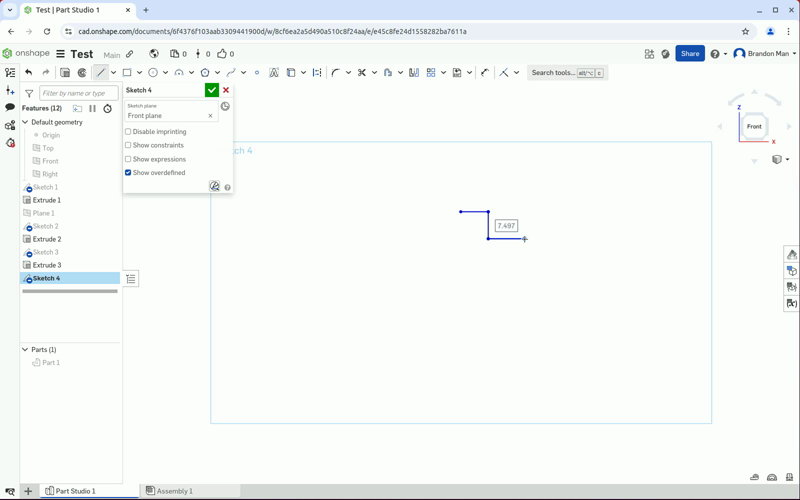
mouse_move(524, 175)
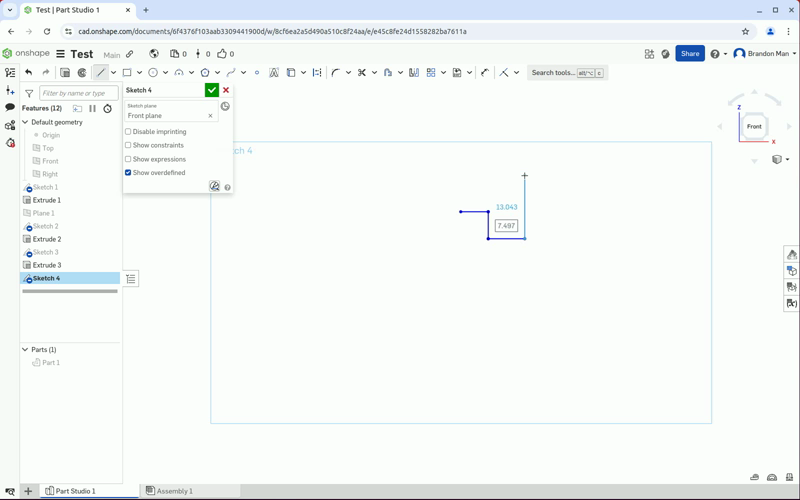
click(524, 175)
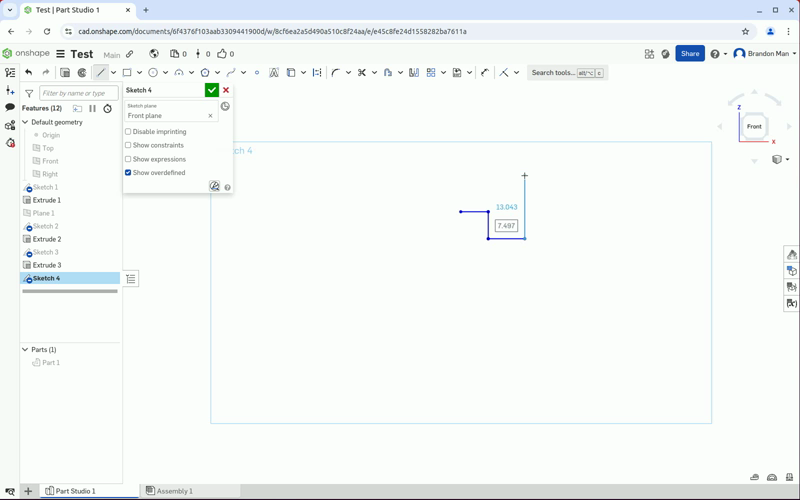
key_up(shift)
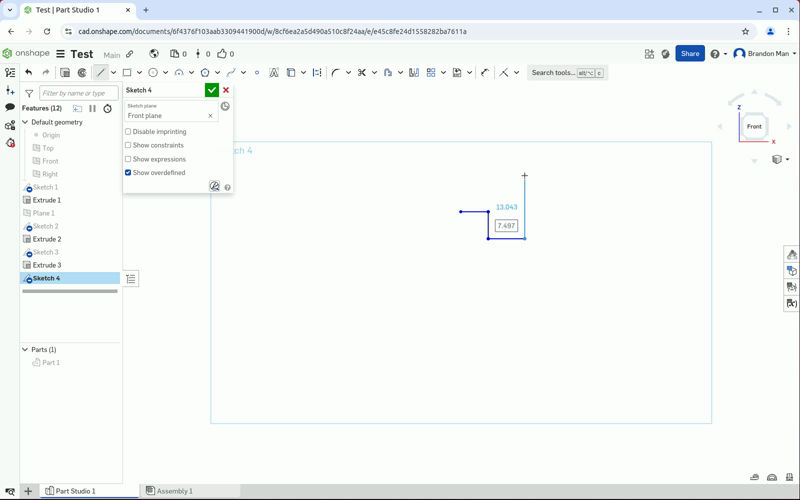
key_down(shift)
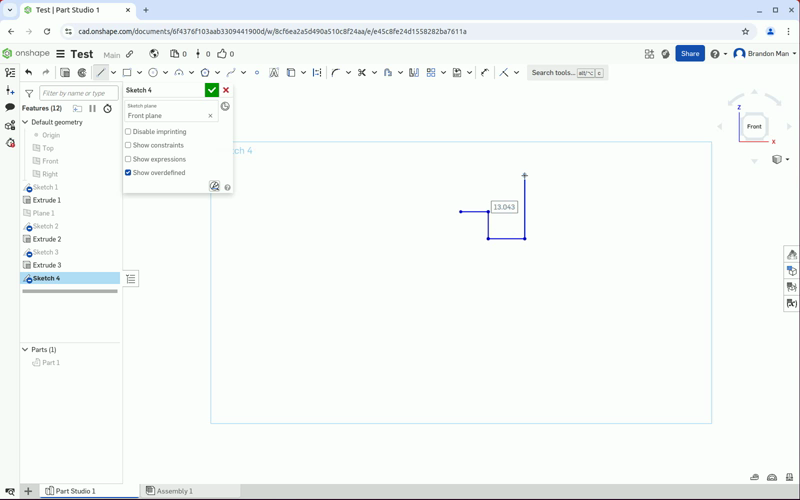
mouse_move(460, 175)
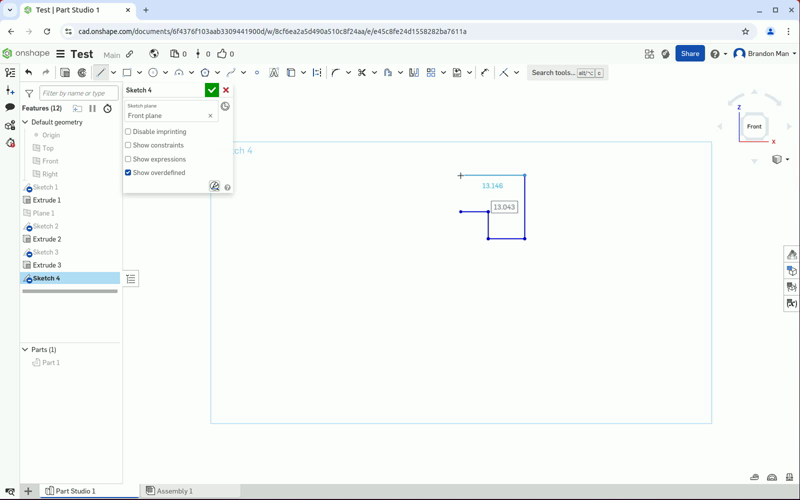
click(460, 175)
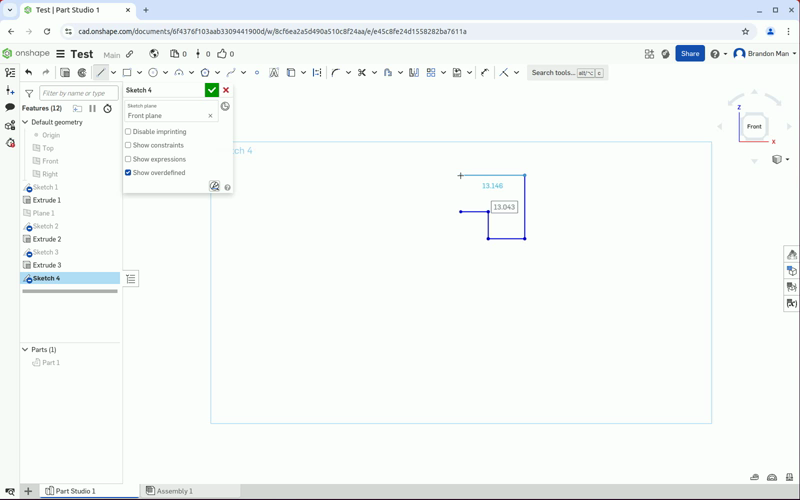
key_up(shift)
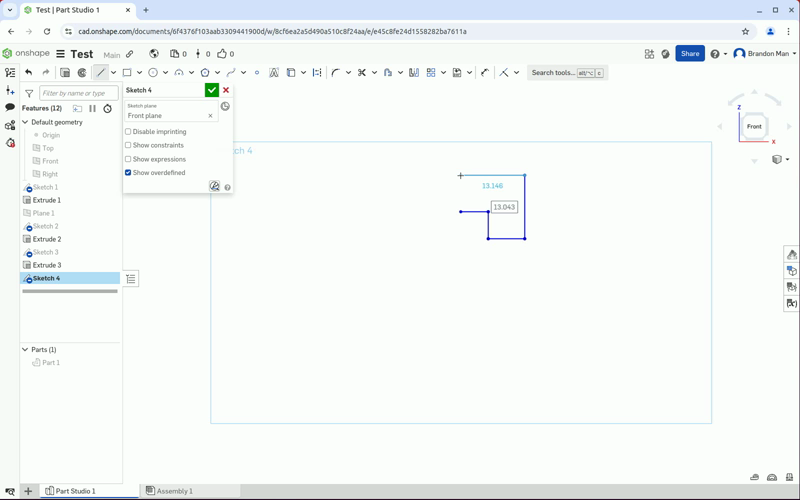
mouse_move(490, 175)
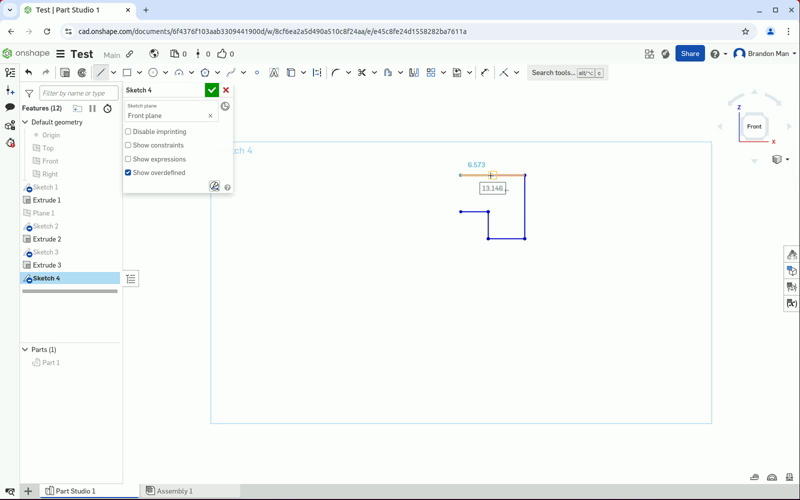
key_down(shift)
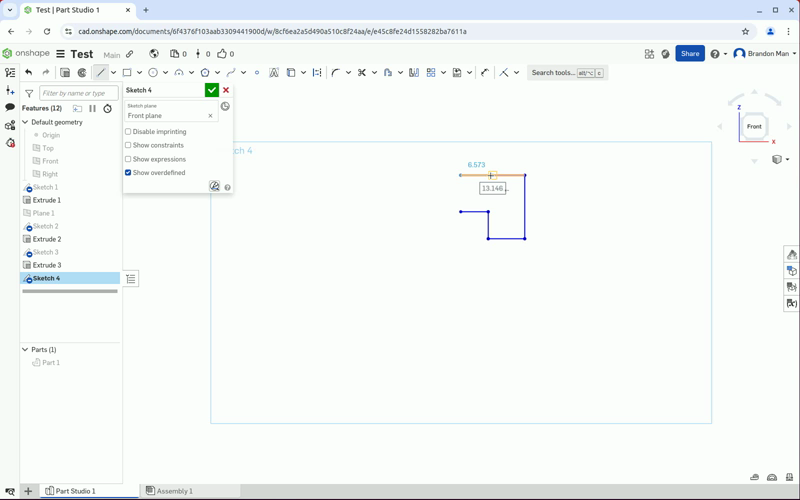
mouse_move(460, 211)
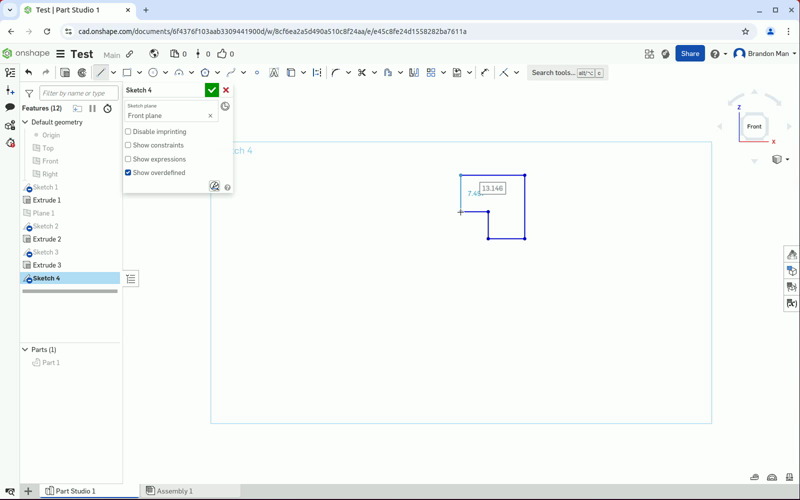
key_up(shift)
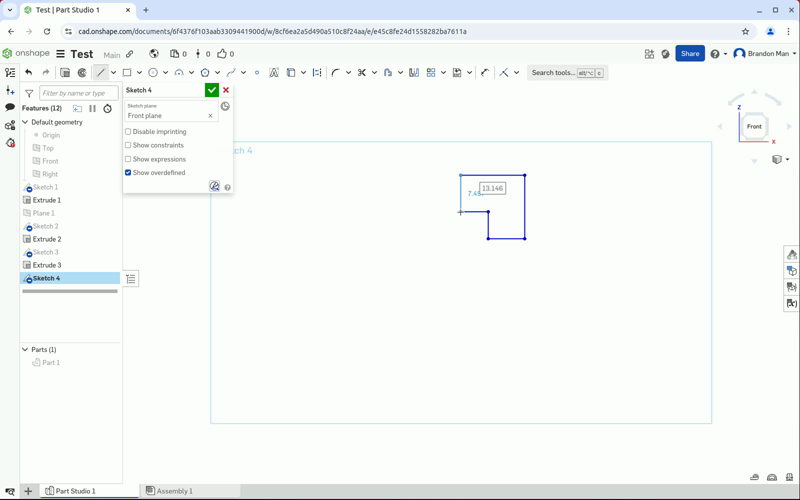
click(460, 211)
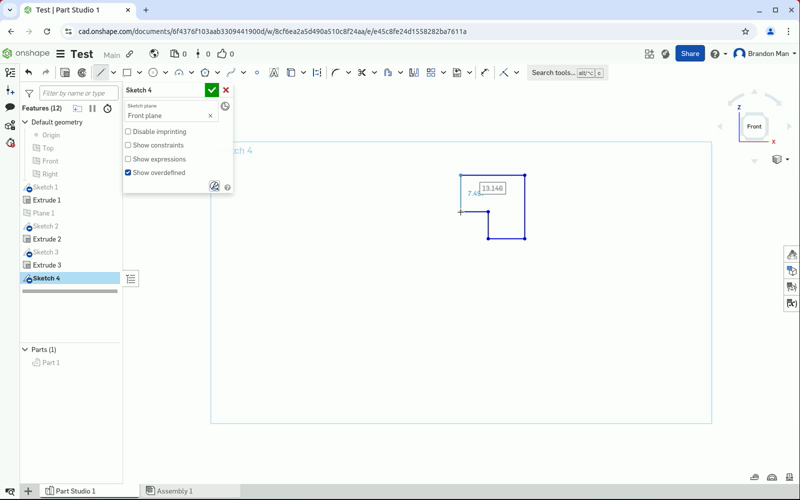
key(esc)
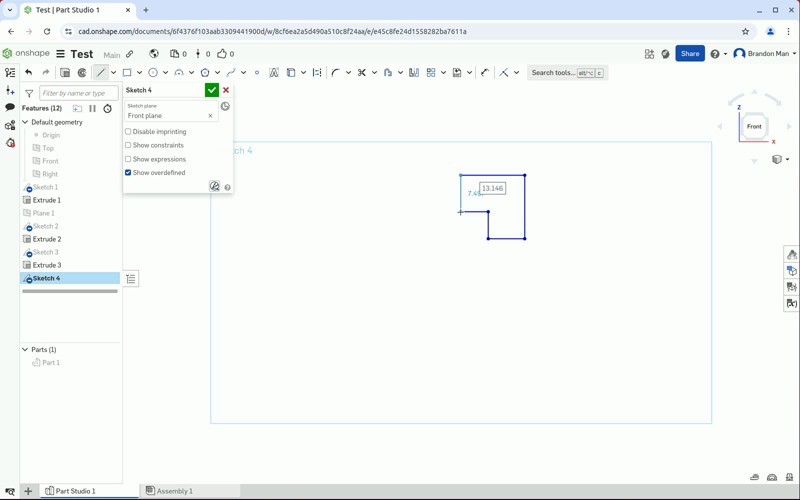
mouse_move(508, 212)
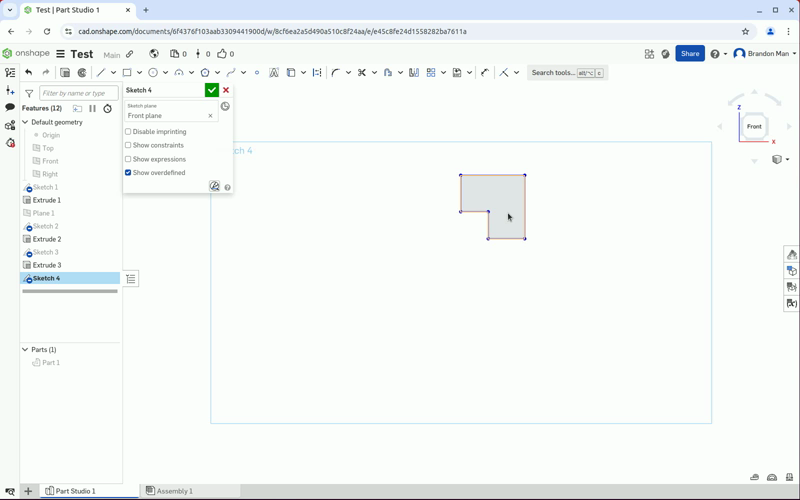
click(508, 212)
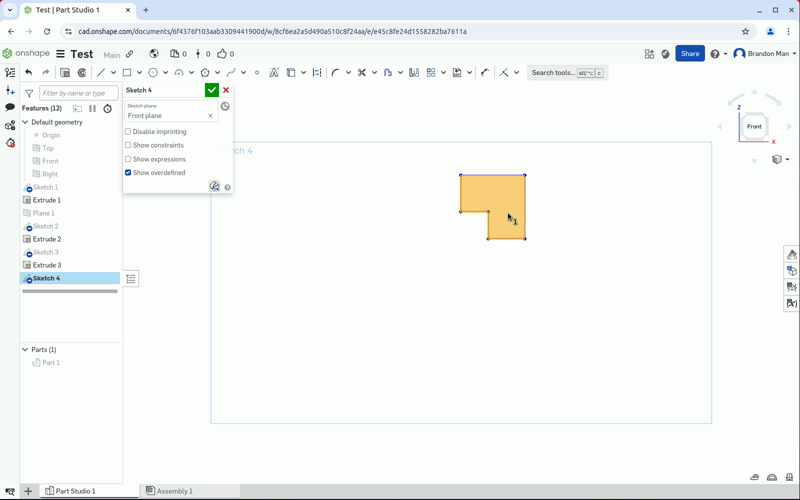
mouse_move(73, 352)
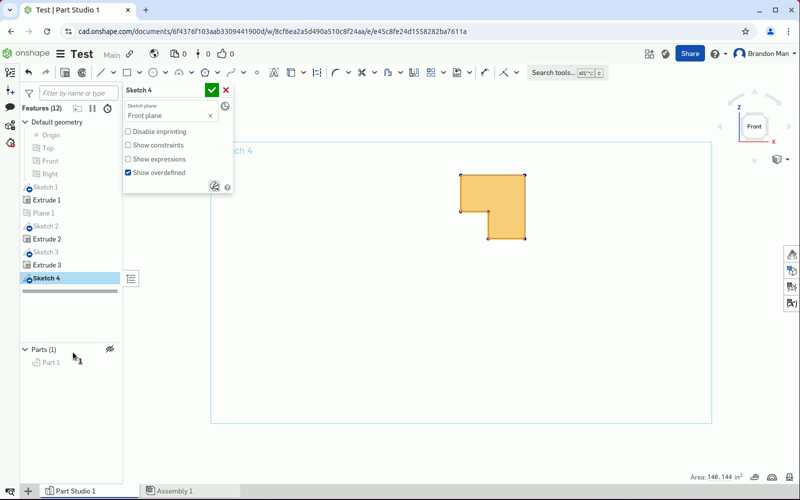
key(shift+y)
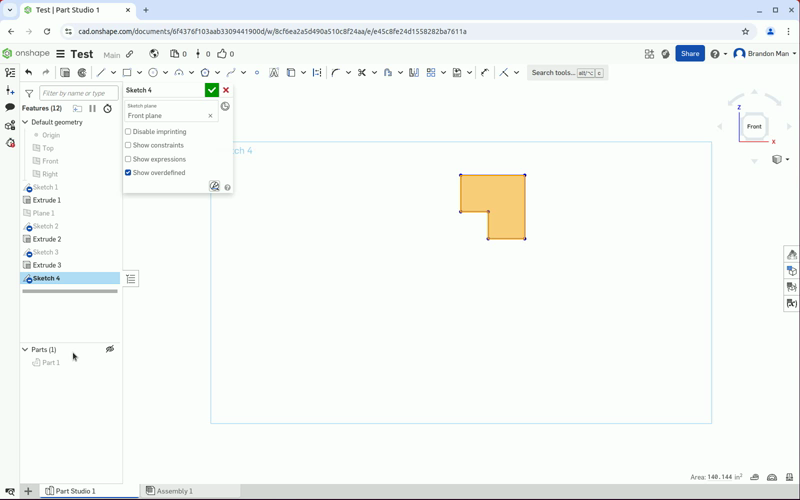
key(shift+e)
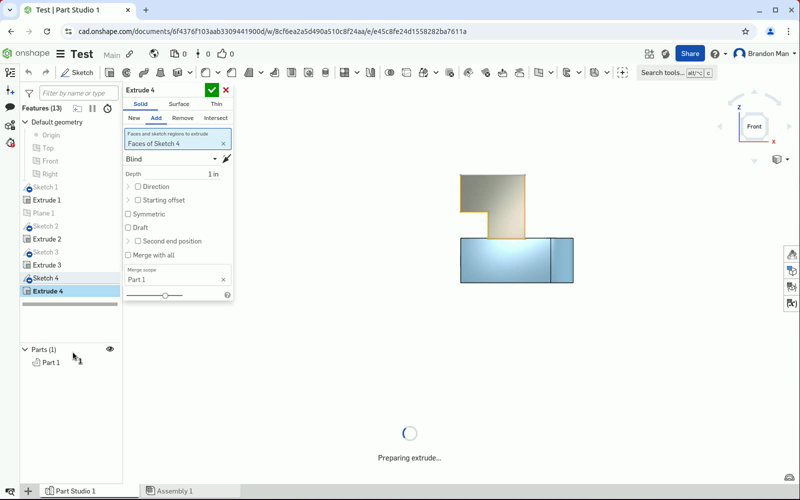
mouse_move(143, 106)
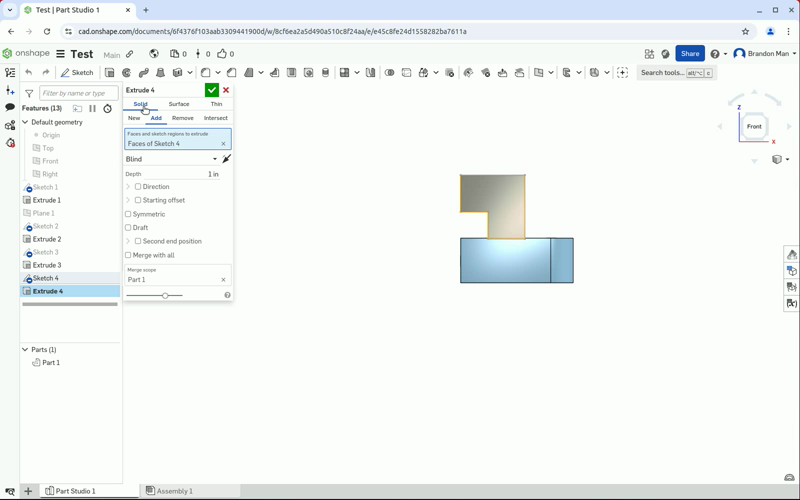
click(143, 106)
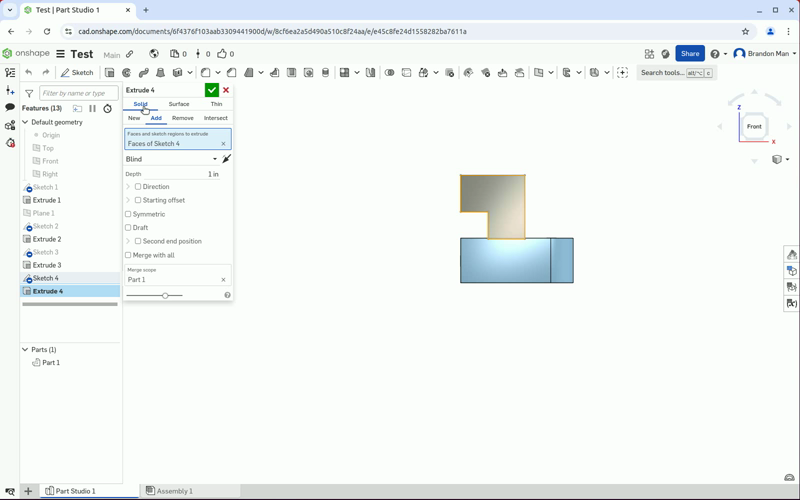
mouse_move(137, 120)
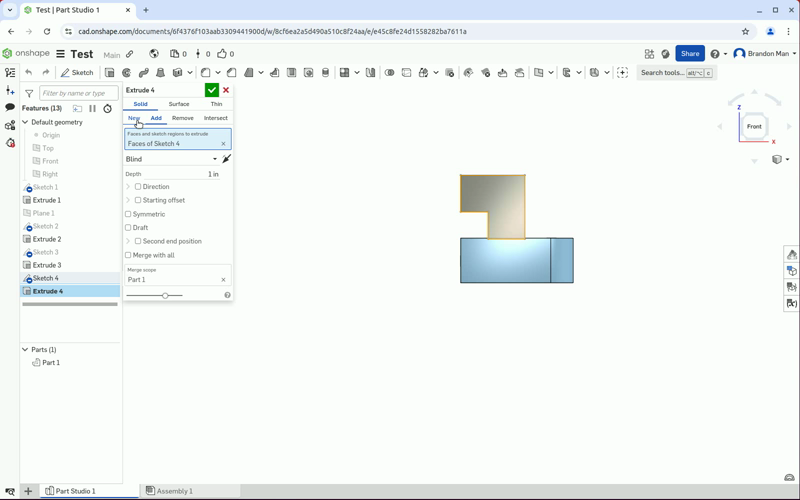
click(137, 120)
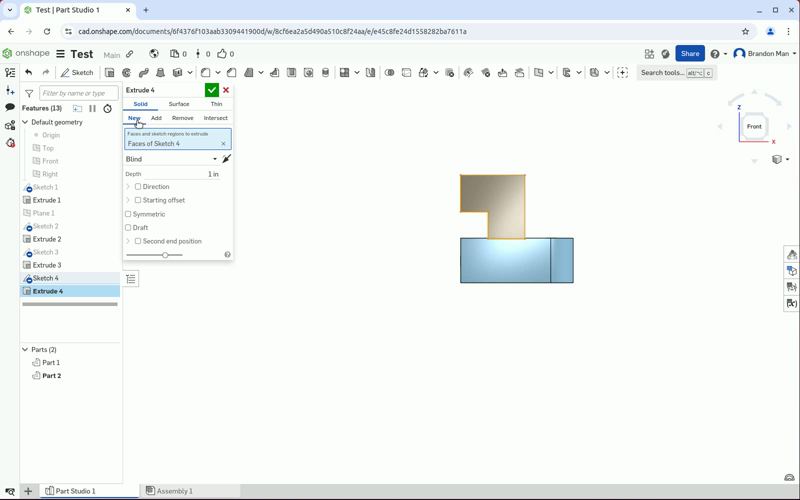
key(tab, 4)
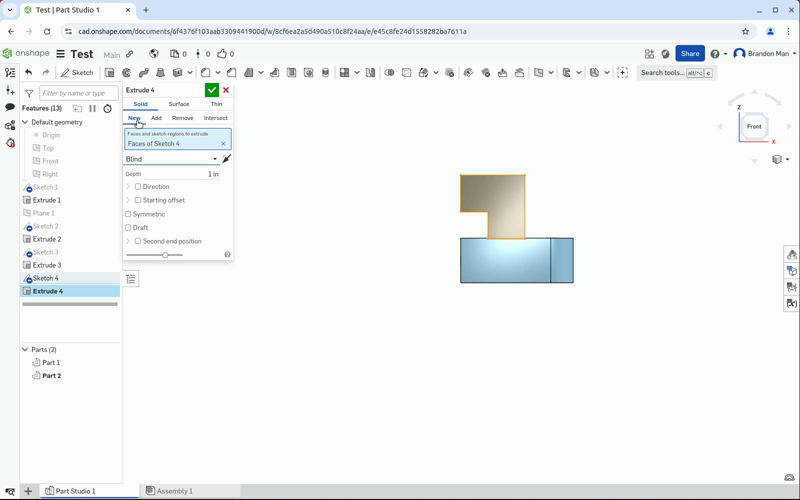
text(-9.147)
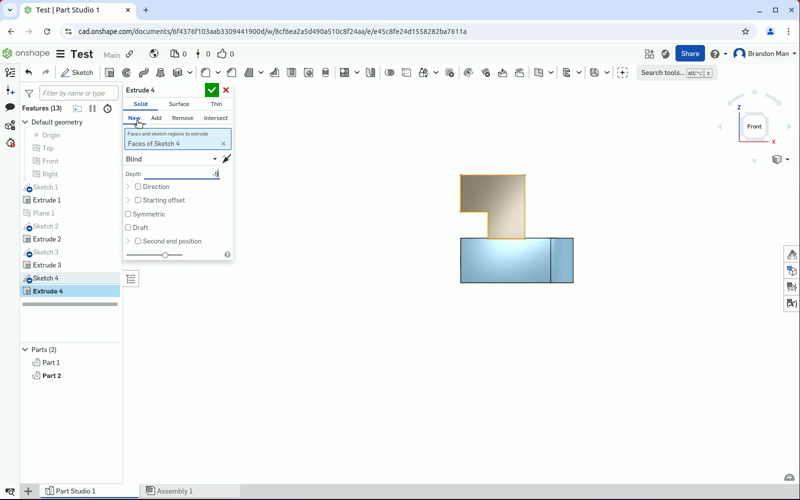
key(enter)
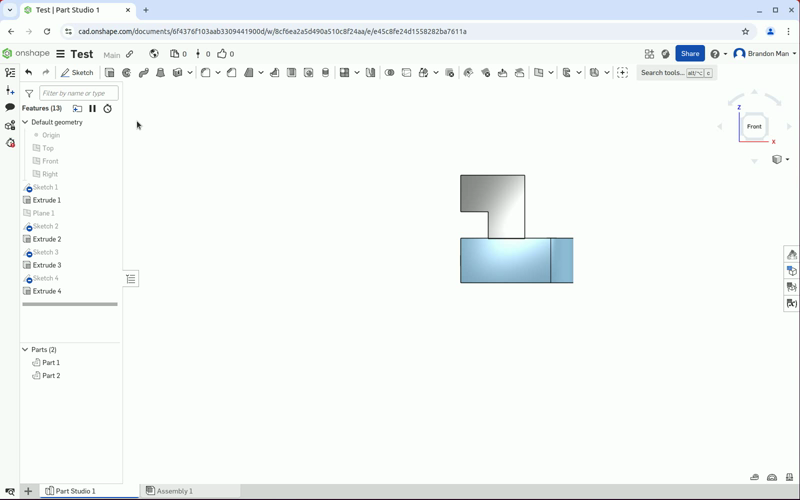
key(shift+h)
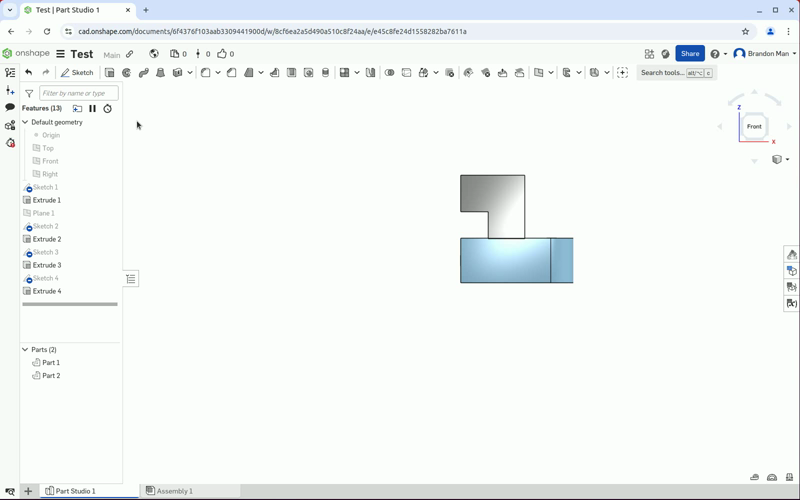
key(shift+h)
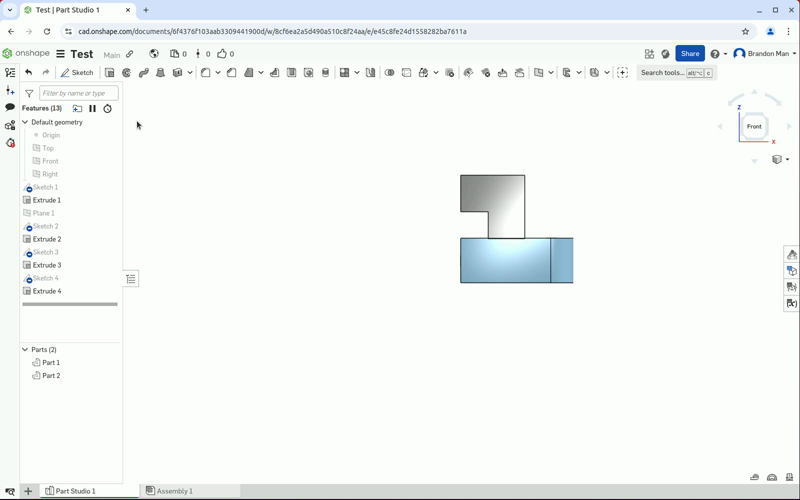
key(shift+7)
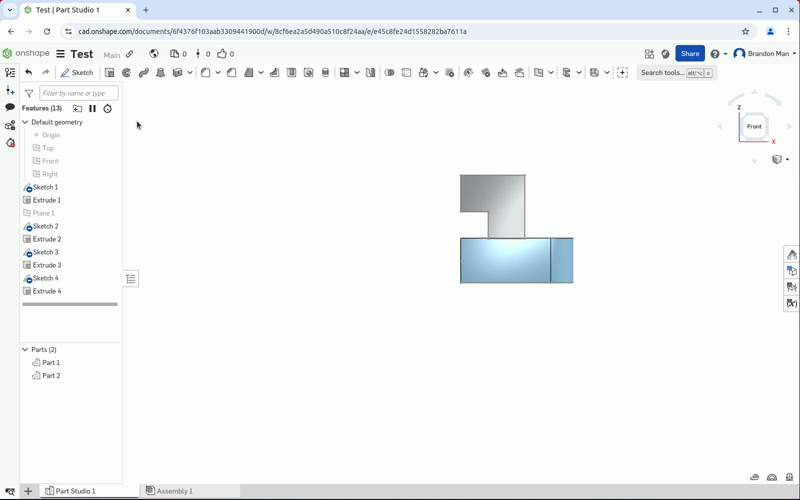
key(left, 2)
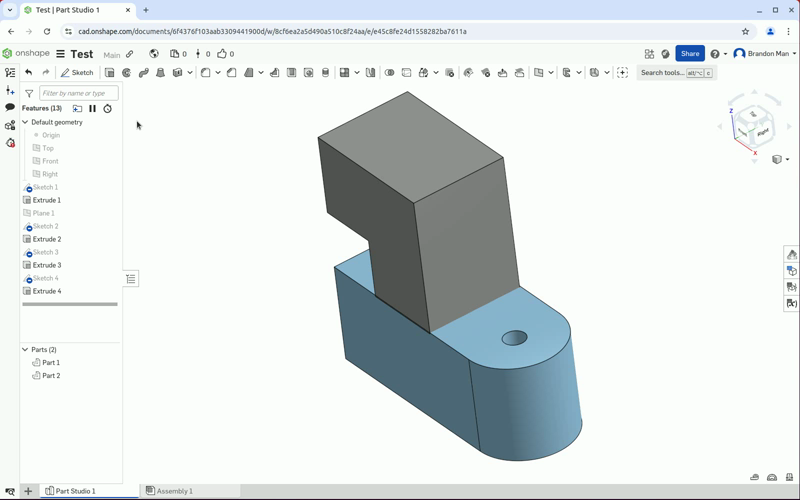
key(down, 2)
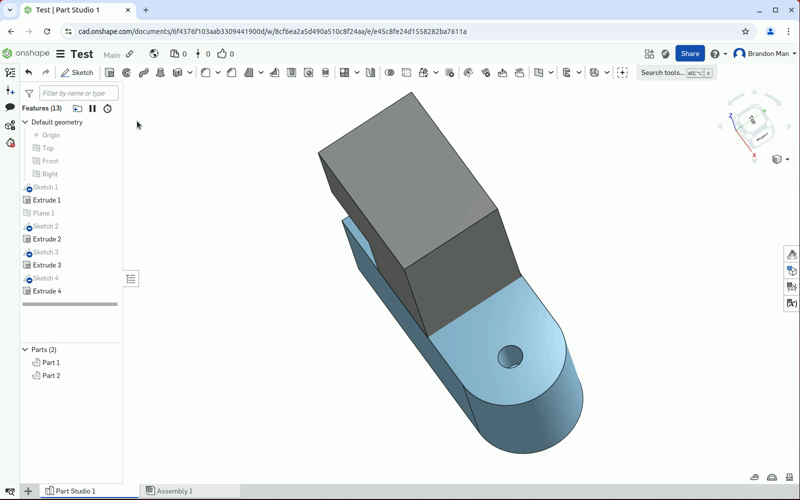
key(up, 2)
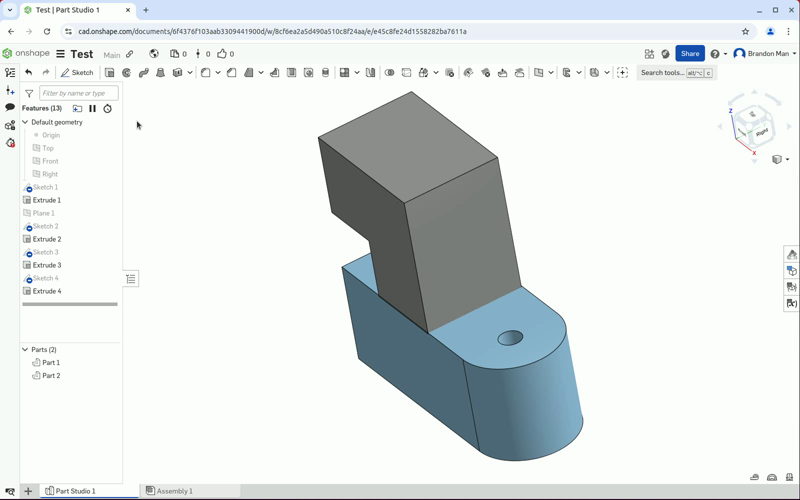
key(right, 2)
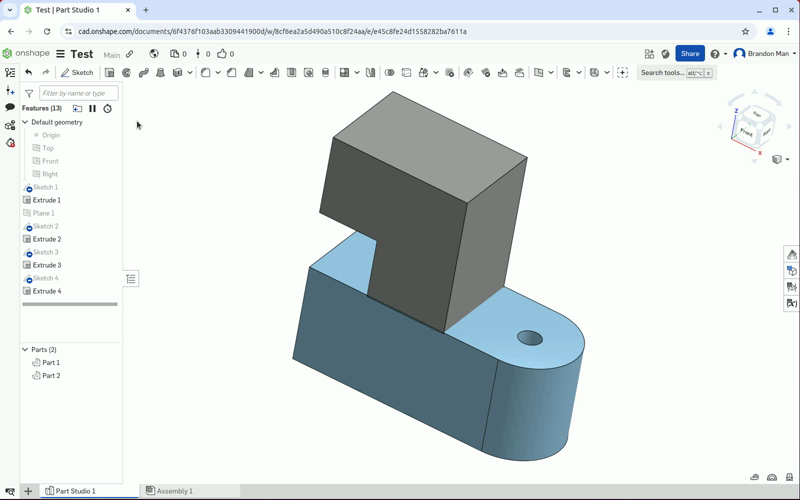
mouse_move(73, 189)
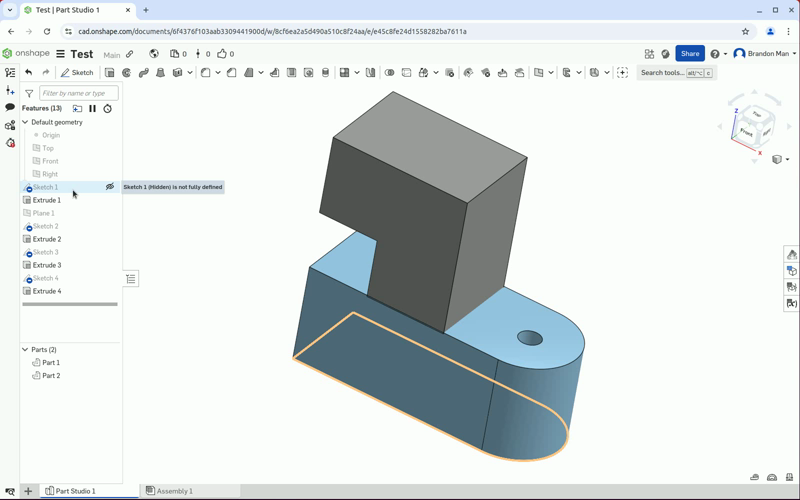
click(73, 189)